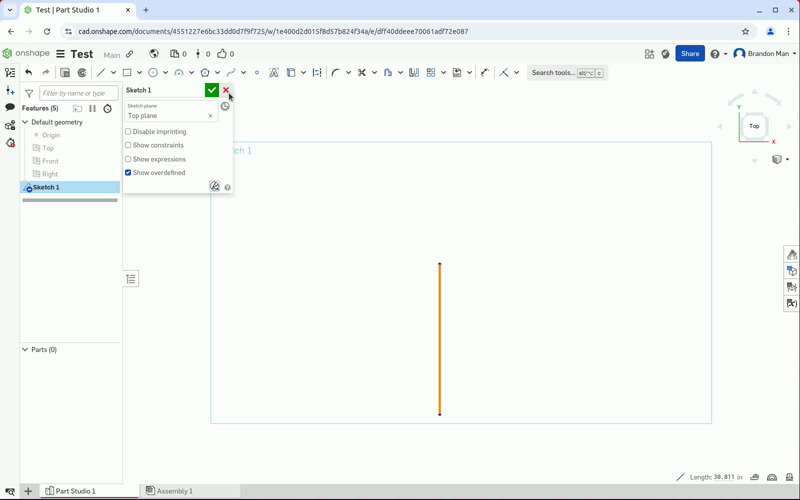
key(shift+h)
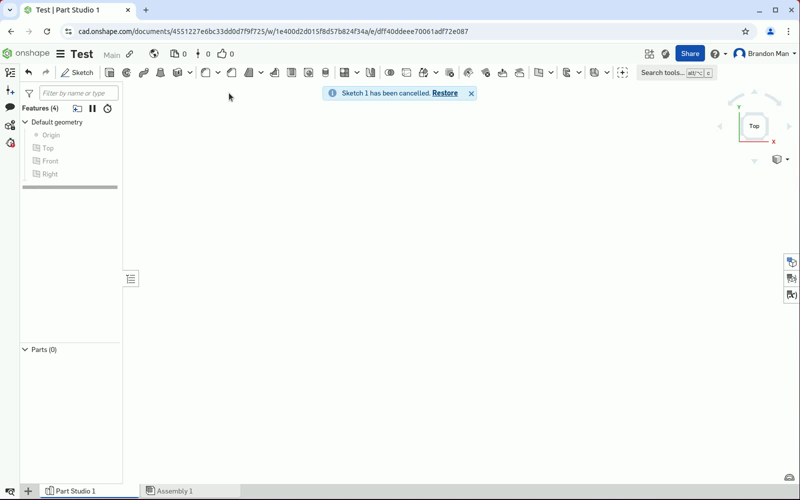
mouse_move(73, 352)
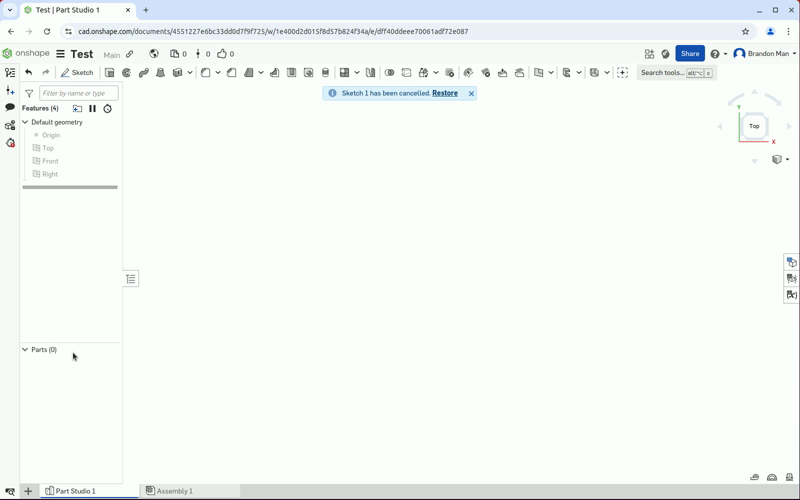
key(y)
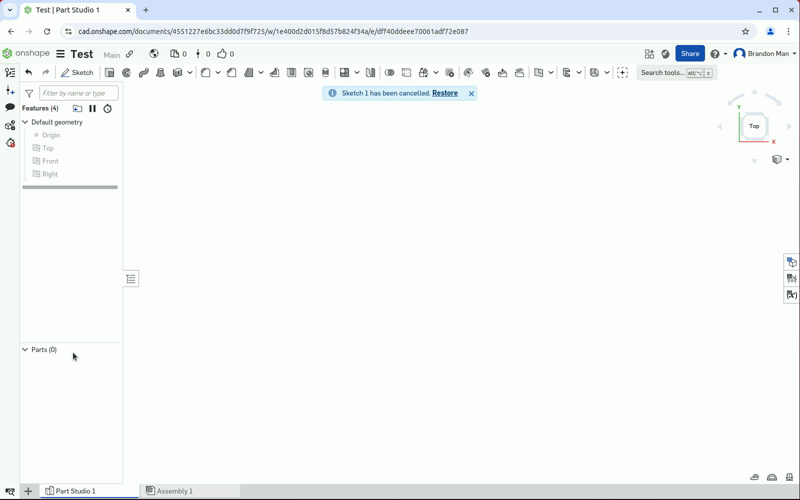
key(shift+p)
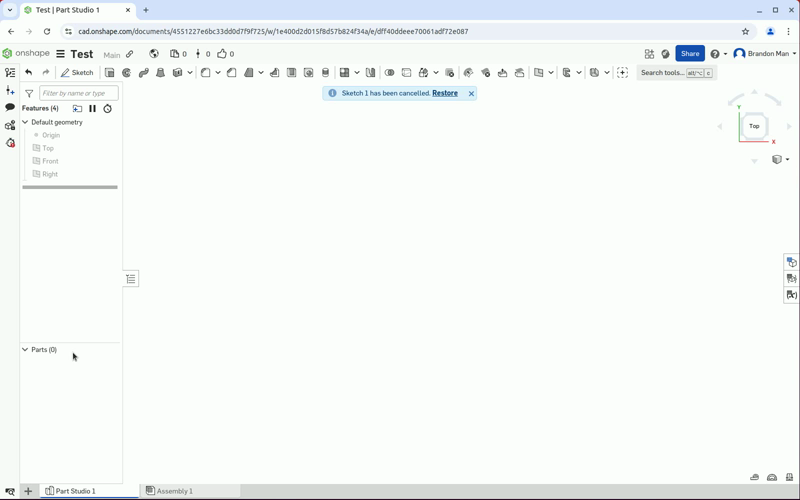
key(space)
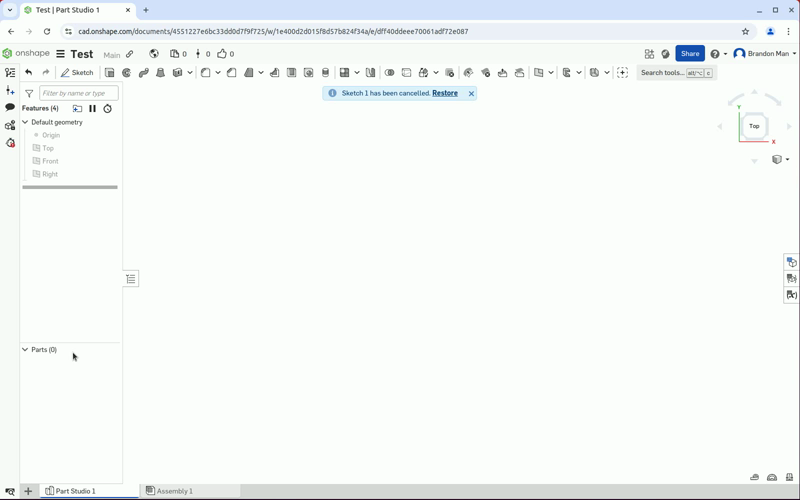
key_down(shift)
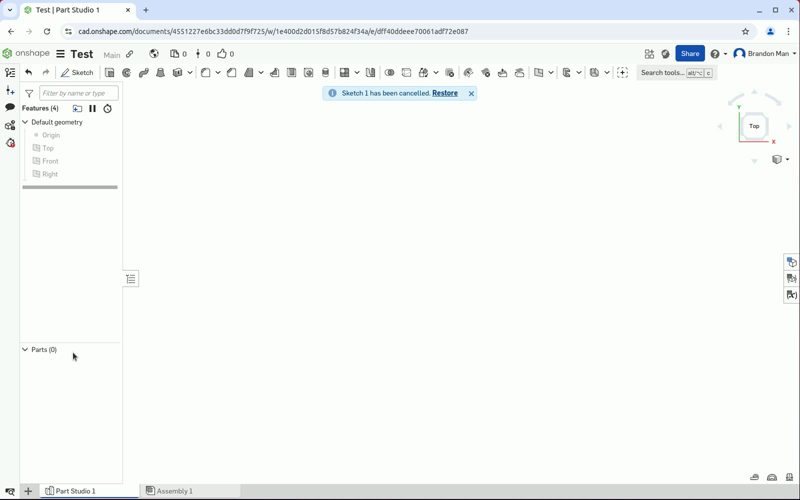
key(up)
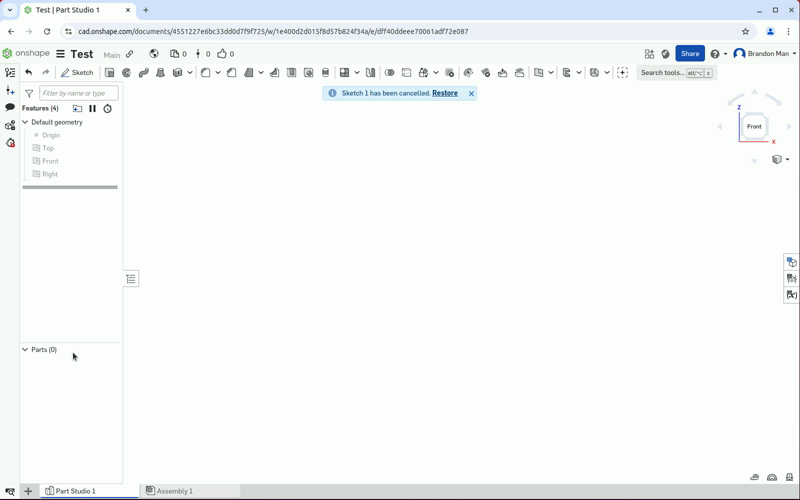
key_up(shift)
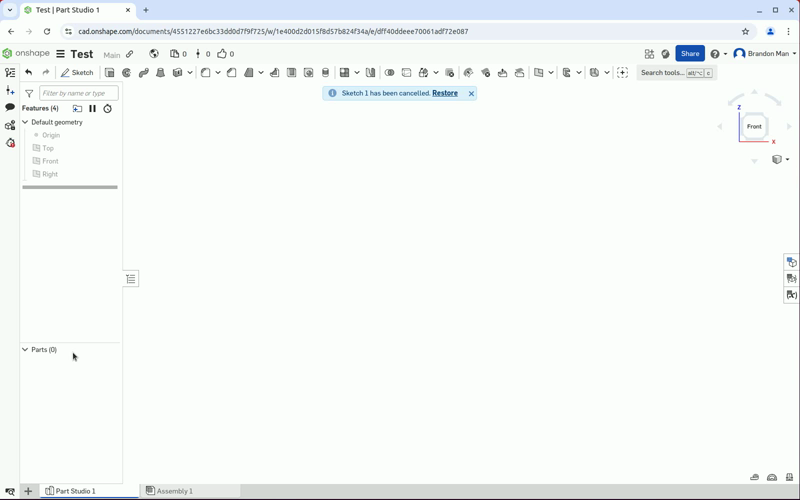
key(space)
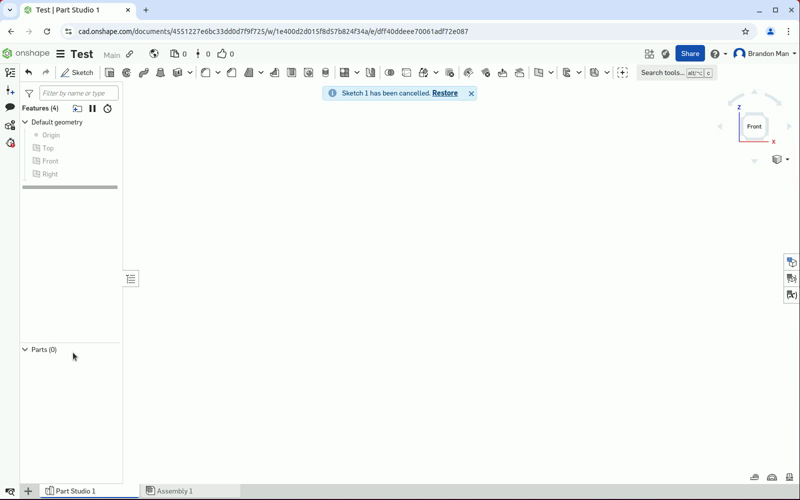
key_down(shift)
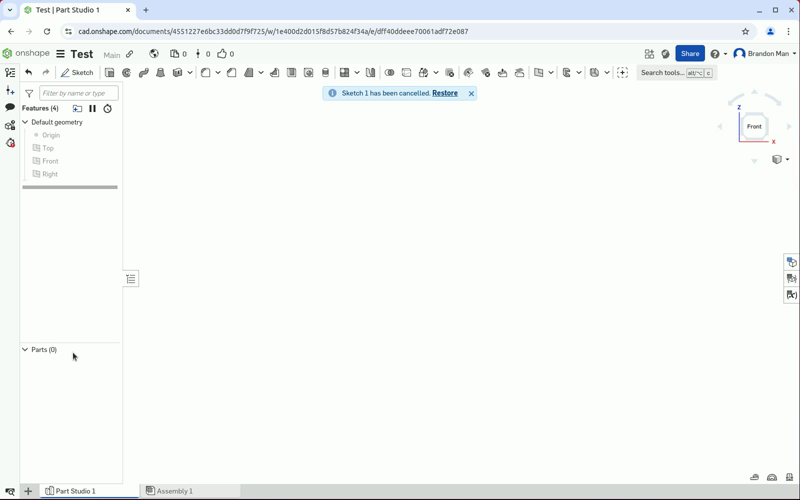
key(left)
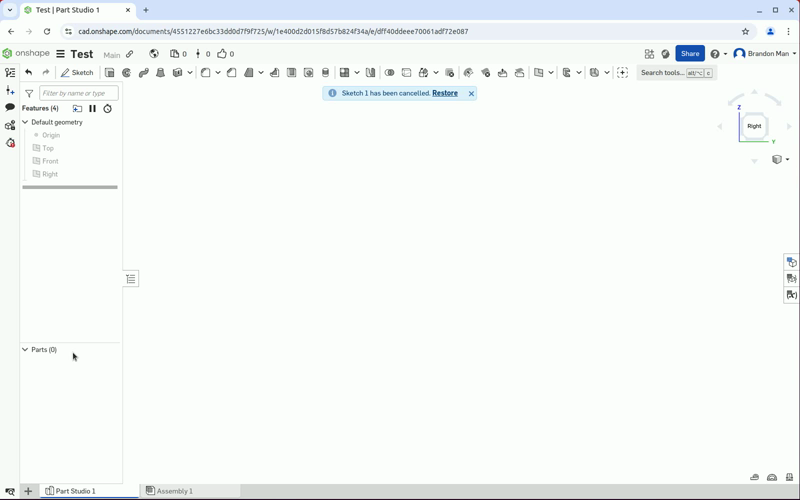
key_up(shift)
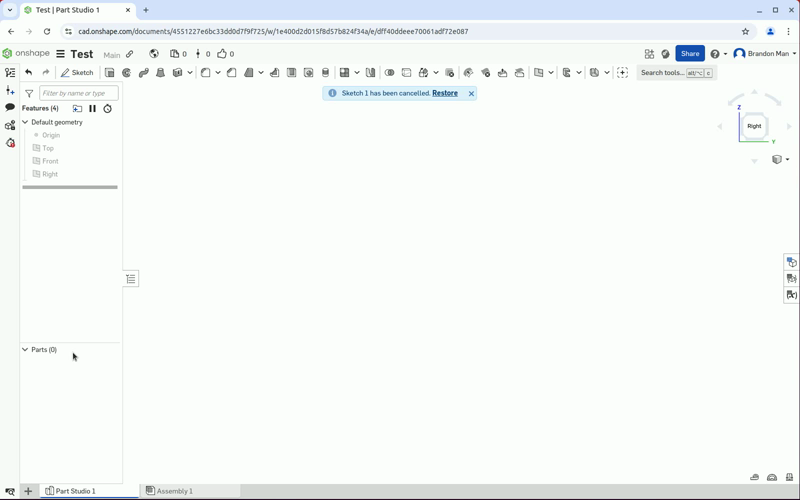
mouse_move(73, 352)
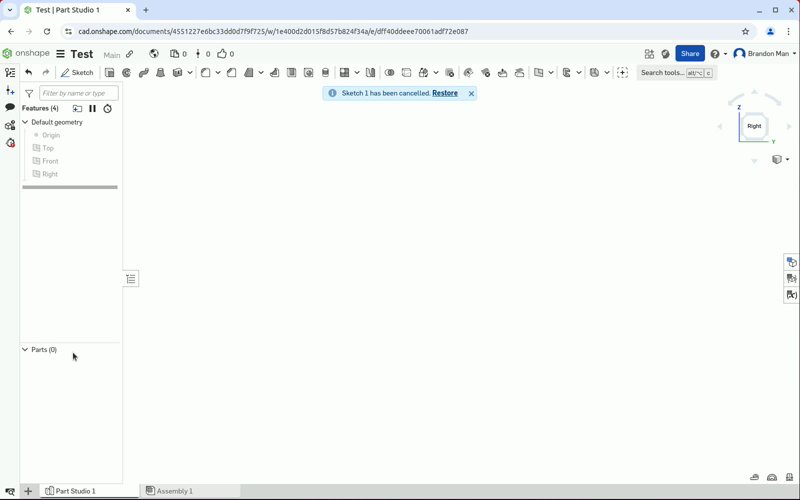
key(shift+y)
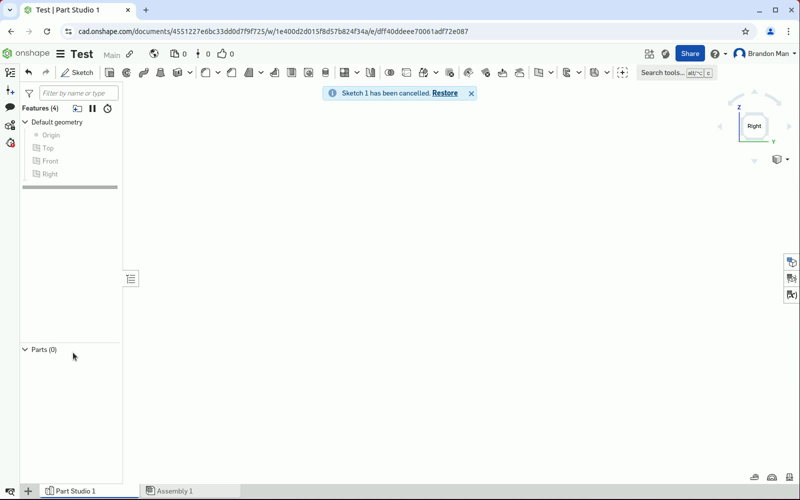
key(shift+s)
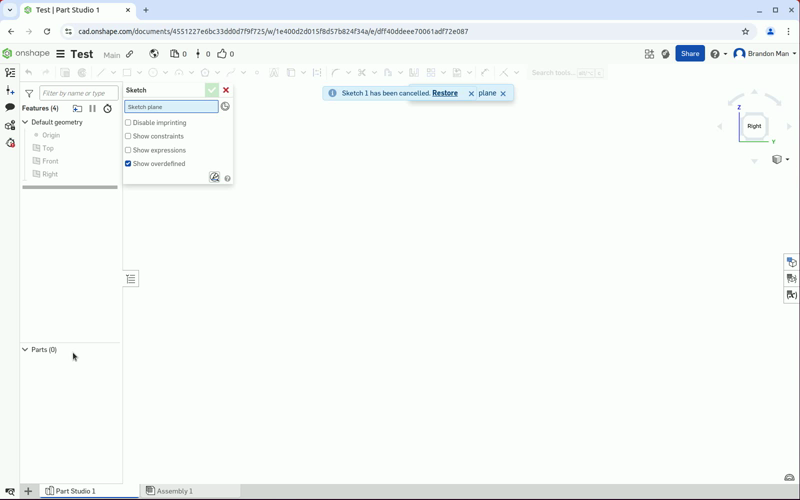
mouse_move(73, 176)
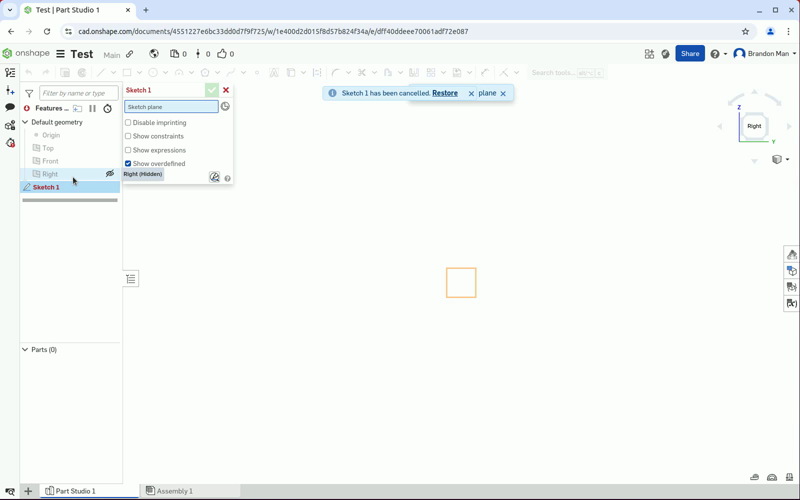
click(73, 176)
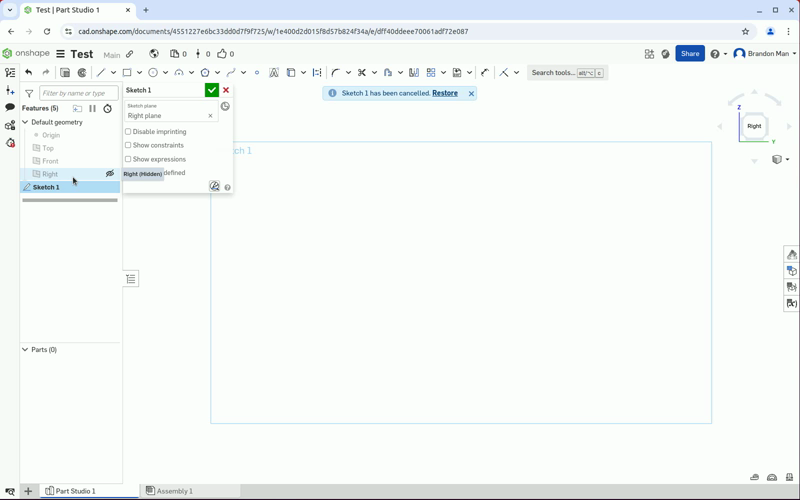
mouse_move(73, 352)
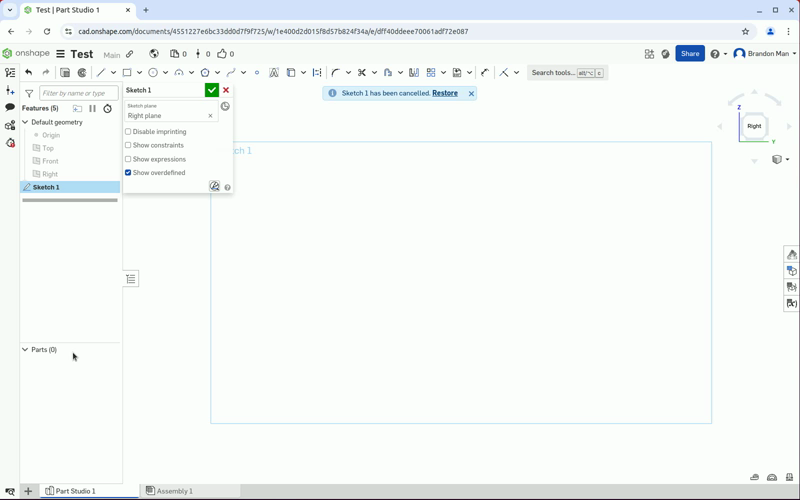
key(y)
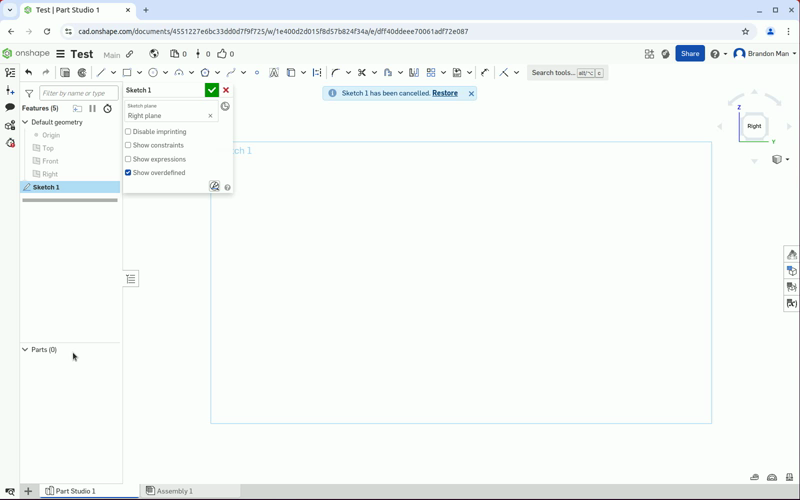
key(l)
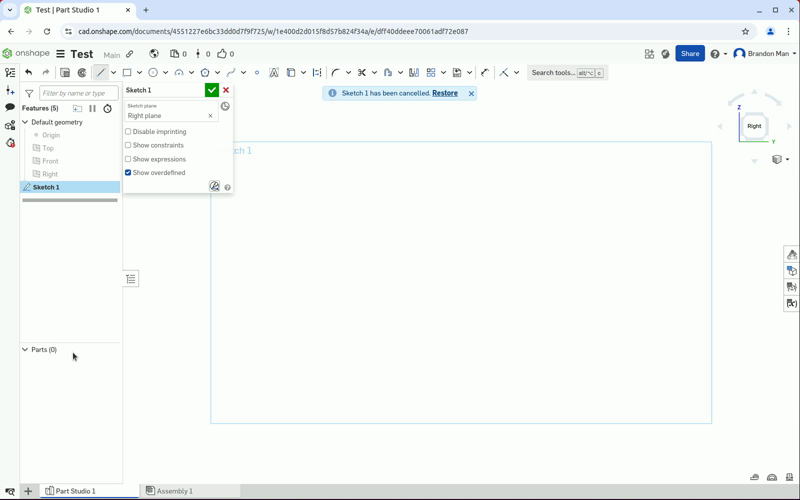
key_down(shift)
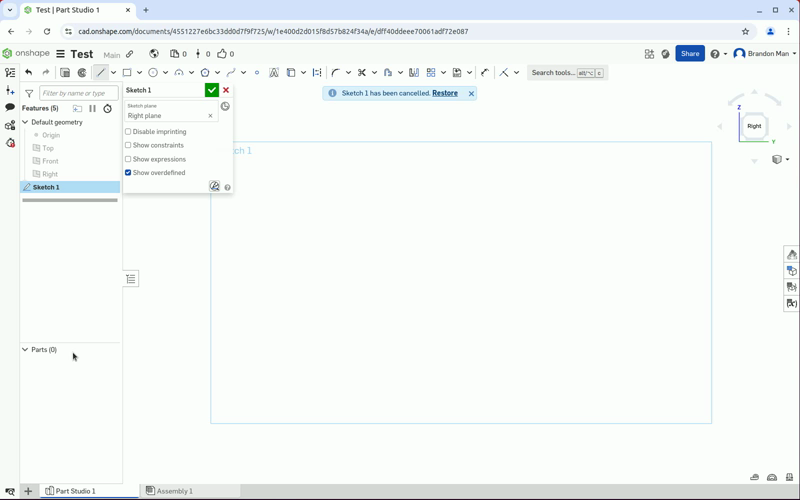
mouse_move(356, 291)
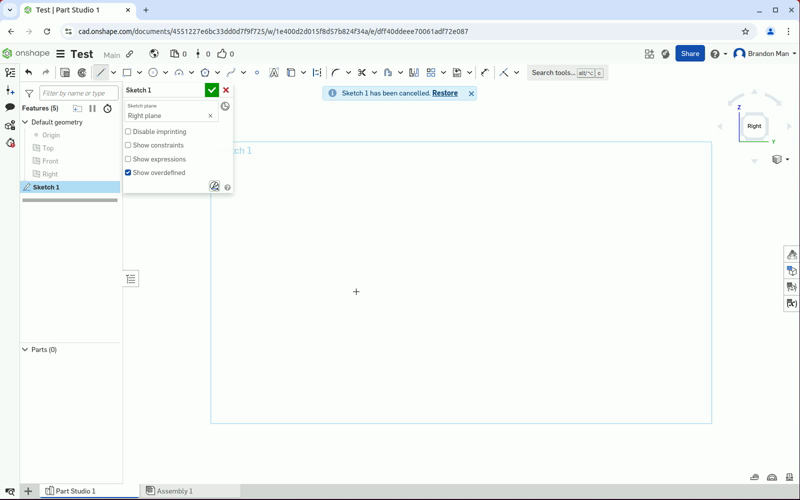
click(356, 291)
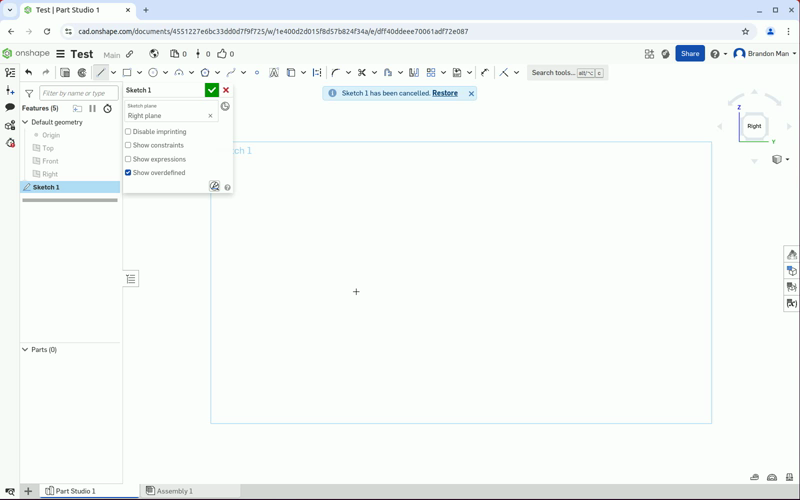
key_up(shift)
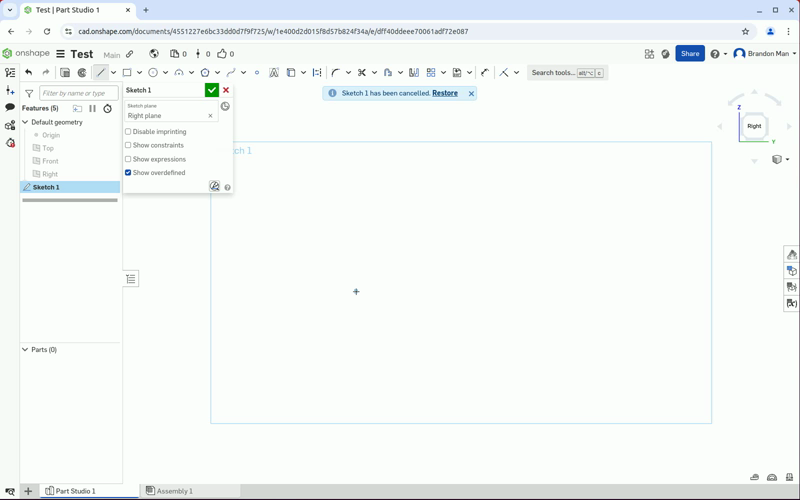
key_down(shift)
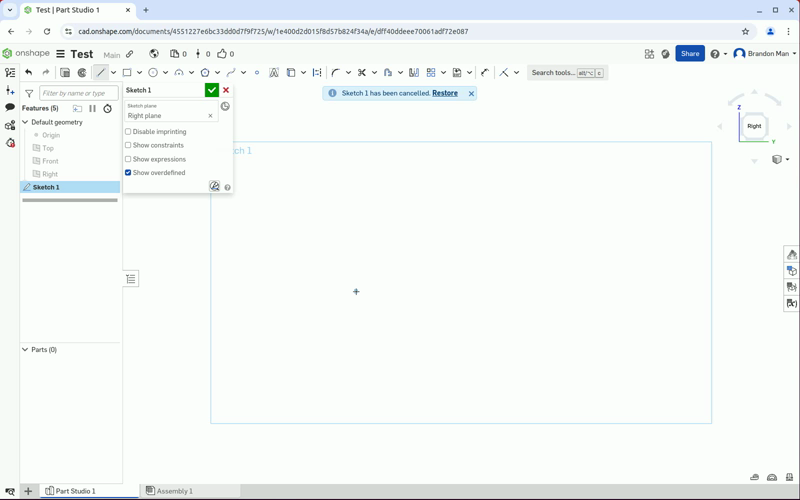
mouse_move(565, 291)
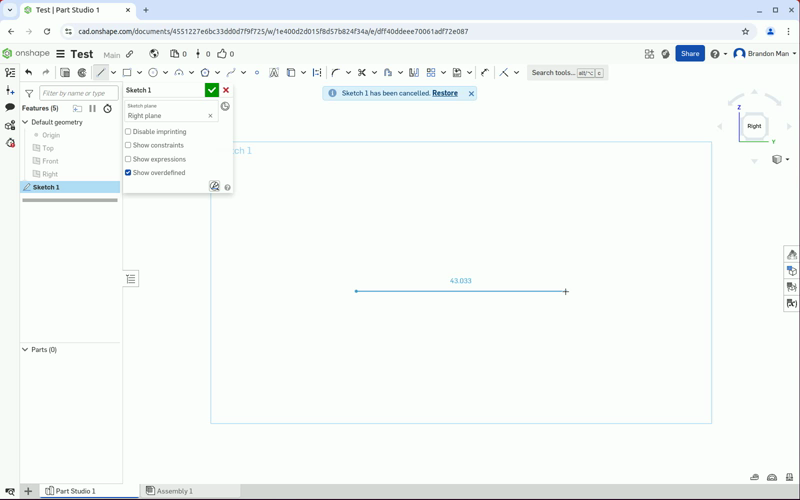
click(565, 291)
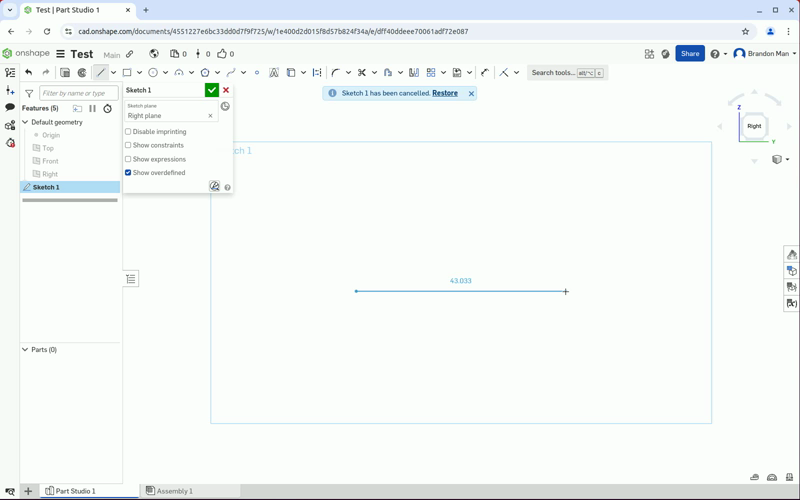
key_up(shift)
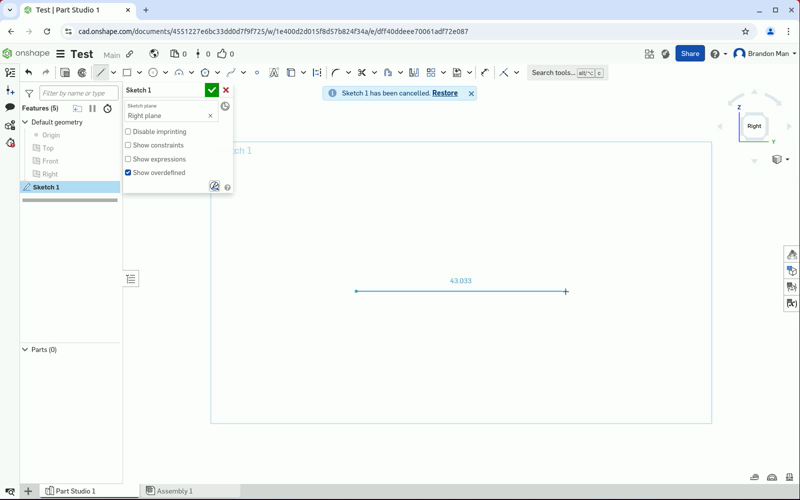
key(esc)
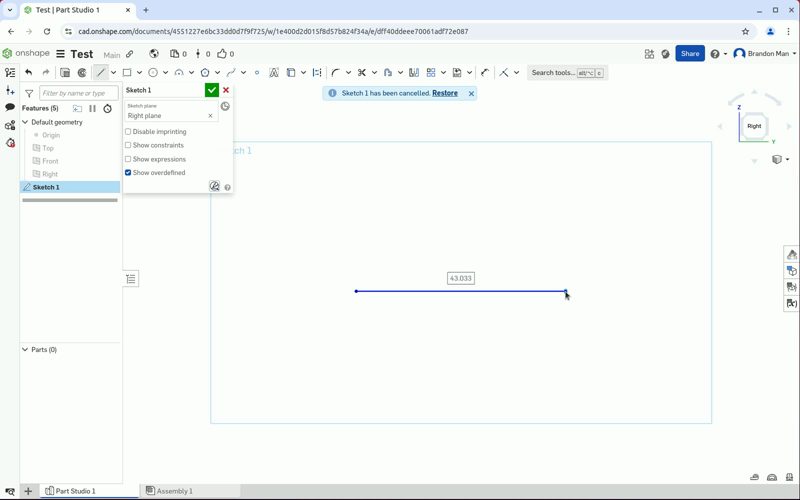
key(a)
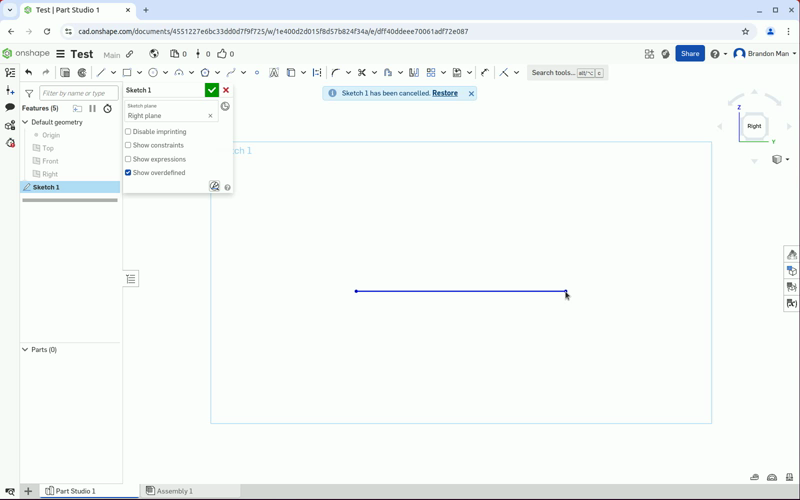
mouse_move(565, 291)
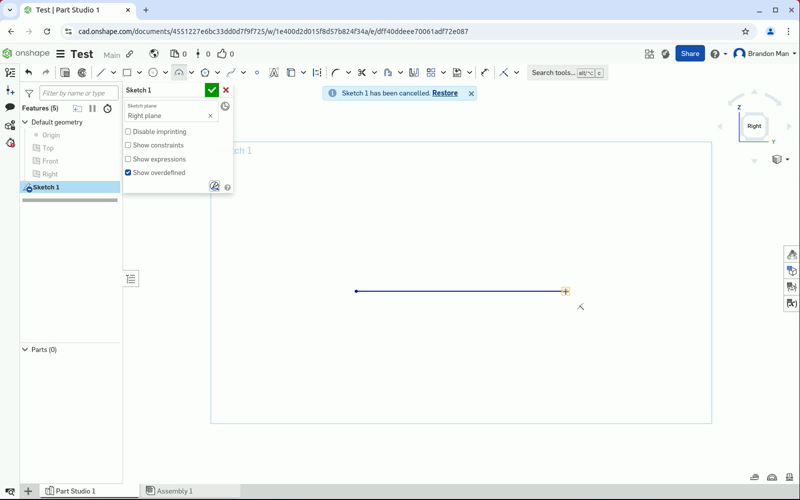
click(565, 291)
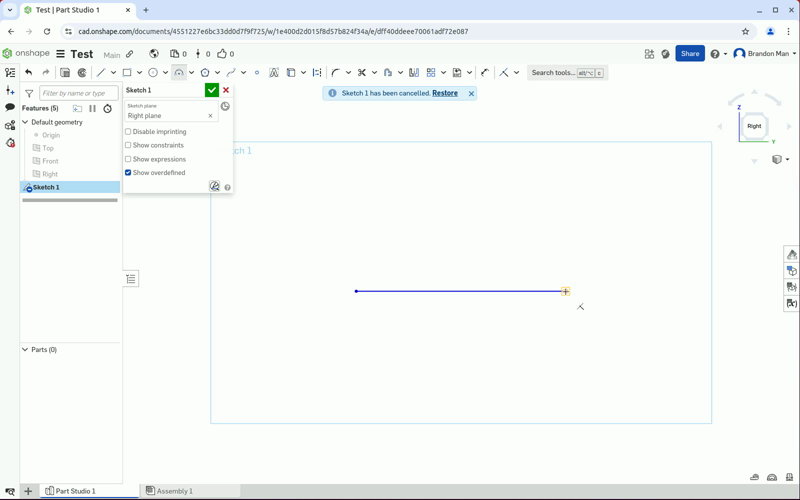
key_down(shift)
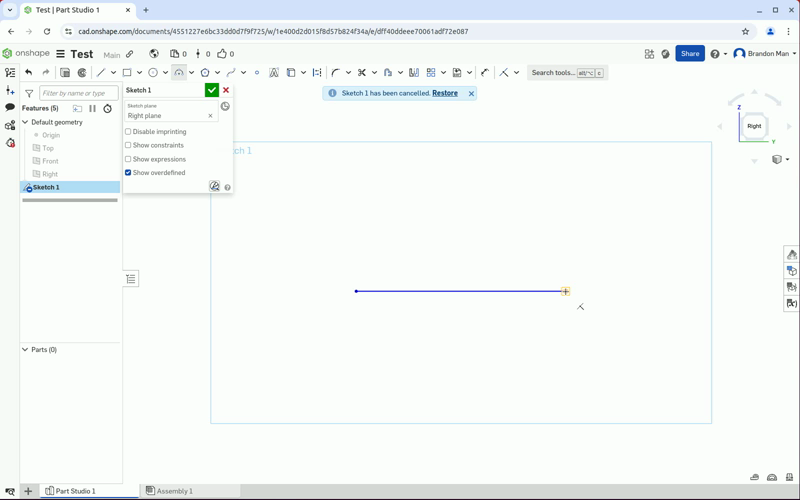
mouse_move(565, 275)
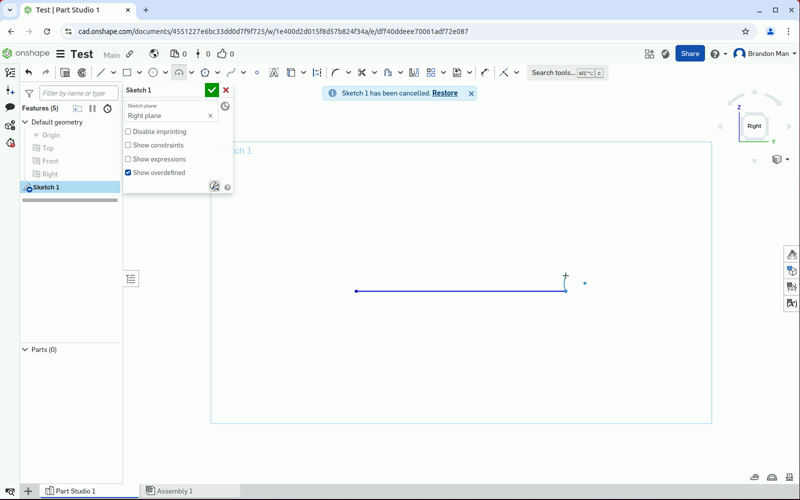
click(565, 275)
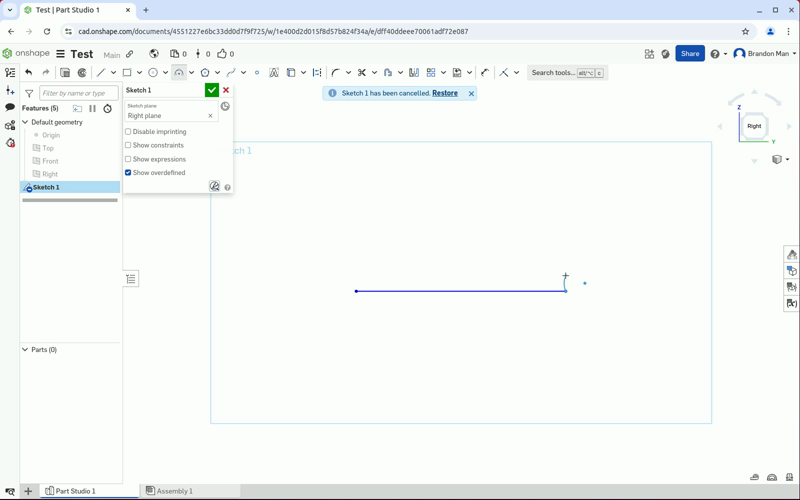
mouse_move(573, 283)
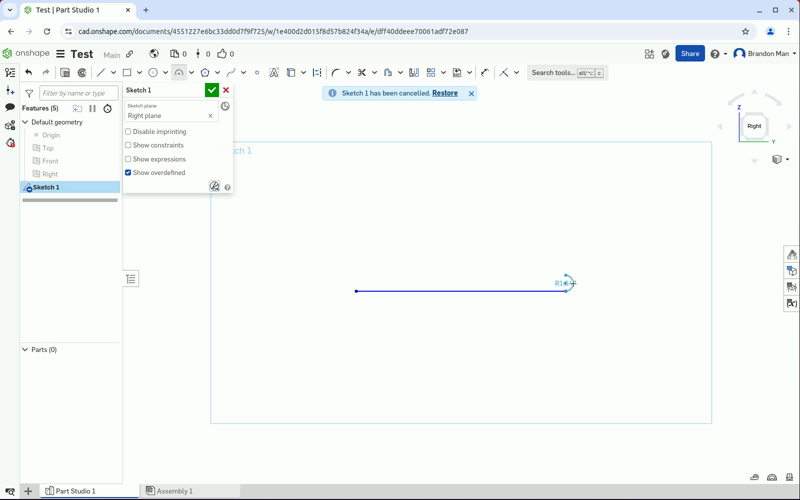
click(573, 283)
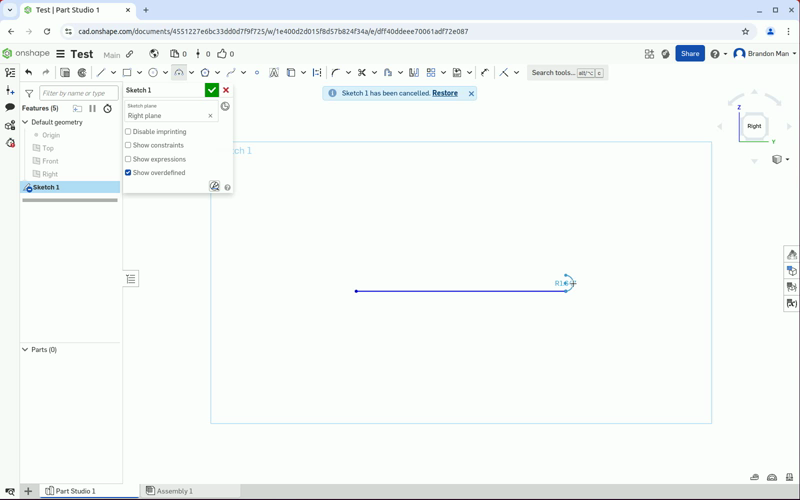
key_up(shift)
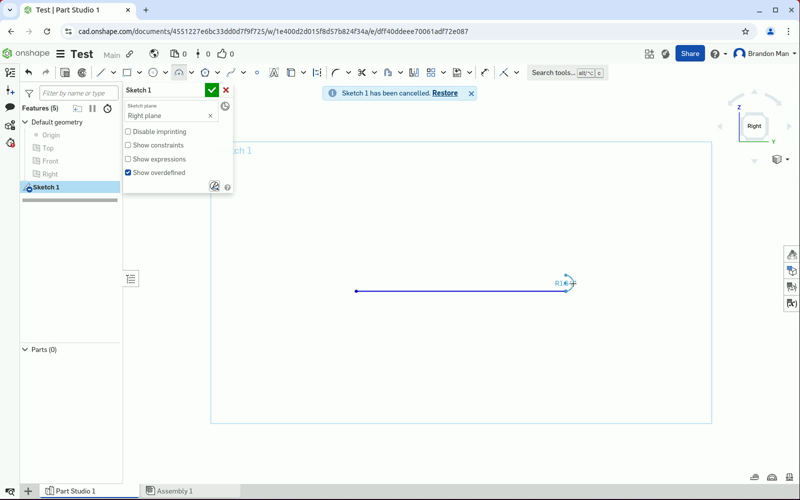
key(esc)
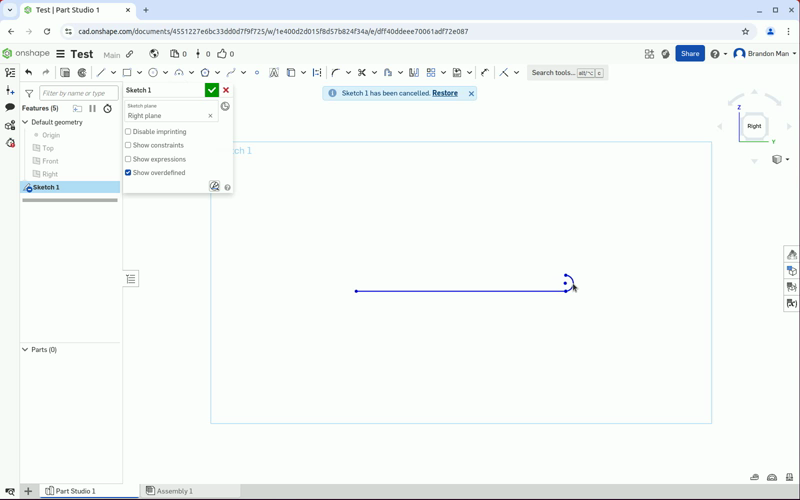
key(l)
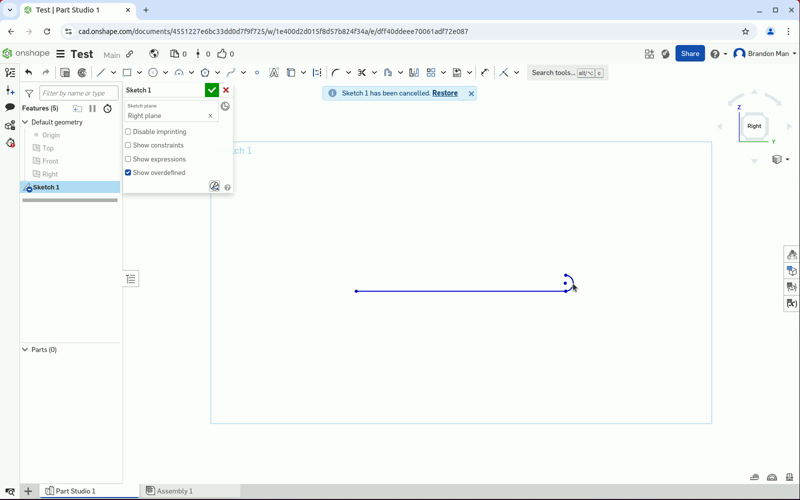
mouse_move(565, 275)
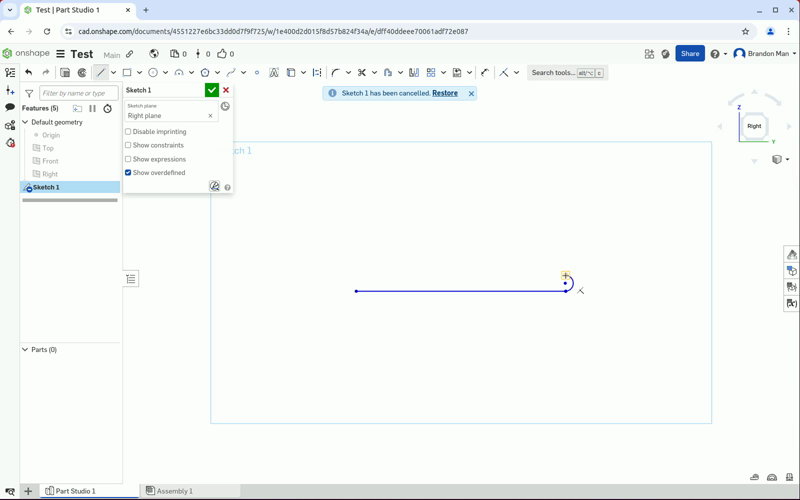
click(565, 275)
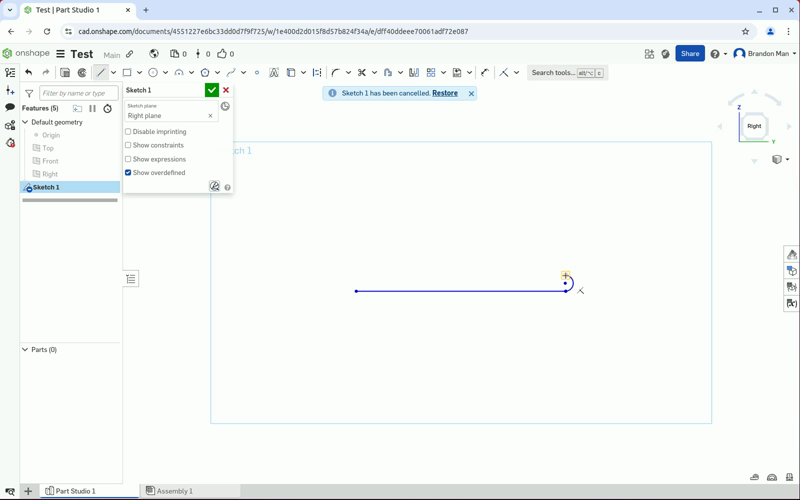
key_down(shift)
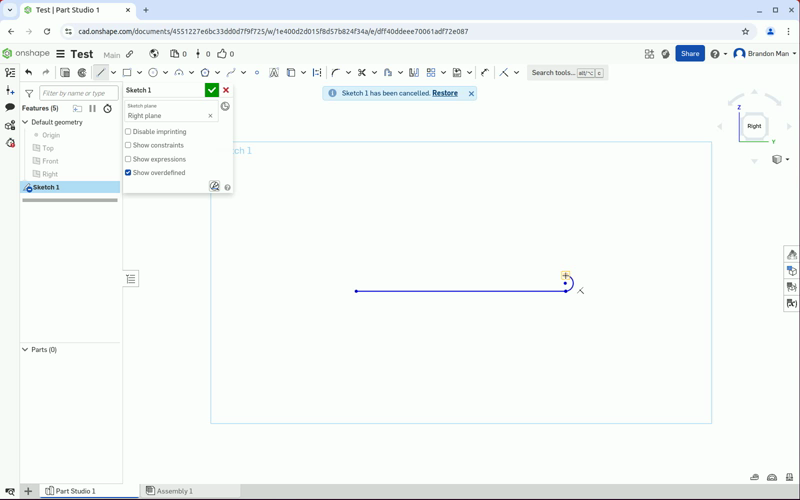
mouse_move(386, 275)
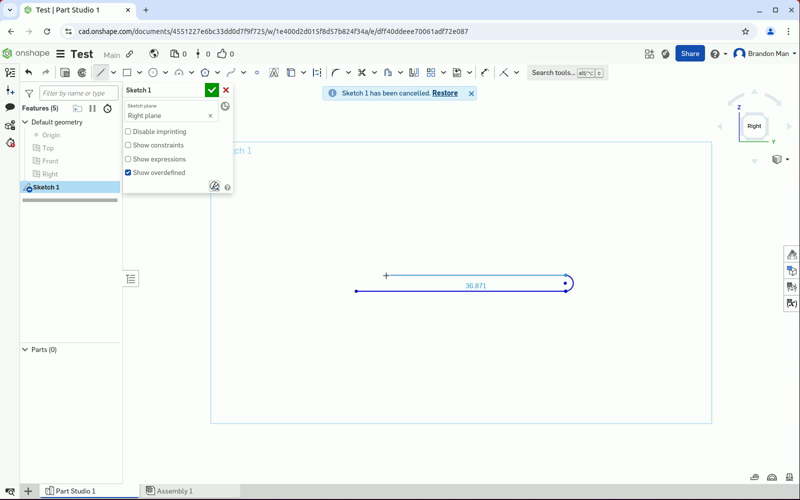
click(386, 275)
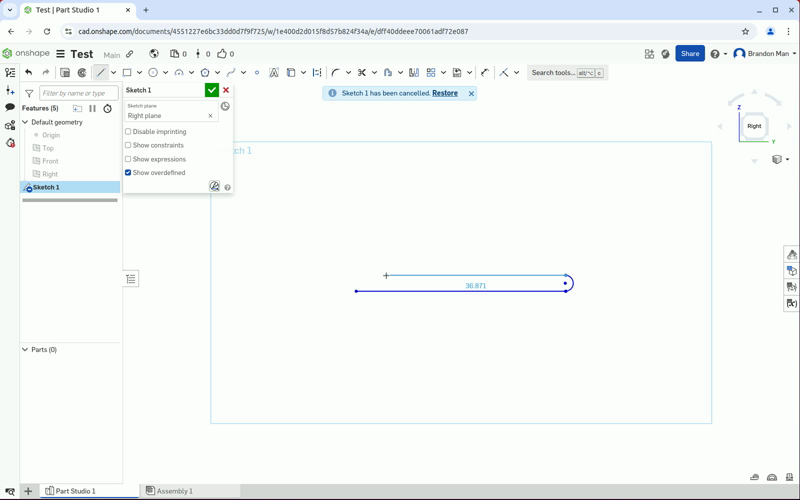
key_up(shift)
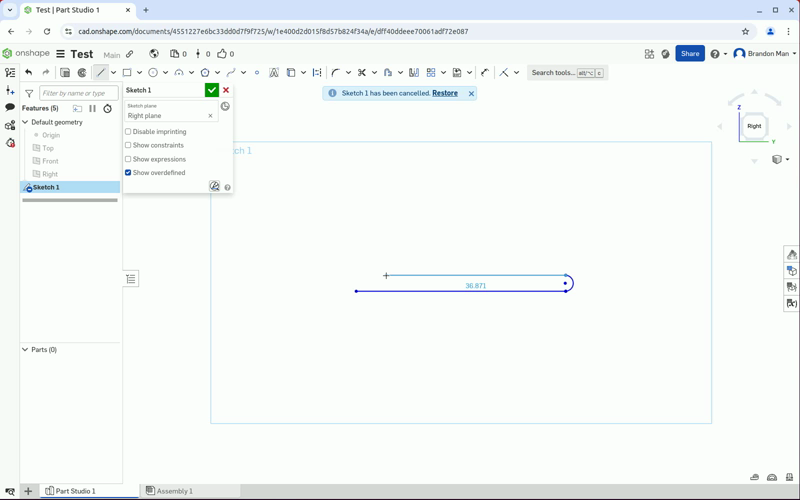
key_down(shift)
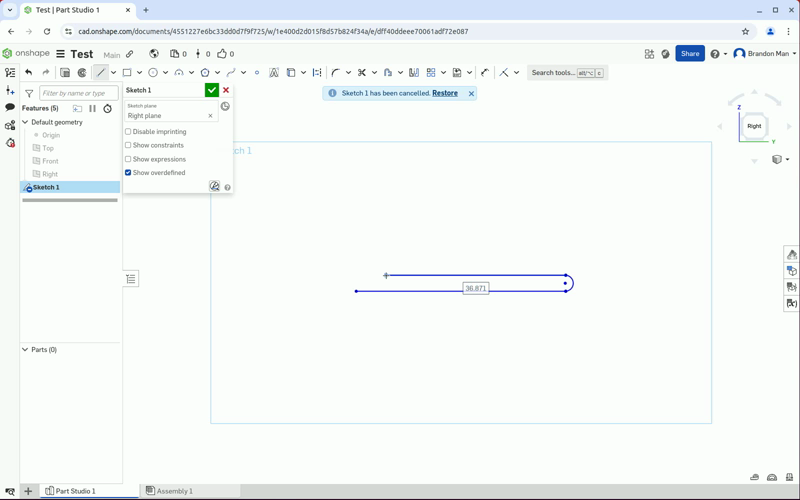
mouse_move(416, 275)
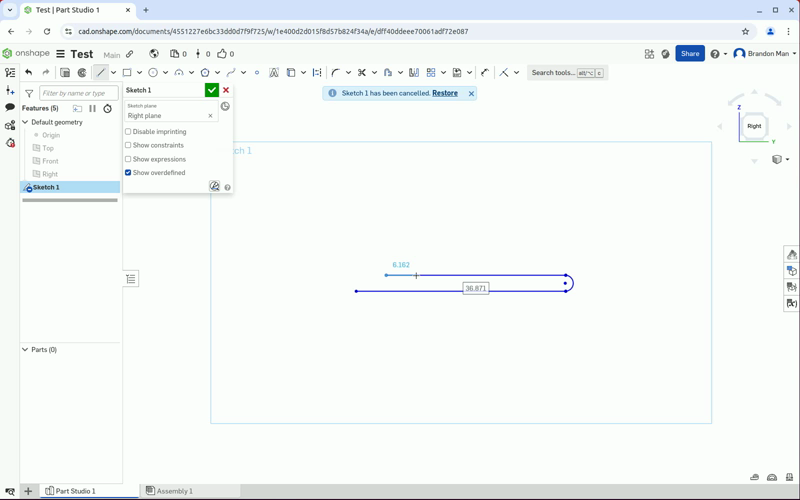
mouse_move(383, 259)
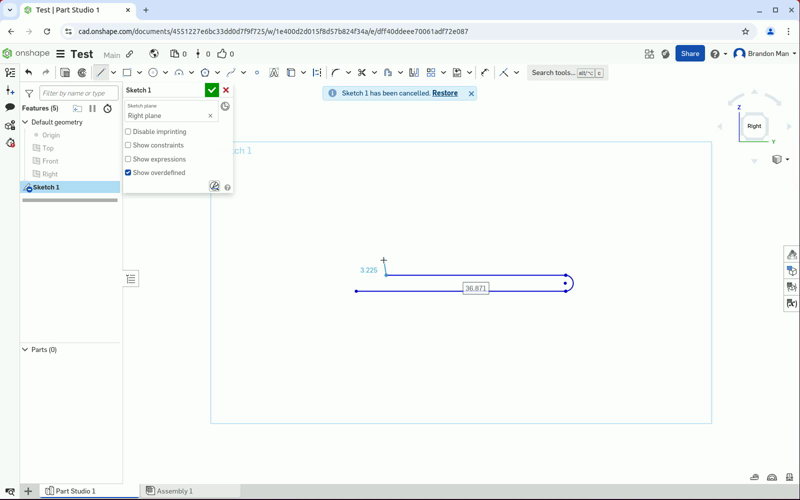
click(383, 259)
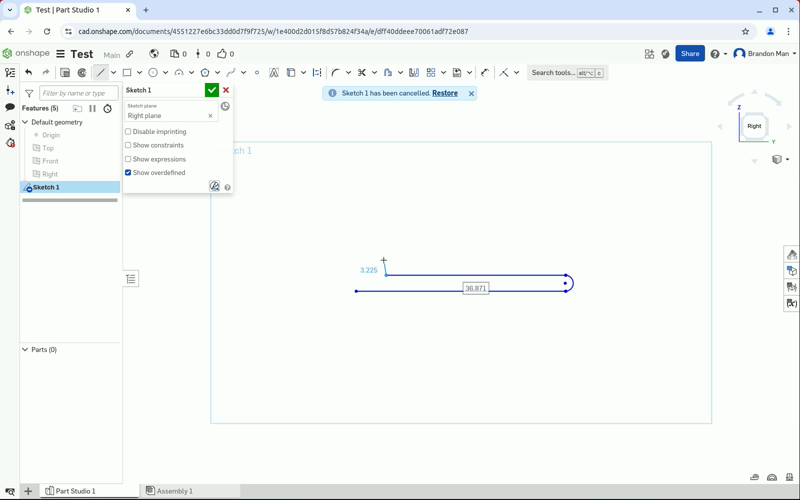
key_up(shift)
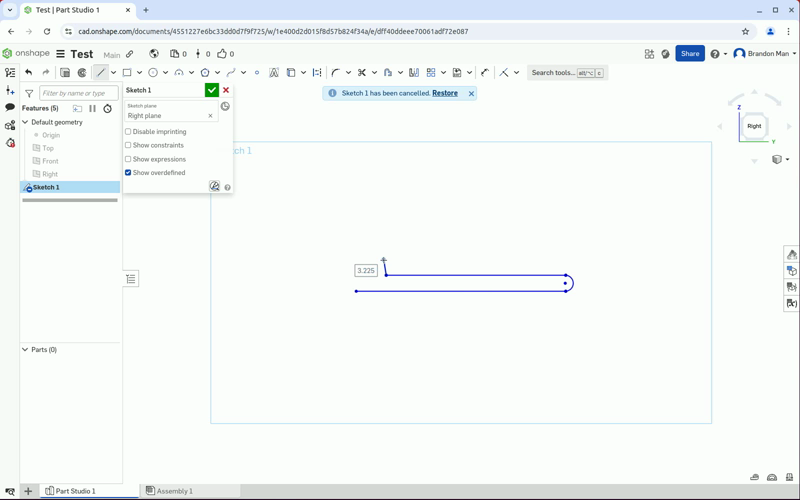
key(esc)
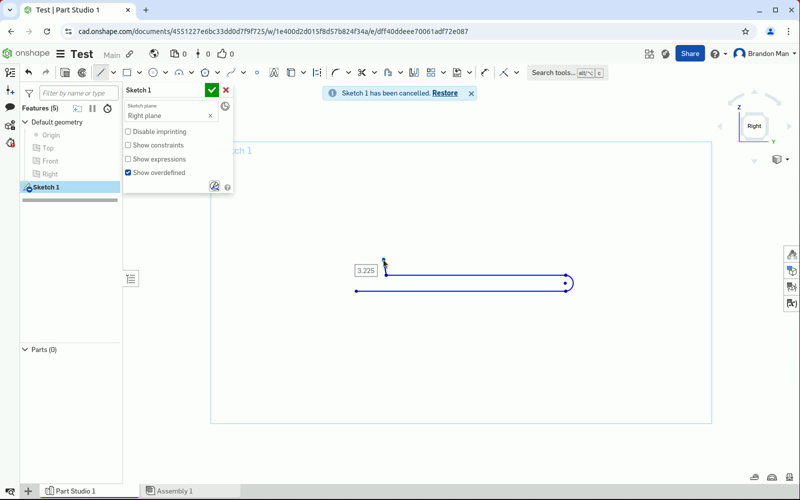
key(a)
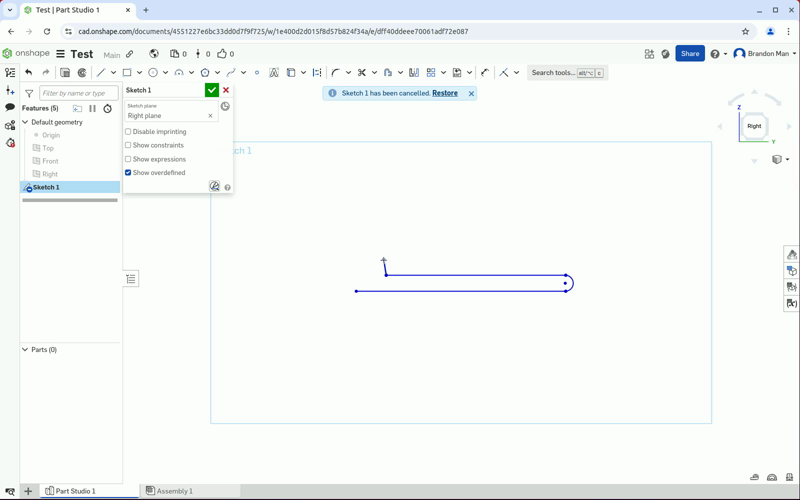
mouse_move(383, 259)
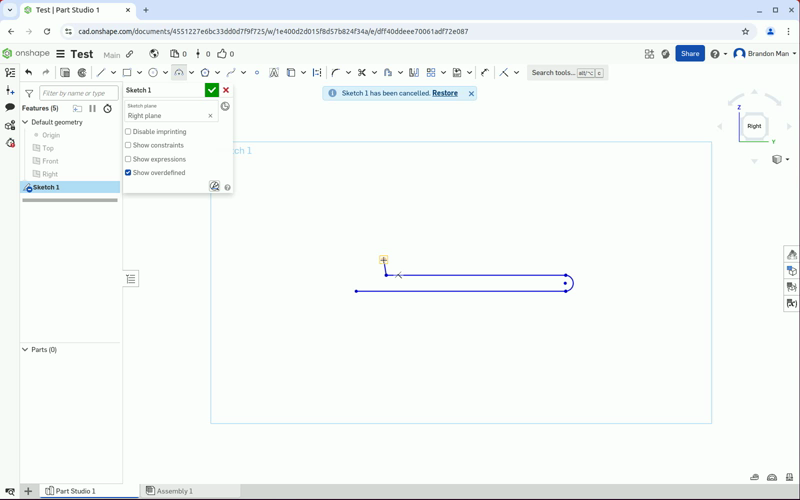
click(383, 259)
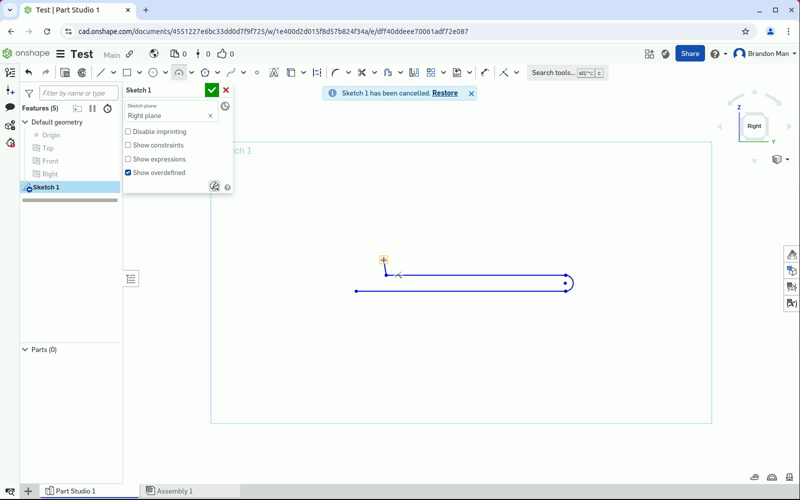
key_down(shift)
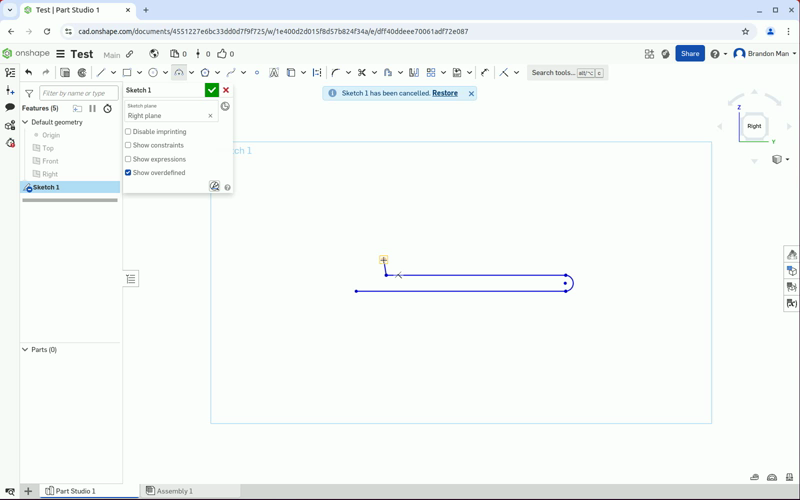
mouse_move(356, 259)
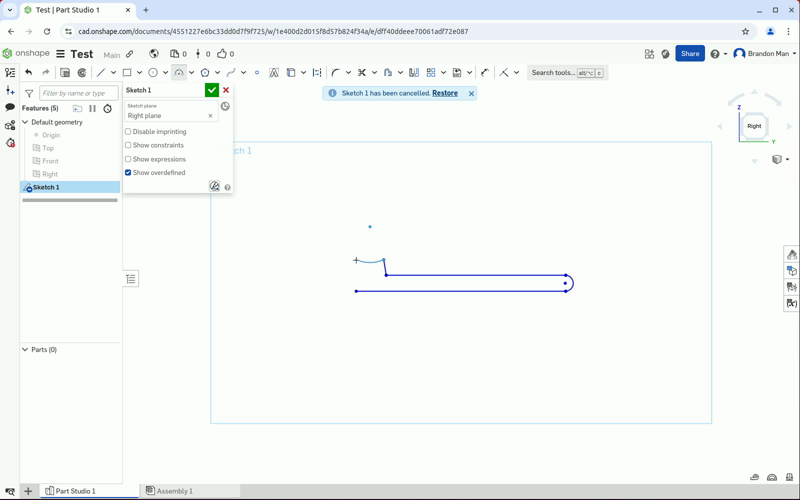
click(356, 259)
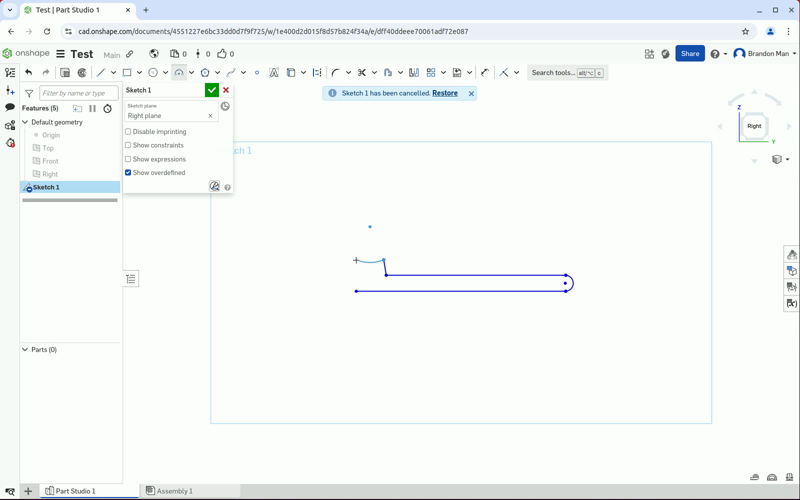
mouse_move(370, 246)
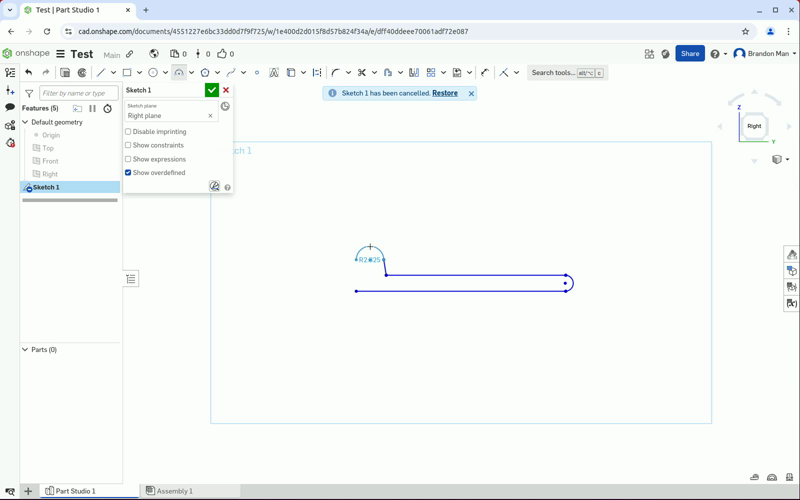
click(370, 246)
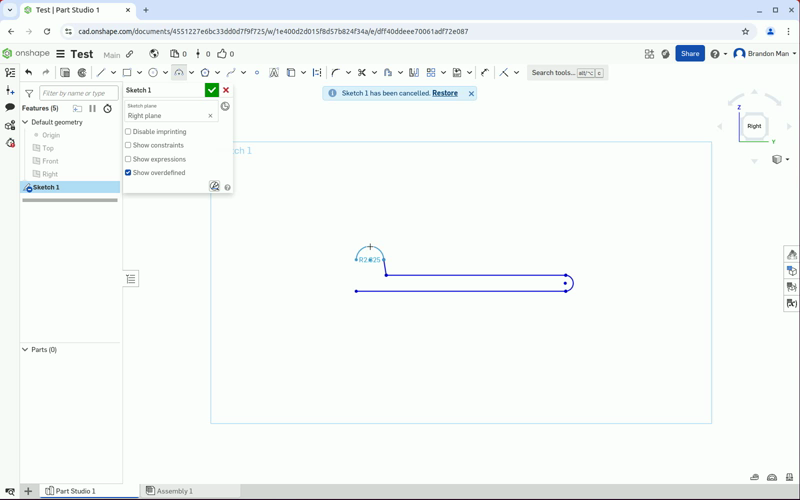
key_up(shift)
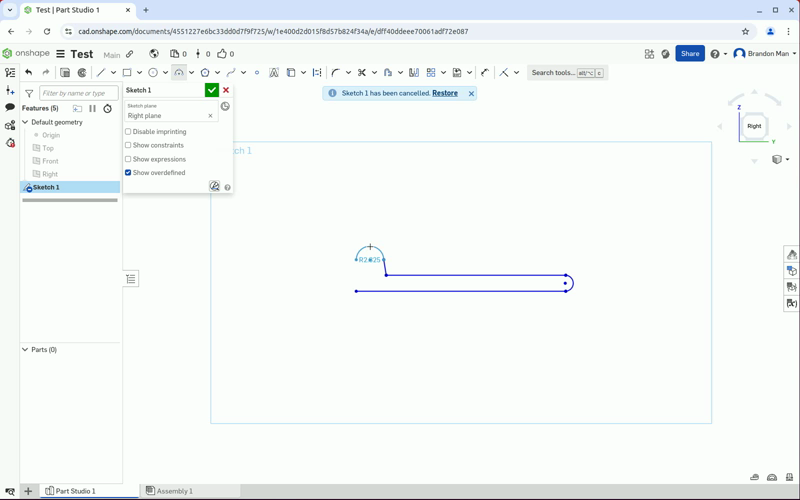
key(esc)
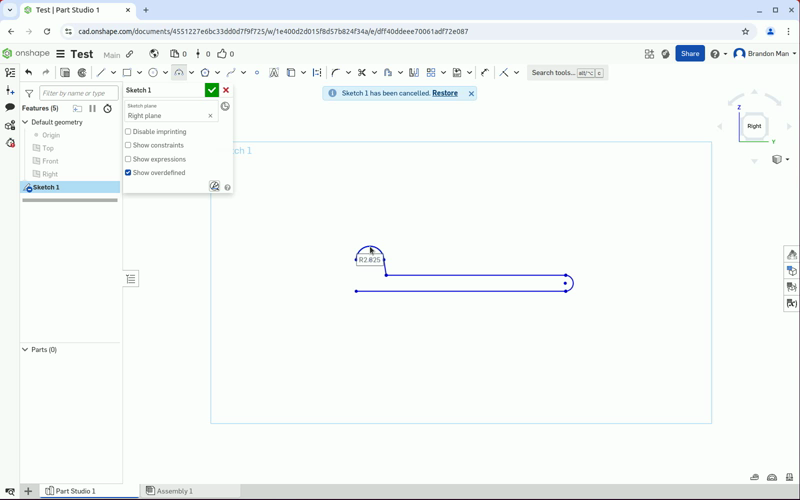
key(l)
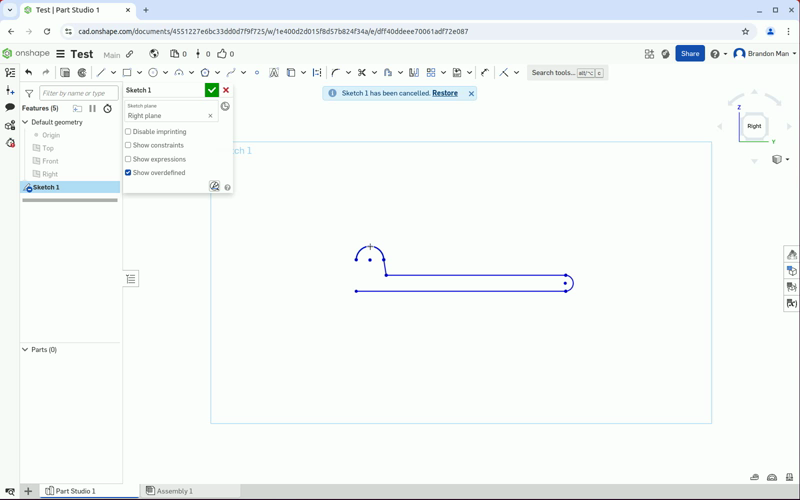
mouse_move(356, 259)
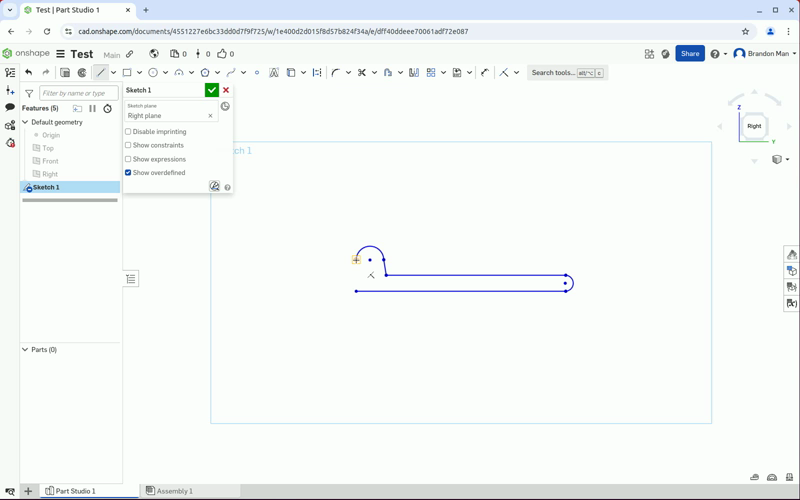
click(356, 259)
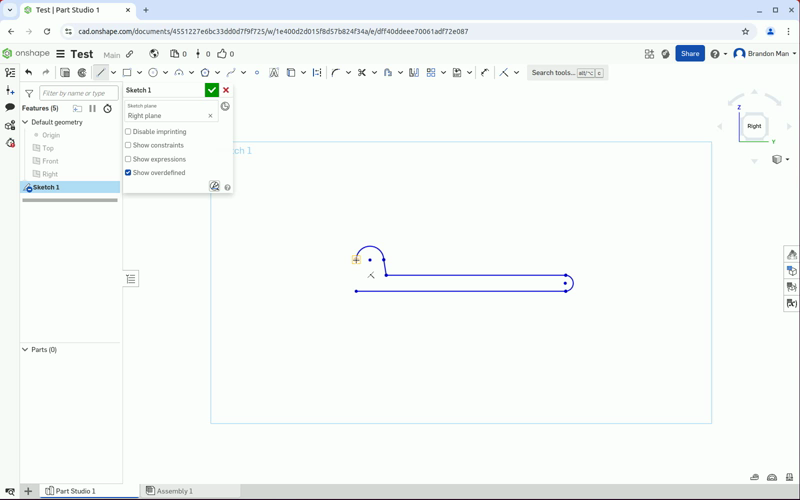
key_down(shift)
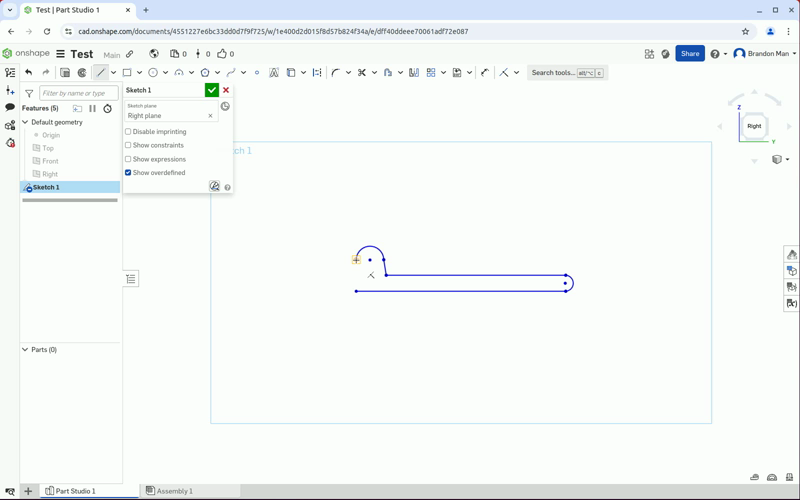
mouse_move(386, 259)
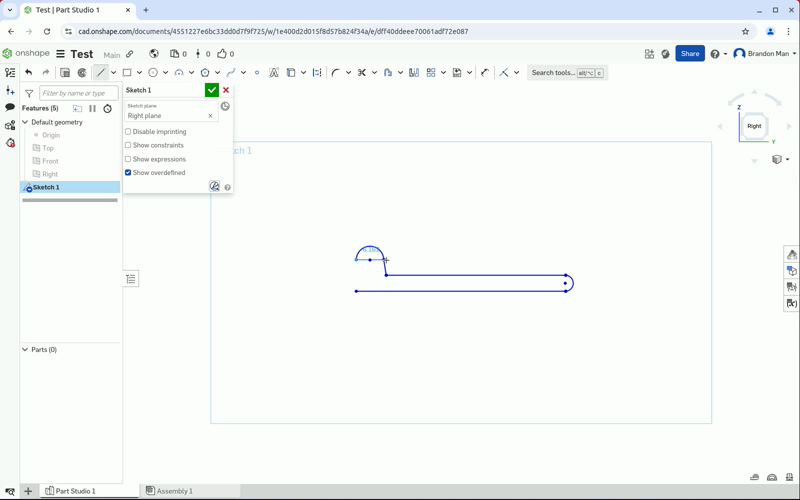
mouse_move(356, 275)
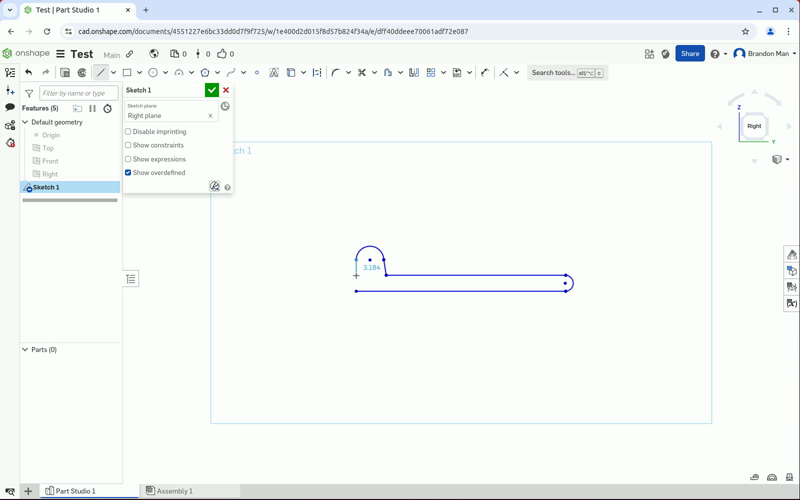
click(356, 275)
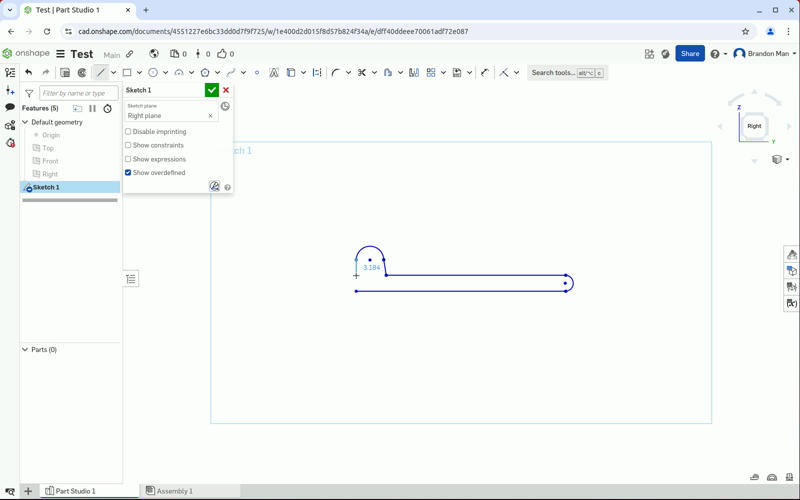
key_up(shift)
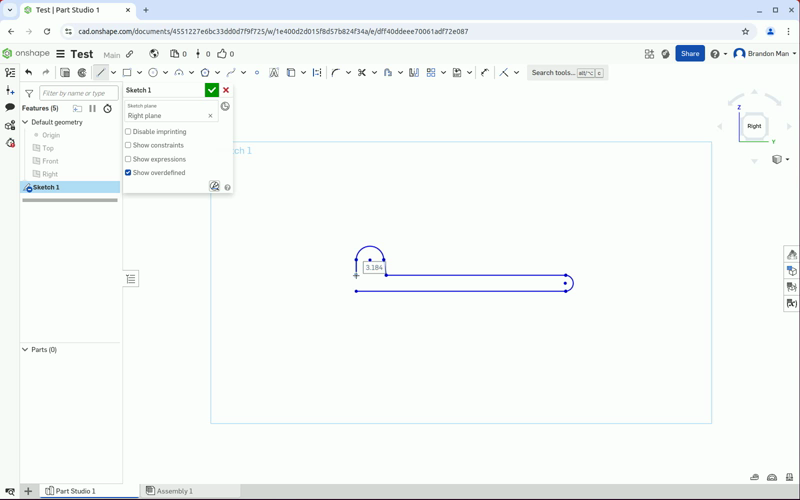
mouse_move(386, 275)
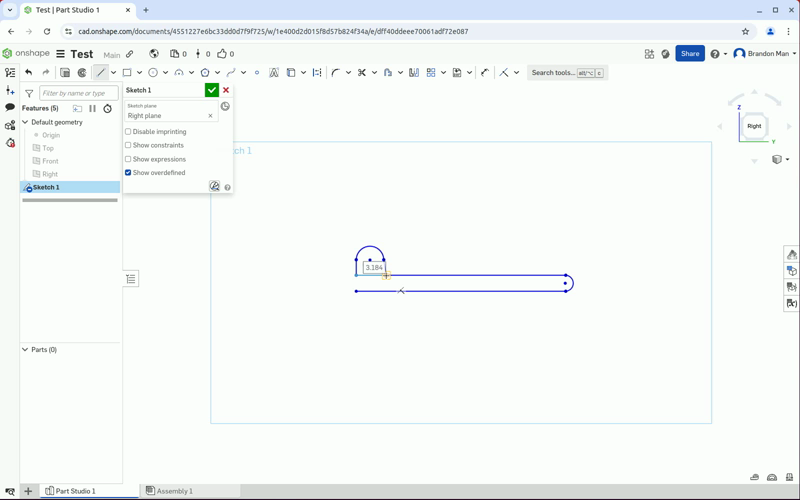
key_down(shift)
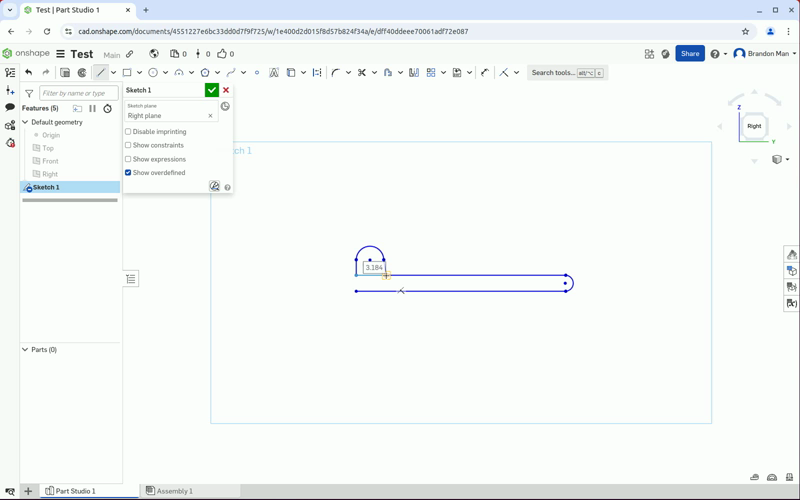
mouse_move(356, 291)
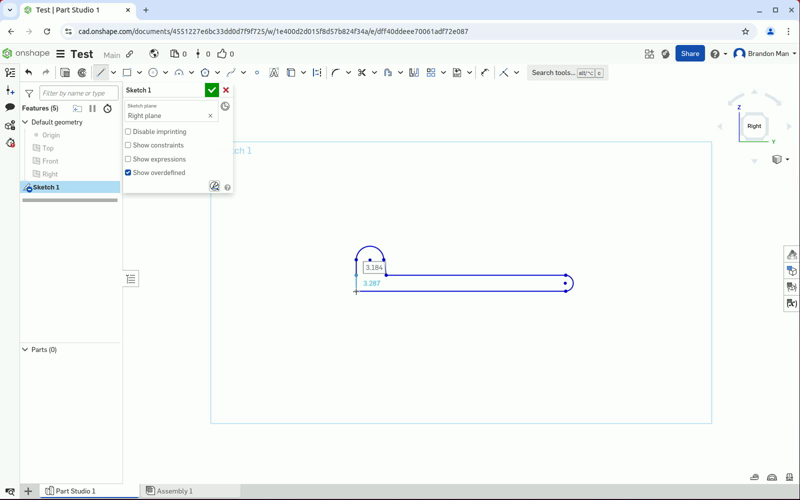
key_up(shift)
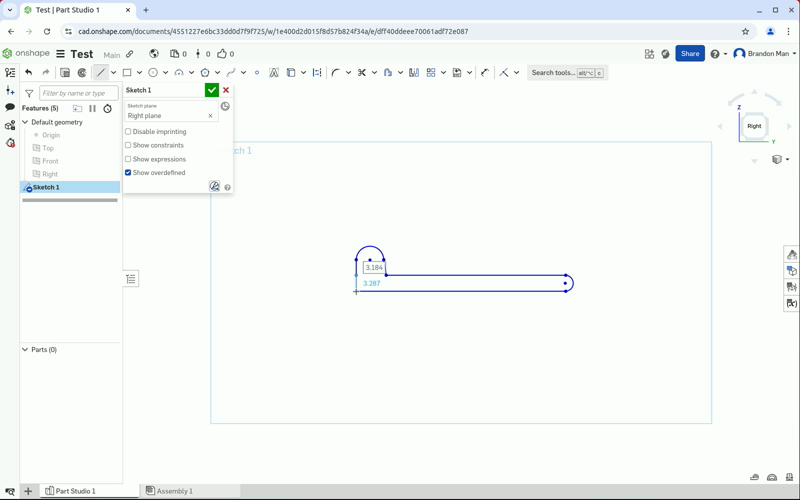
click(356, 291)
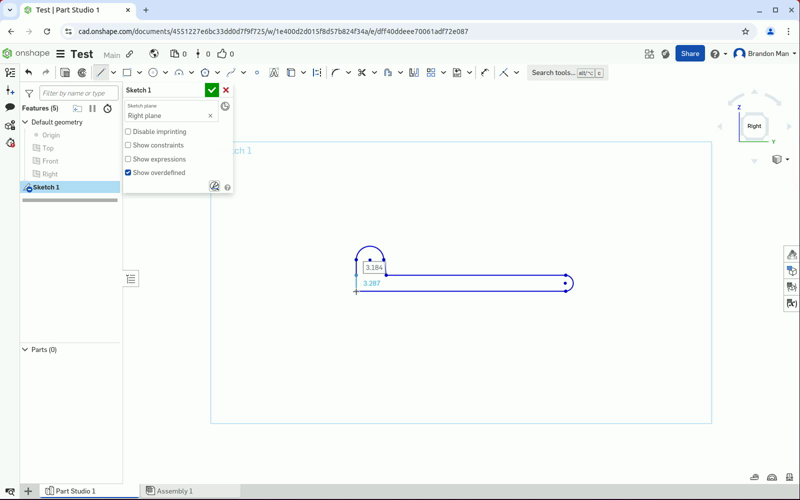
key(esc)
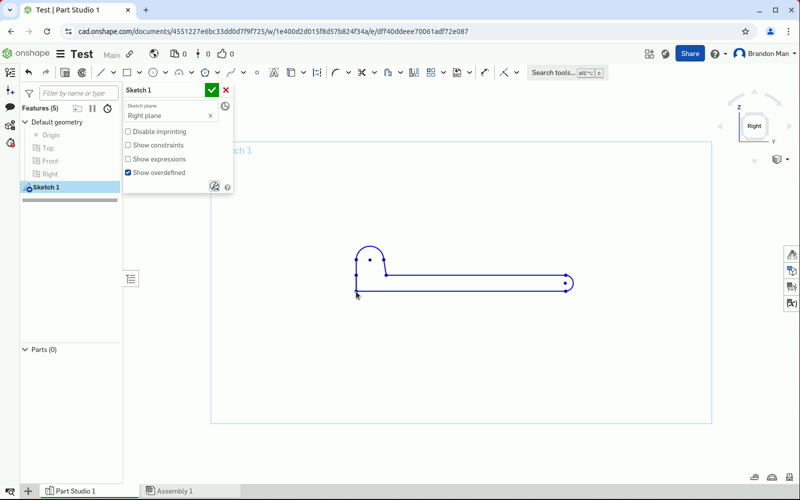
mouse_move(567, 282)
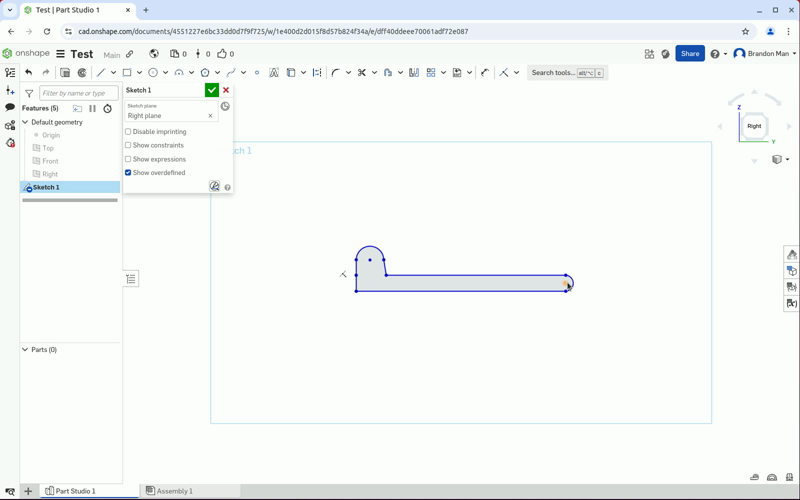
click(567, 282)
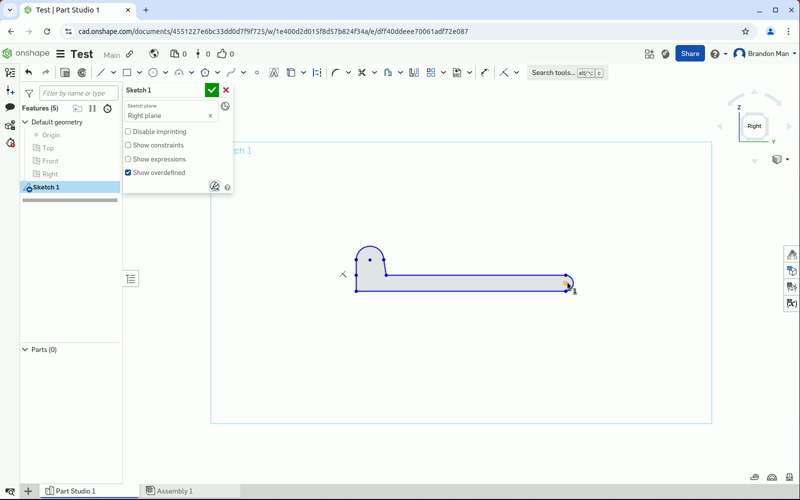
mouse_move(73, 352)
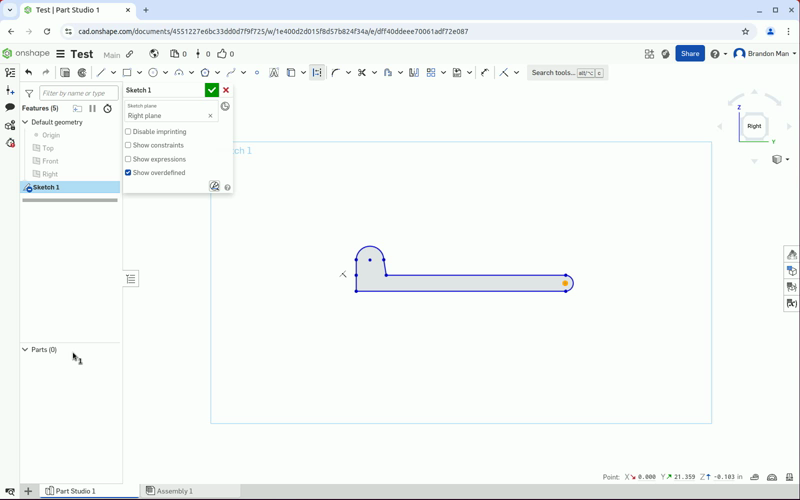
key(shift+y)
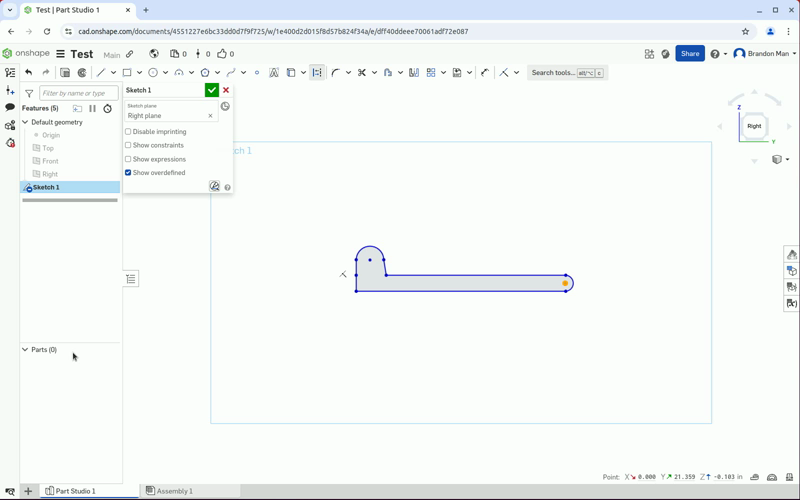
key(shift+e)
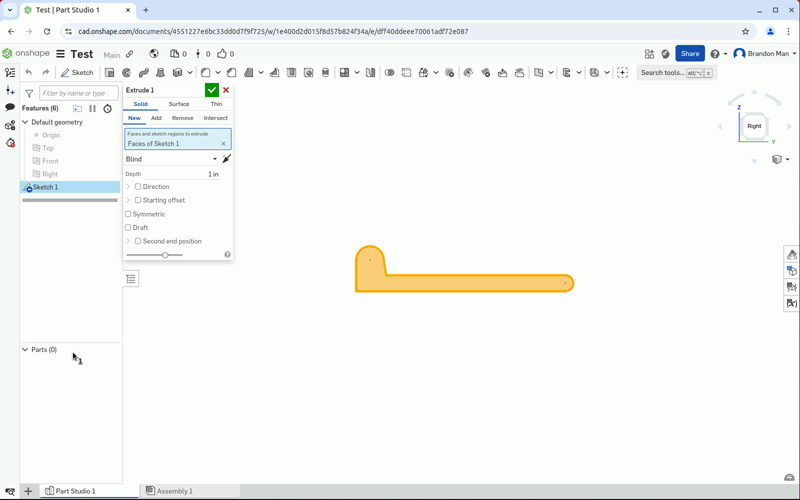
mouse_move(143, 106)
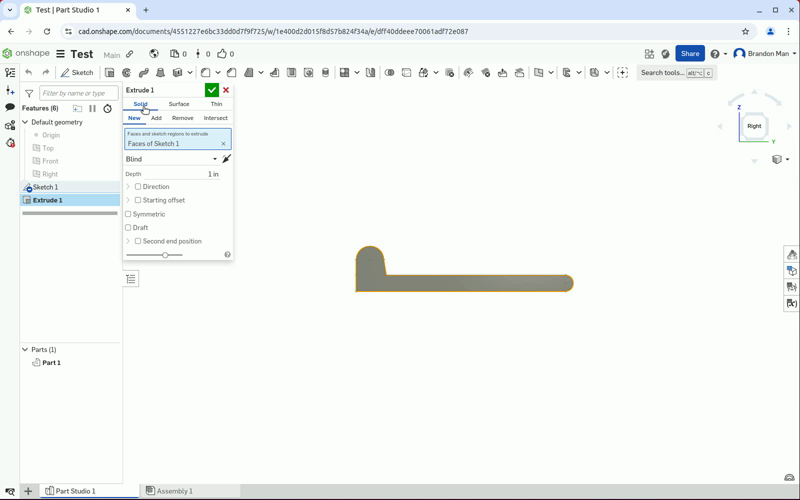
click(143, 106)
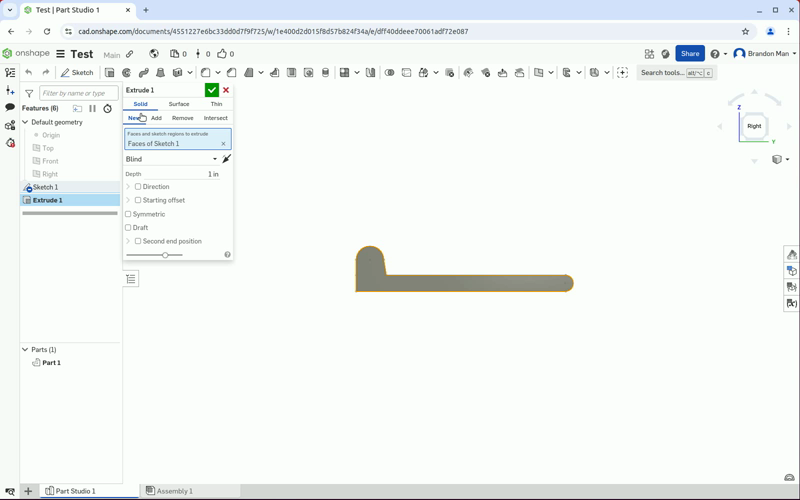
mouse_move(137, 120)
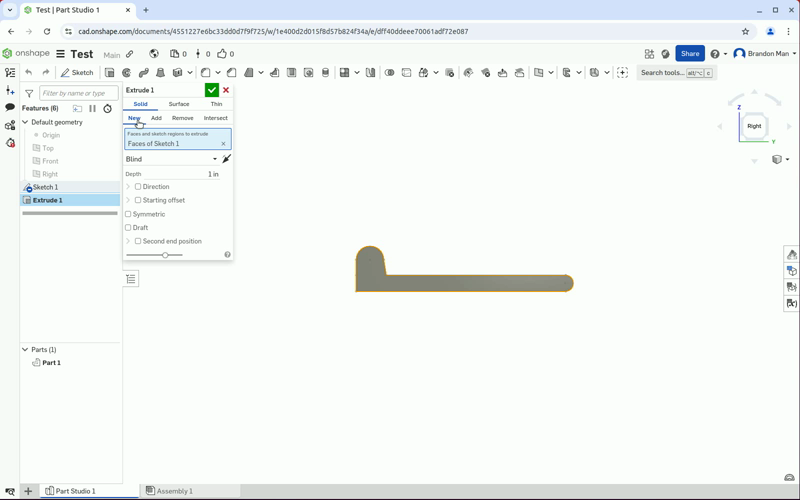
click(137, 120)
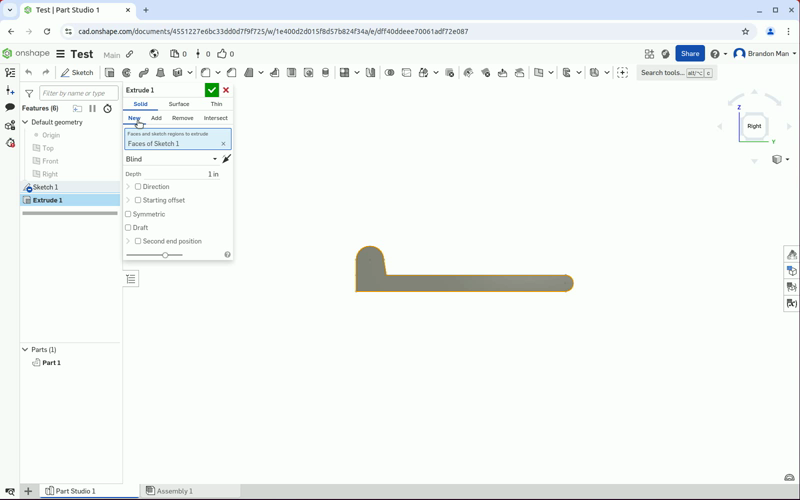
key(tab, 4)
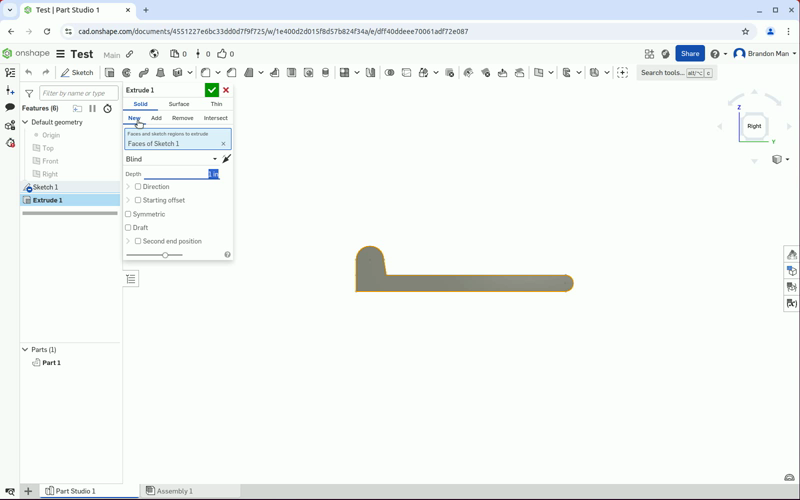
text(-0.241)
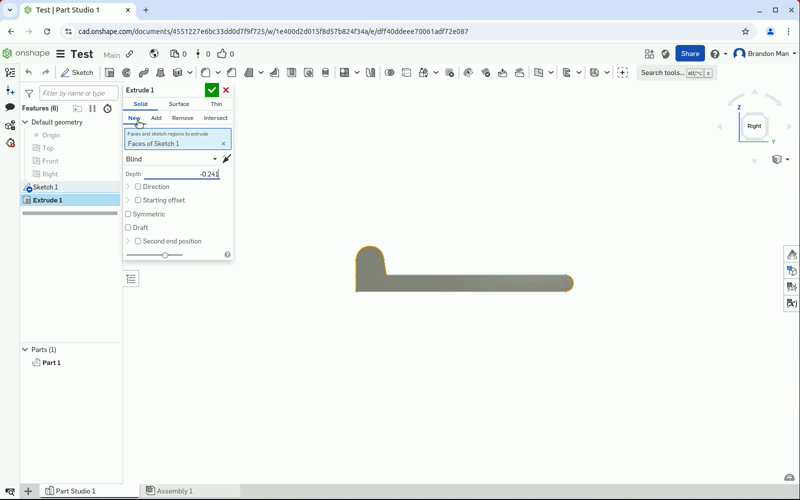
key(enter)
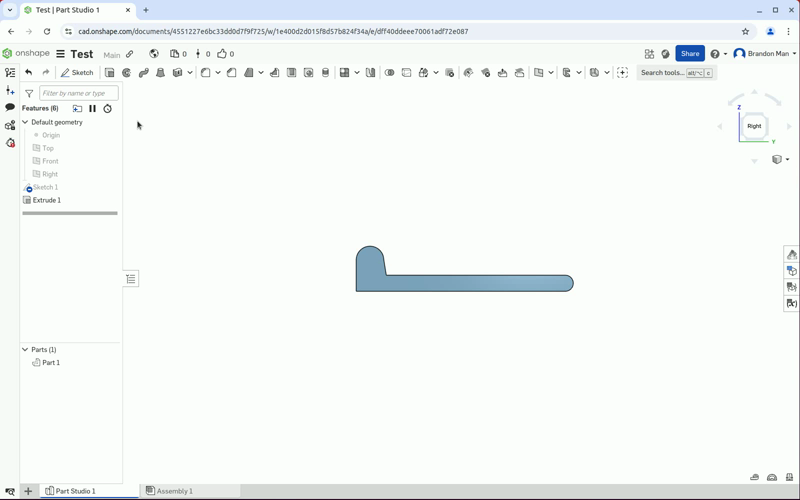
key(shift+h)
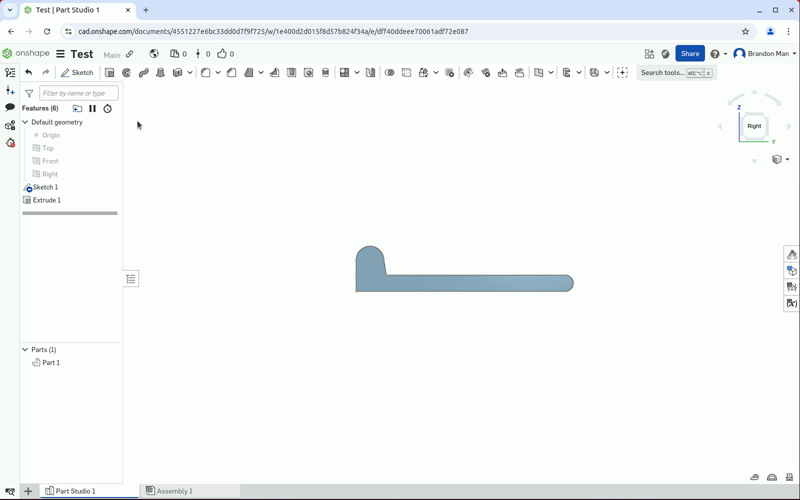
key(shift+h)
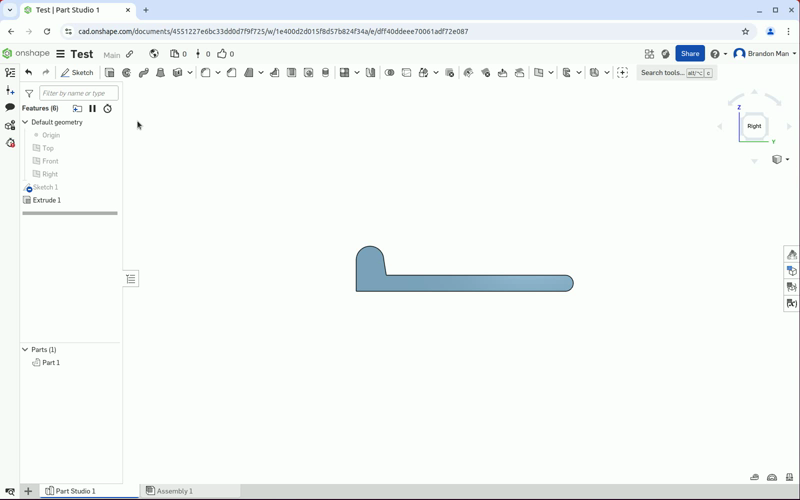
mouse_move(73, 189)
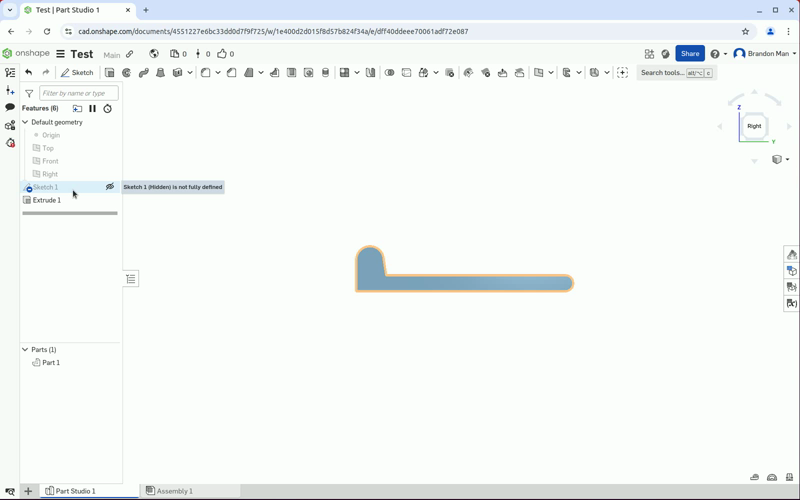
click(73, 189)
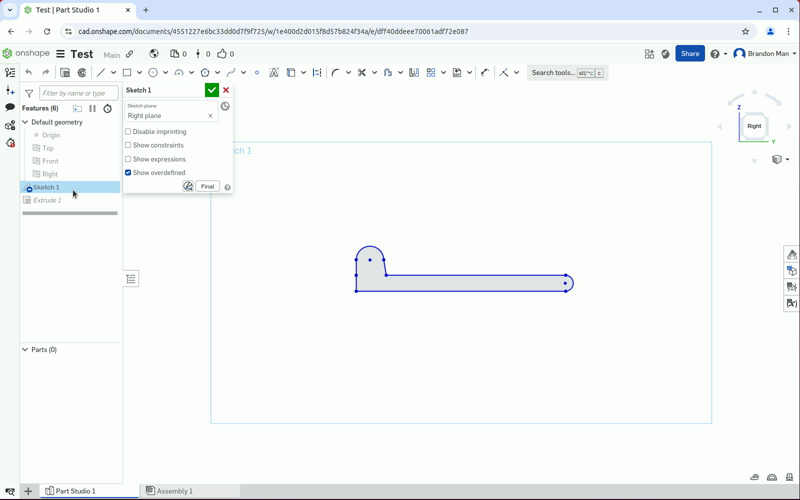
mouse_move(229, 92)
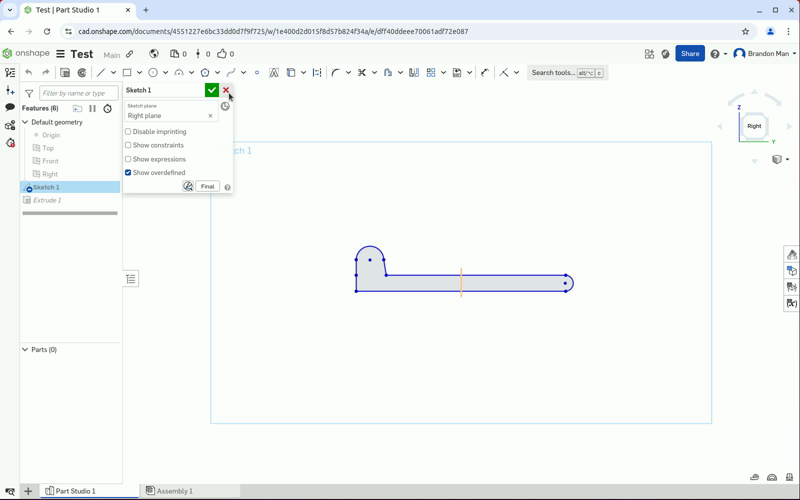
click(229, 92)
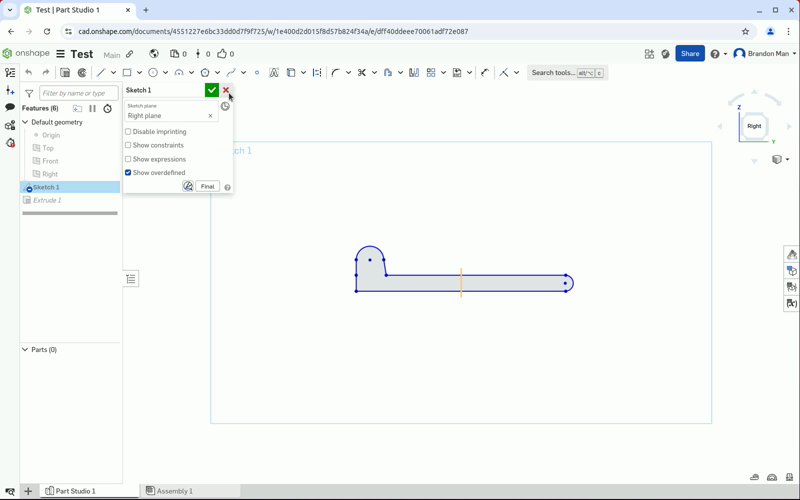
key(shift+s)
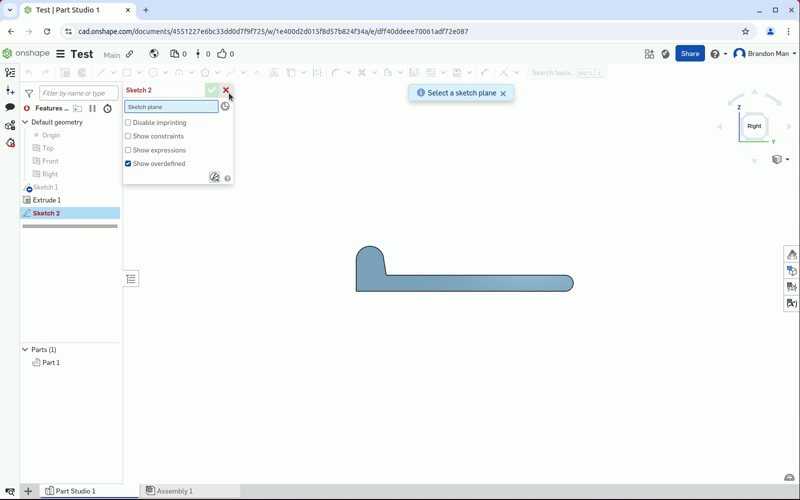
mouse_move(73, 176)
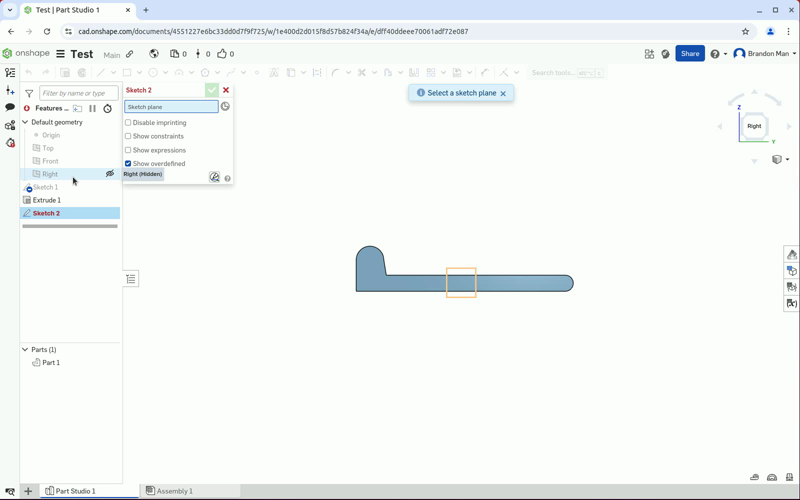
click(73, 176)
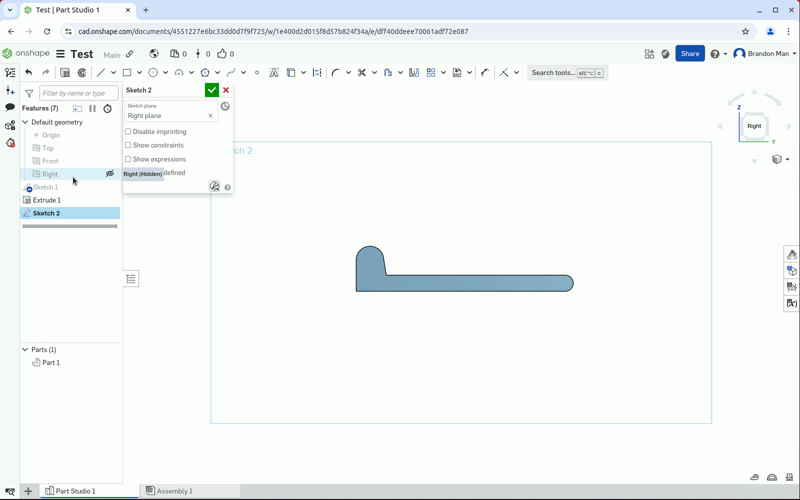
mouse_move(73, 352)
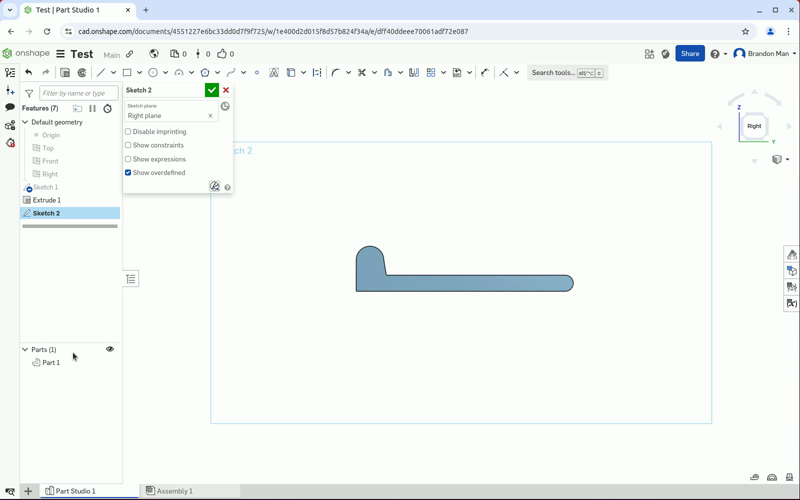
key(y)
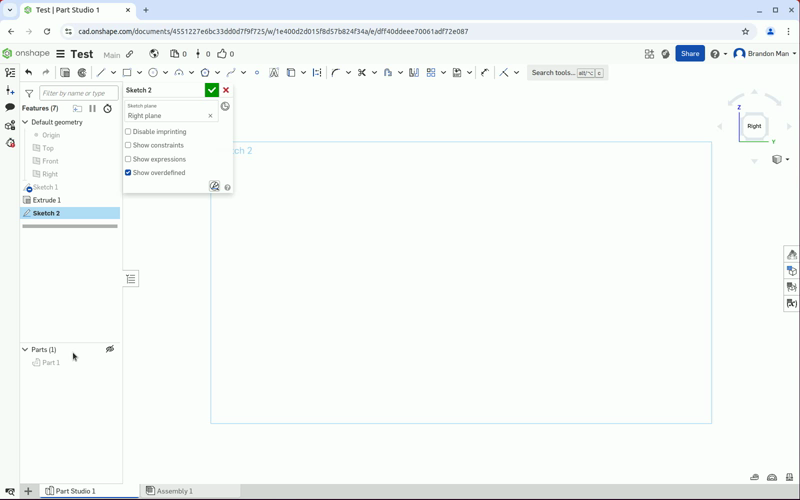
key(l)
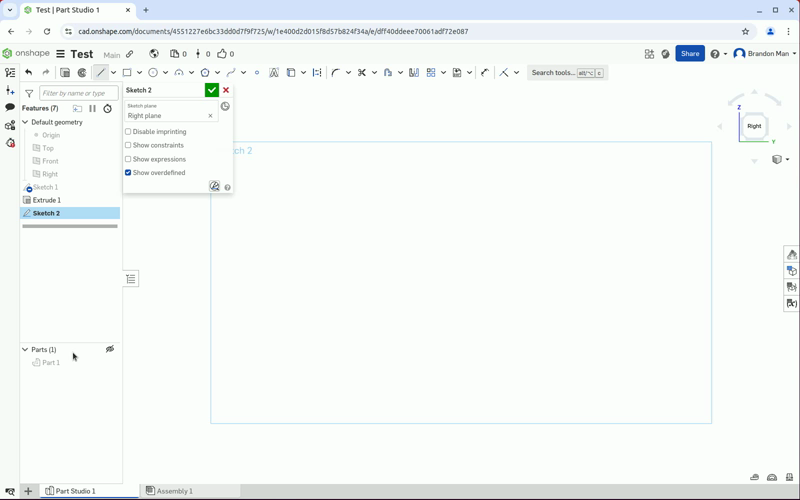
key_down(shift)
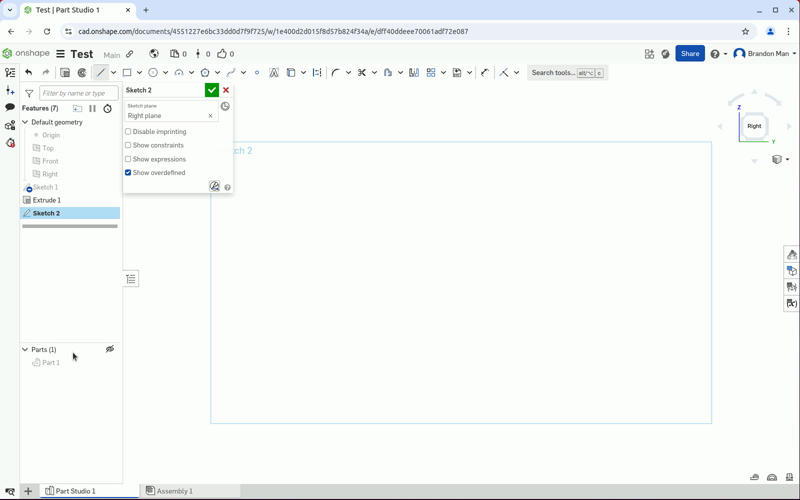
mouse_move(464, 280)
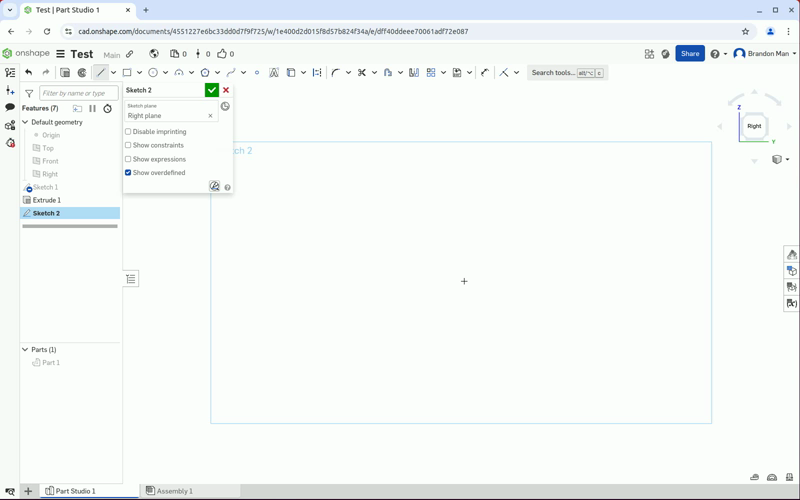
click(464, 280)
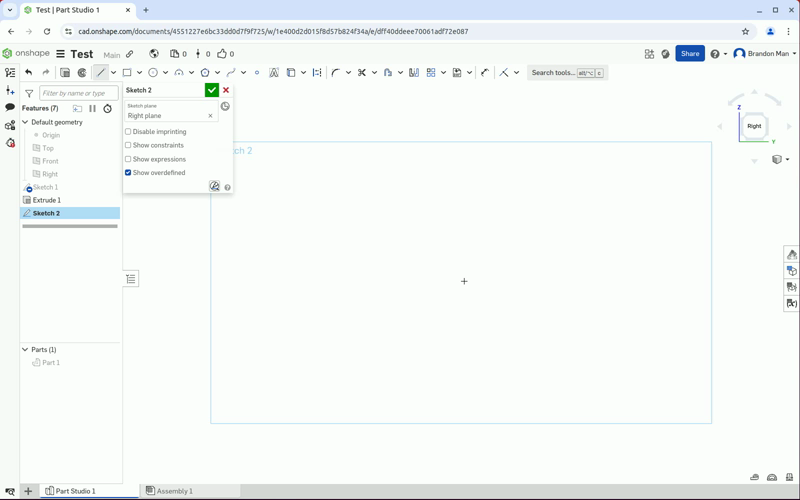
key_up(shift)
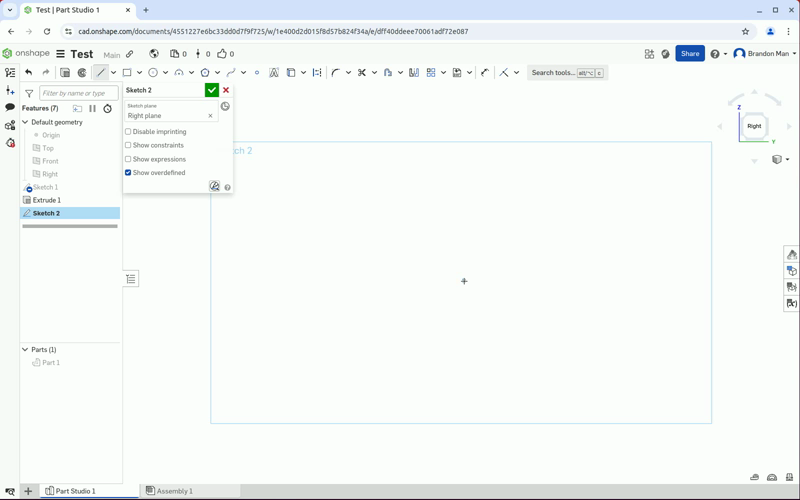
key_down(shift)
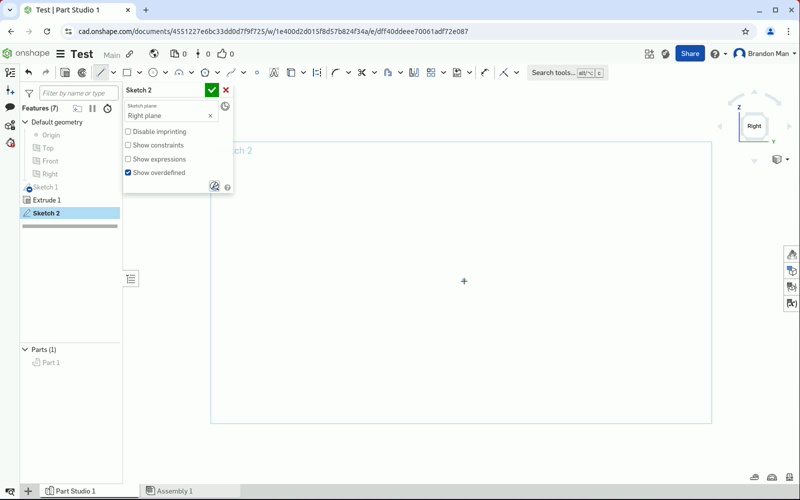
mouse_move(494, 280)
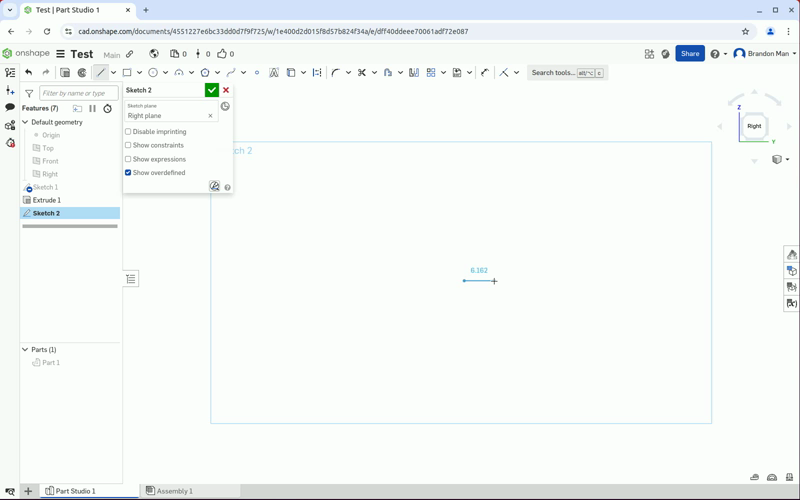
mouse_move(511, 280)
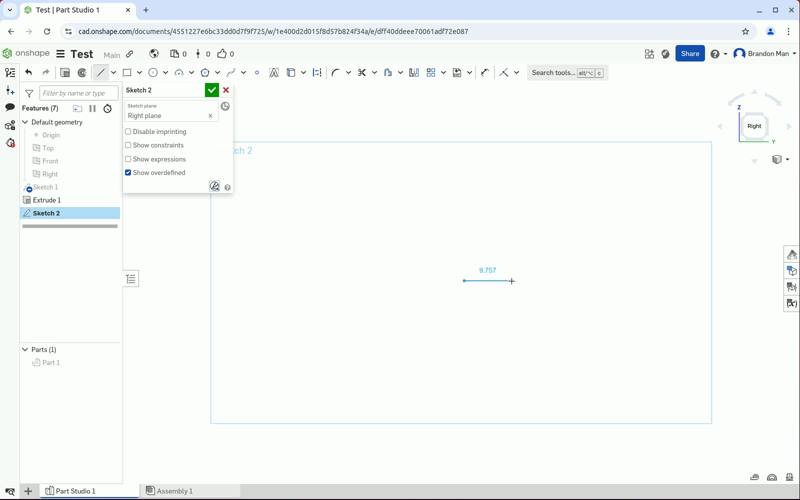
click(511, 280)
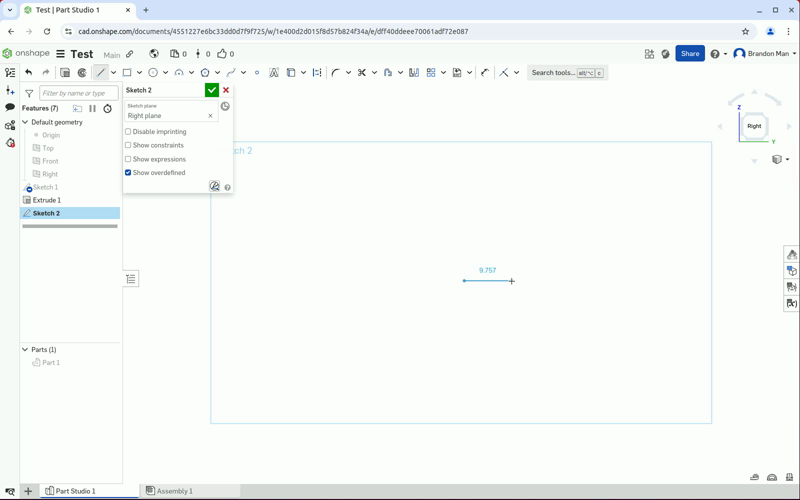
key_up(shift)
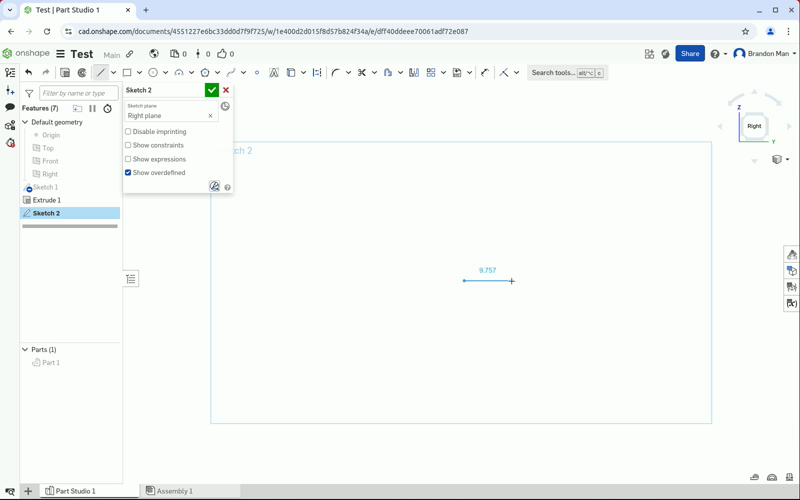
key_down(shift)
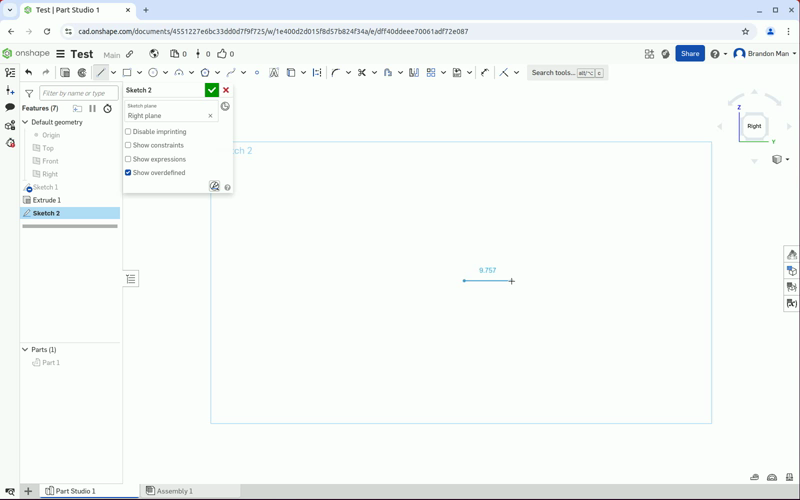
mouse_move(541, 280)
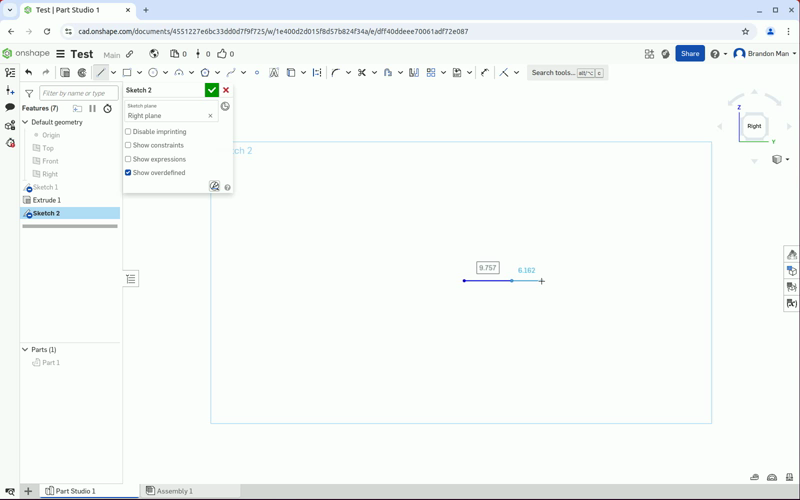
mouse_move(511, 279)
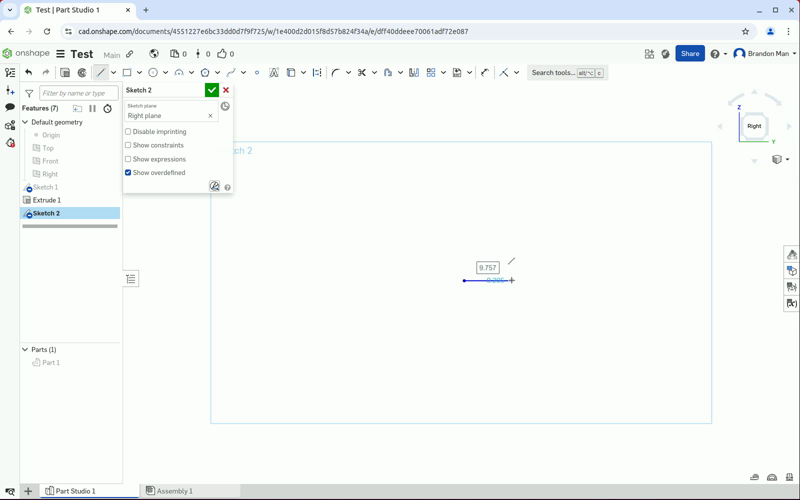
scroll(6)
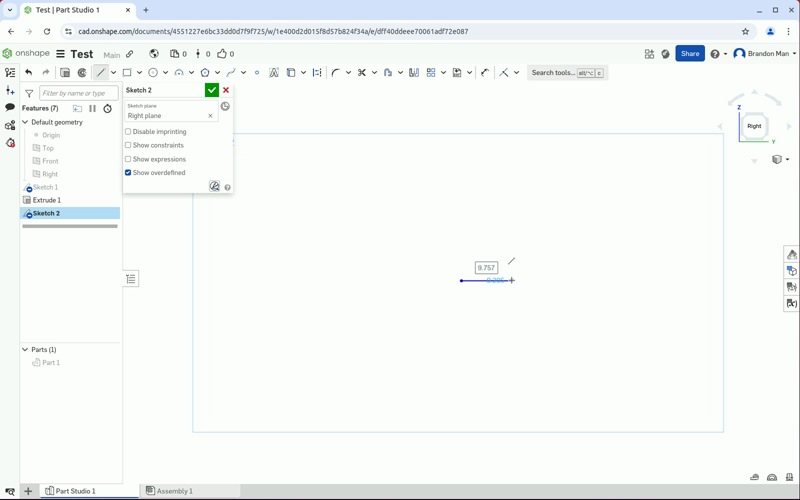
scroll(6)
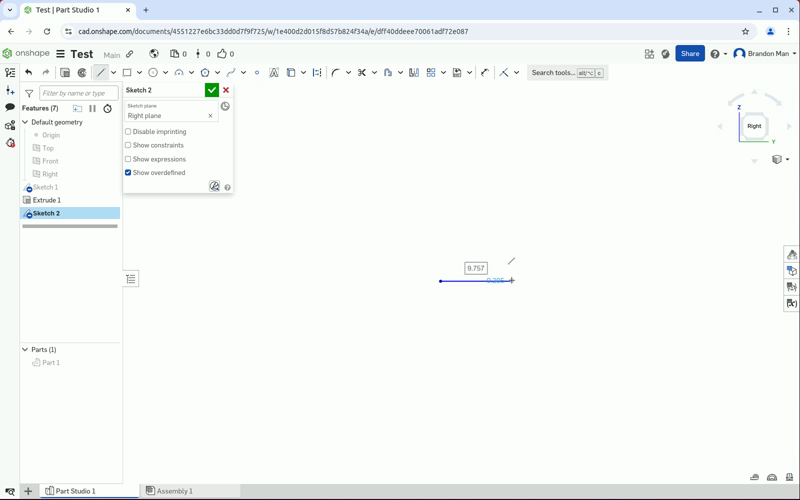
scroll(6)
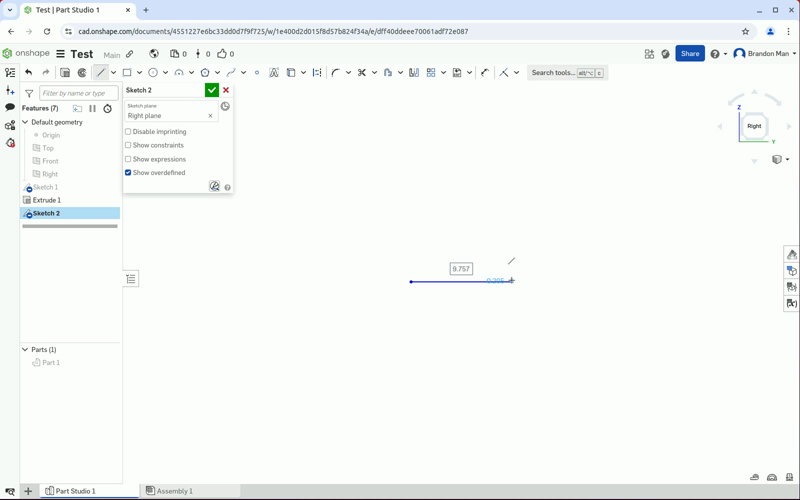
scroll(6)
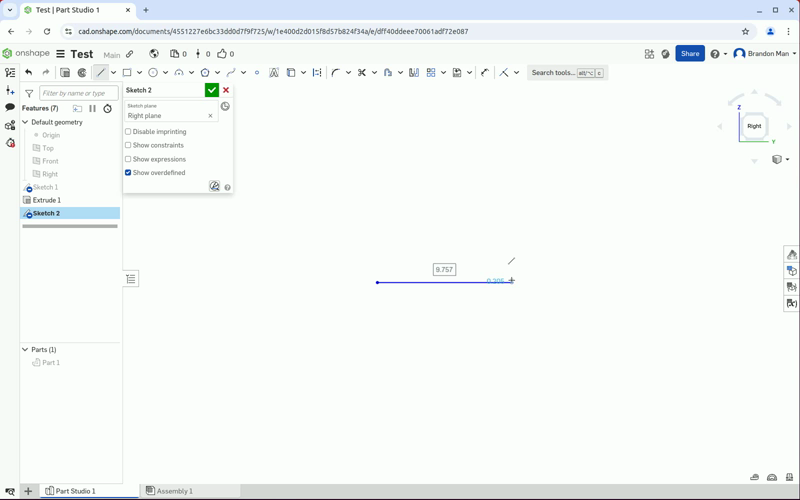
scroll(6)
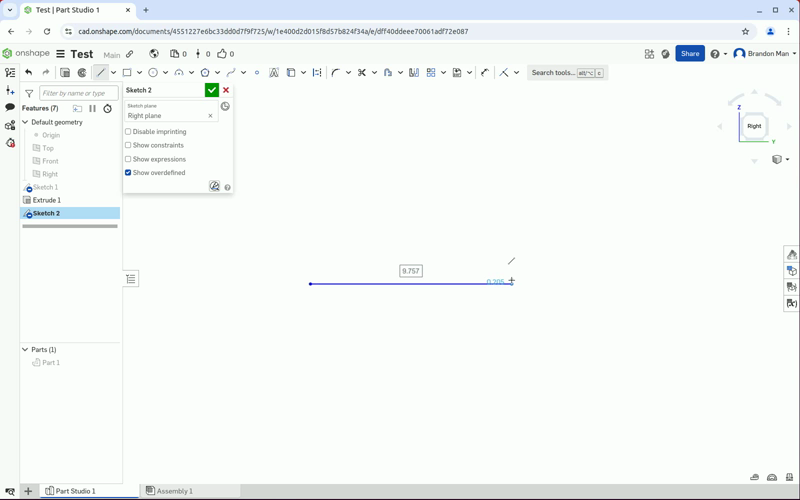
scroll(6)
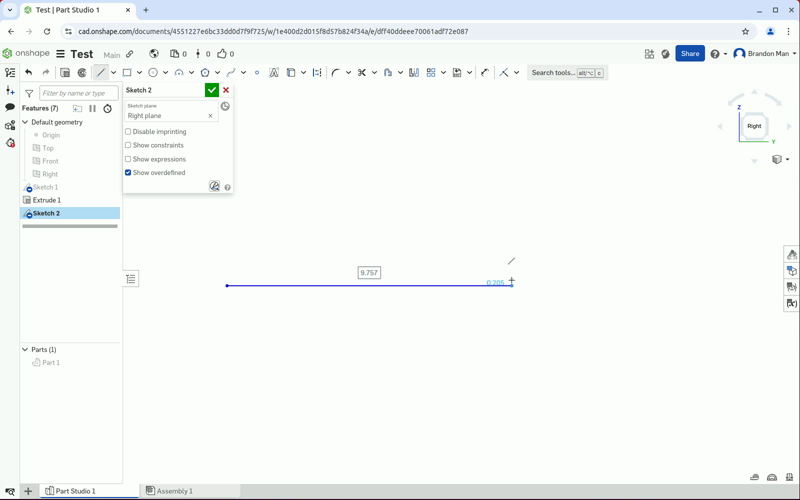
scroll(6)
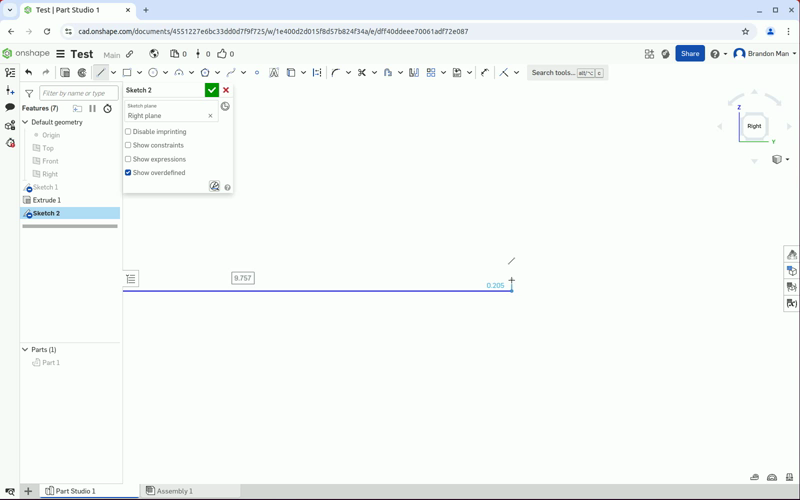
click(511, 279)
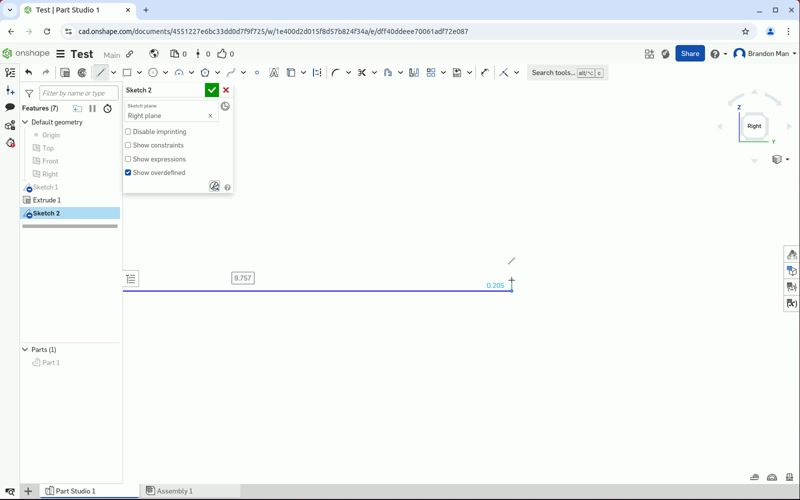
scroll(-6)
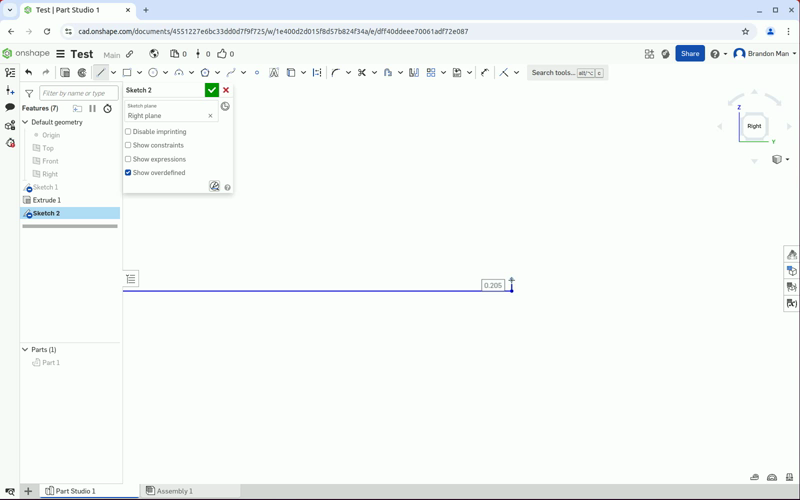
scroll(-6)
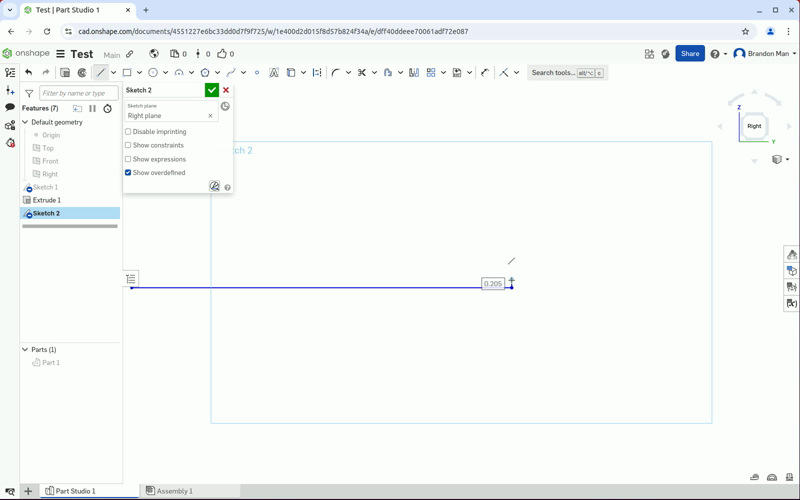
scroll(-6)
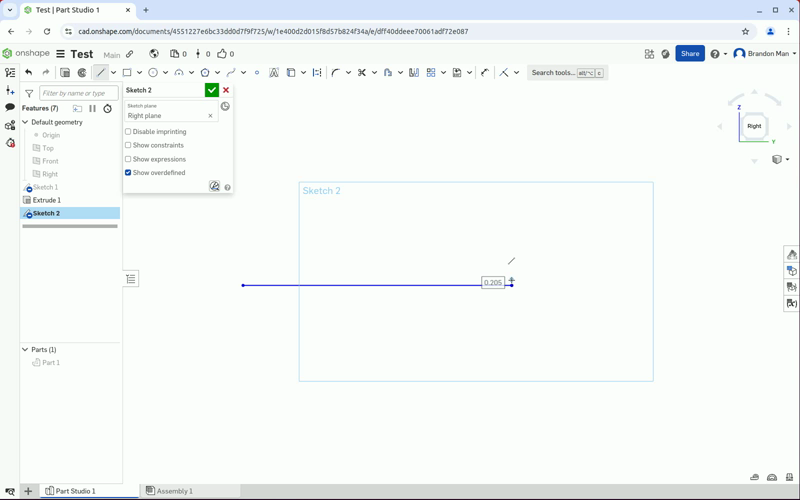
scroll(-6)
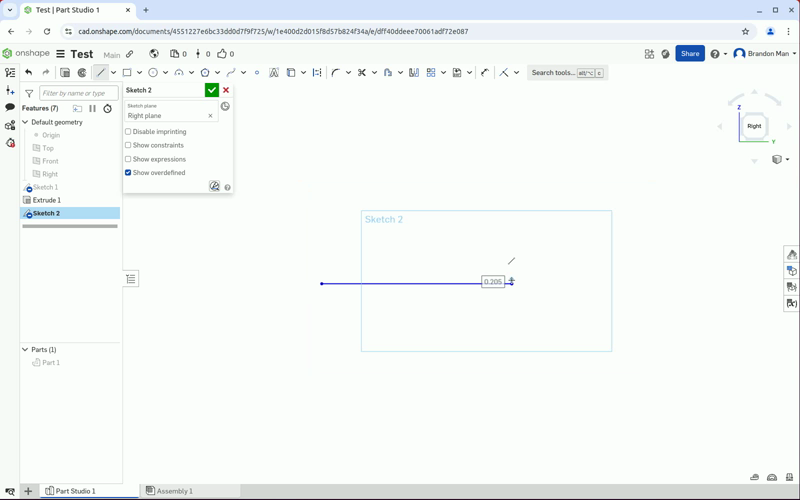
scroll(-6)
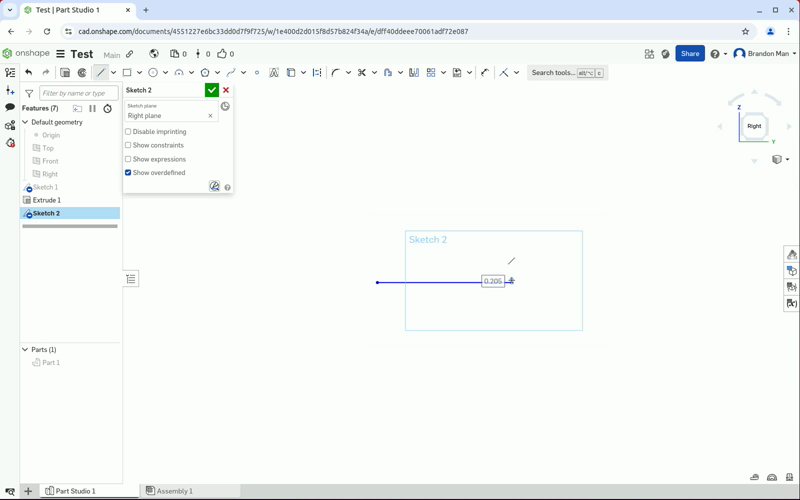
scroll(-6)
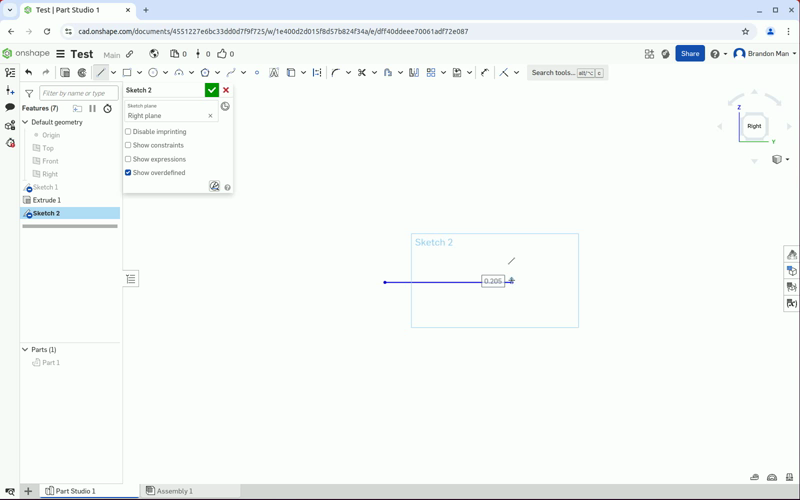
scroll(-6)
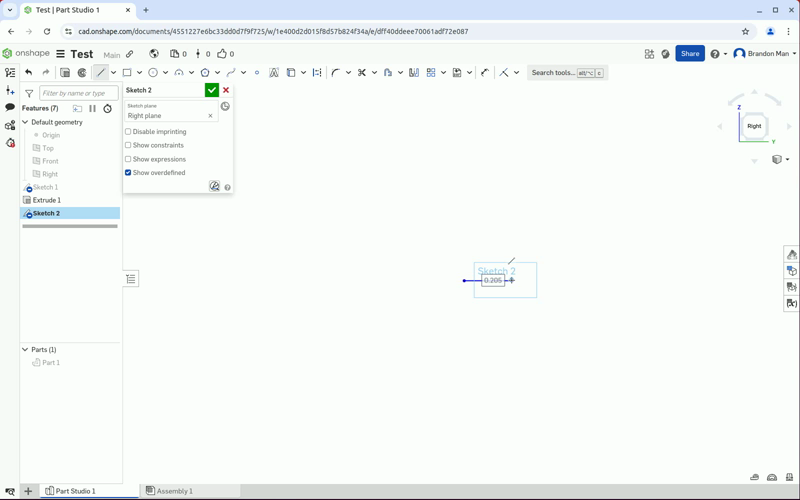
key_up(shift)
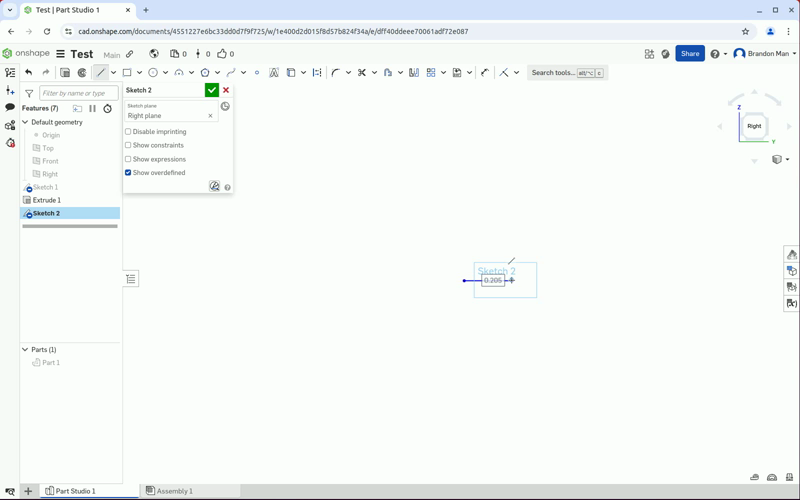
key_down(shift)
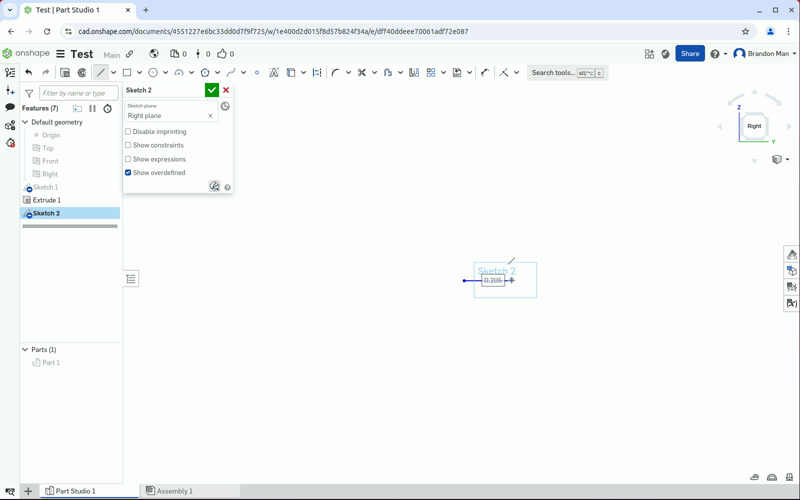
mouse_move(541, 279)
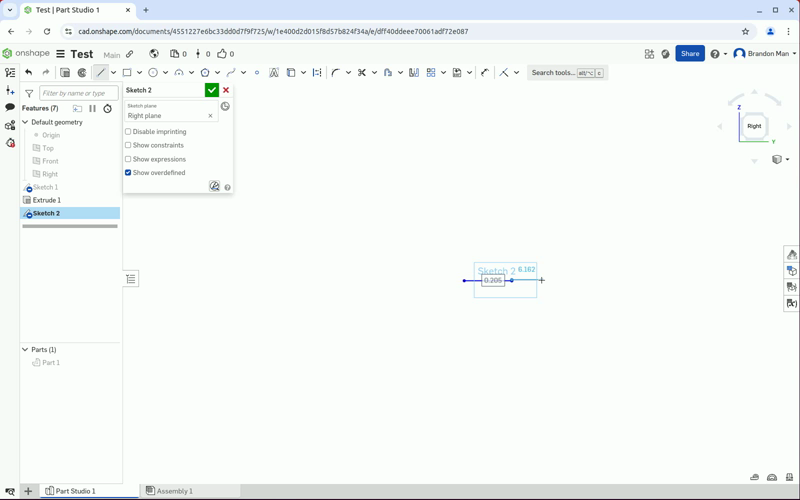
mouse_move(464, 279)
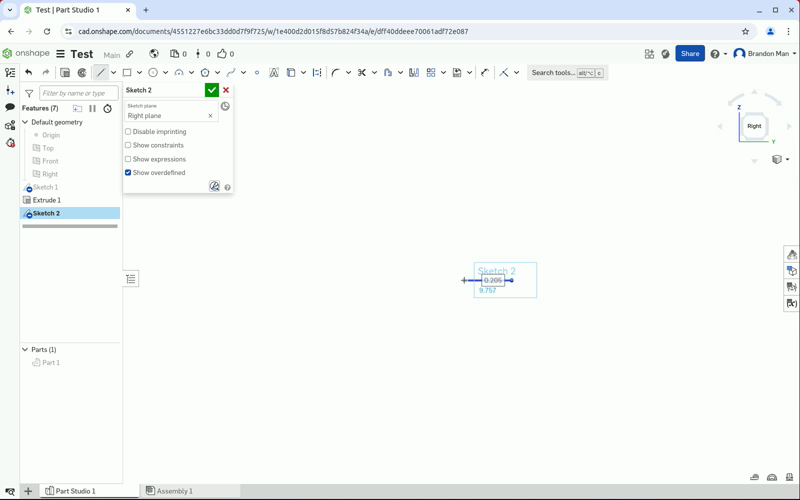
scroll(6)
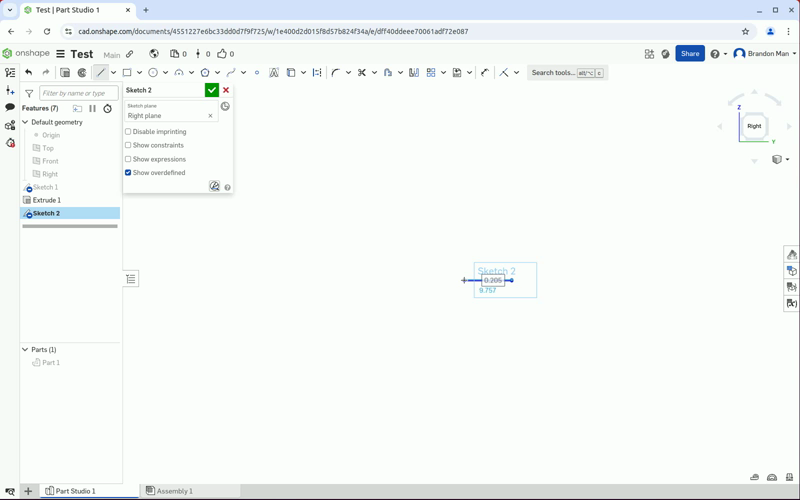
scroll(6)
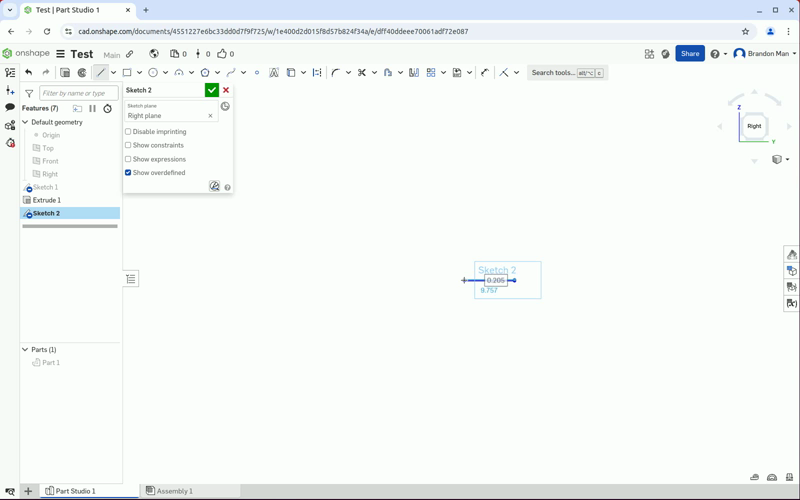
scroll(6)
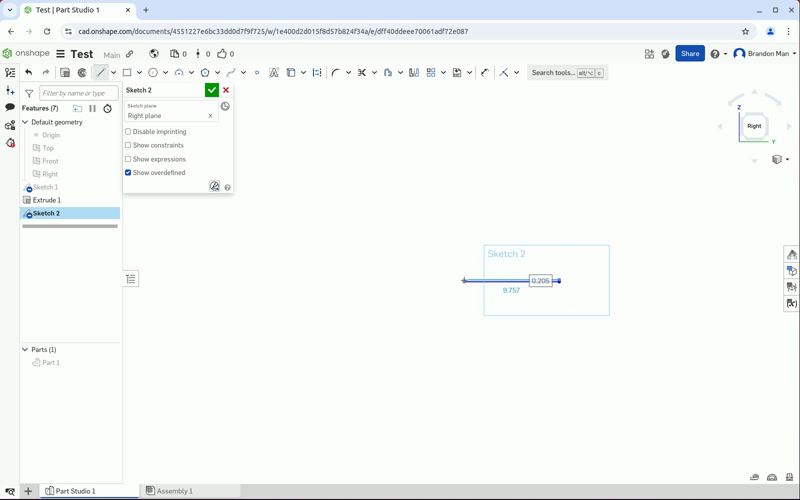
scroll(6)
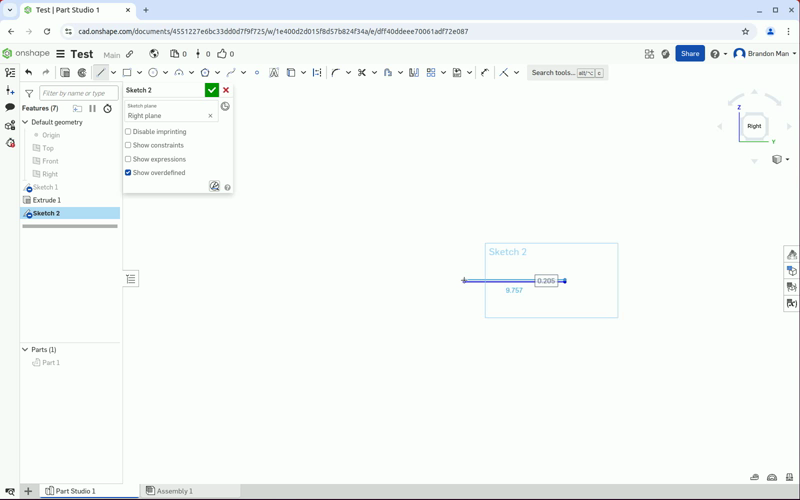
scroll(6)
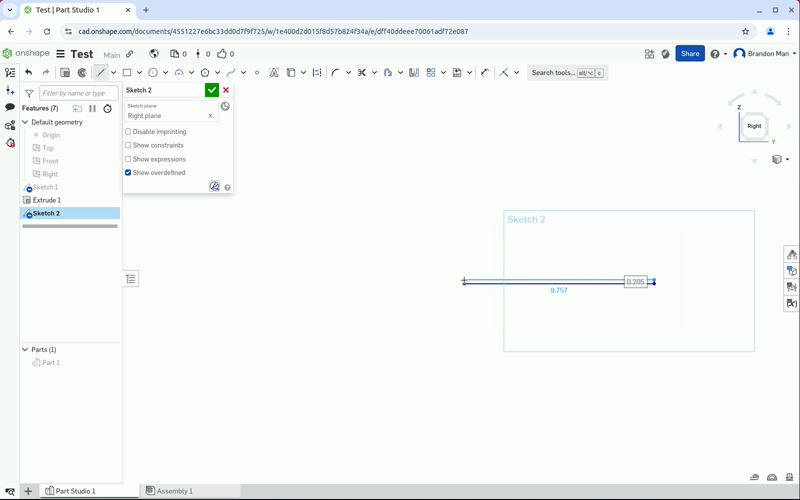
scroll(6)
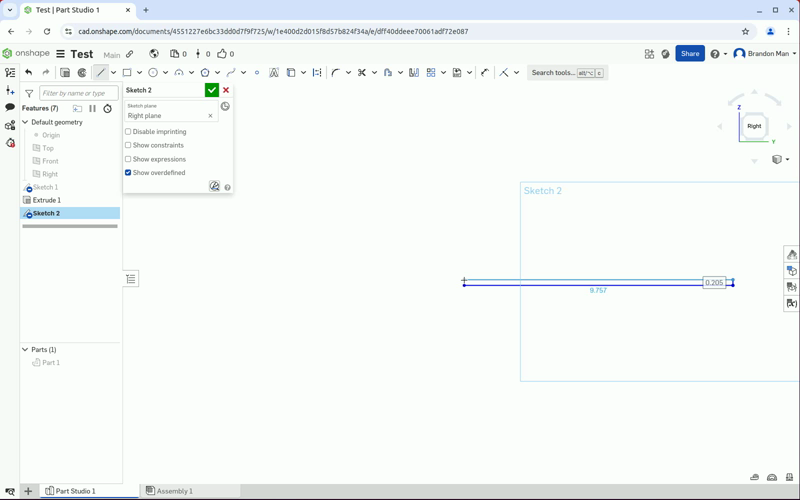
scroll(6)
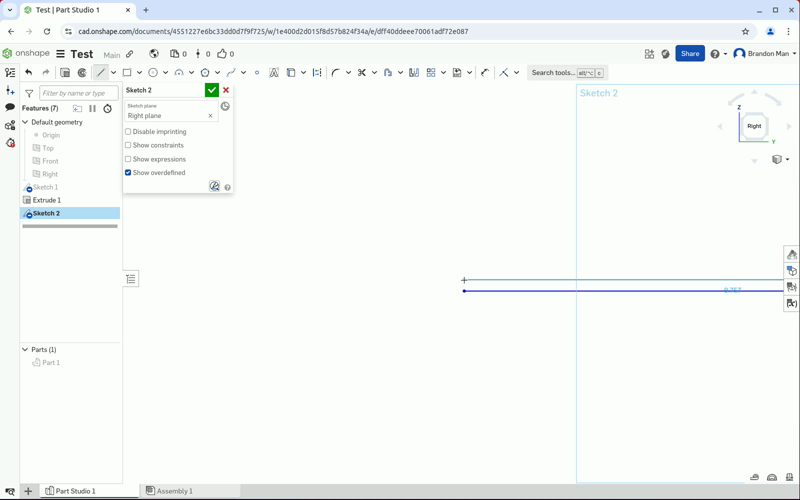
click(464, 279)
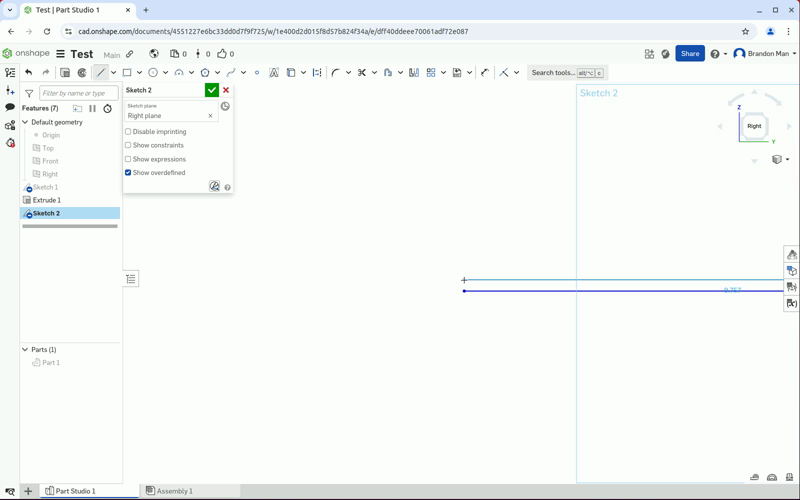
scroll(-6)
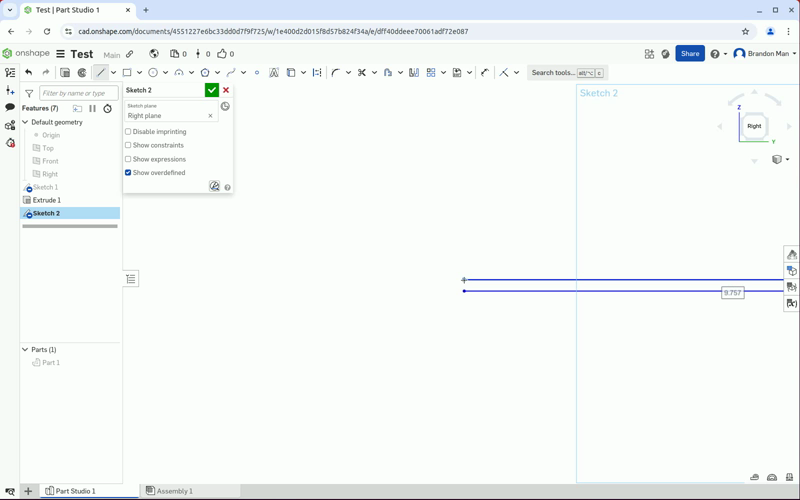
scroll(-6)
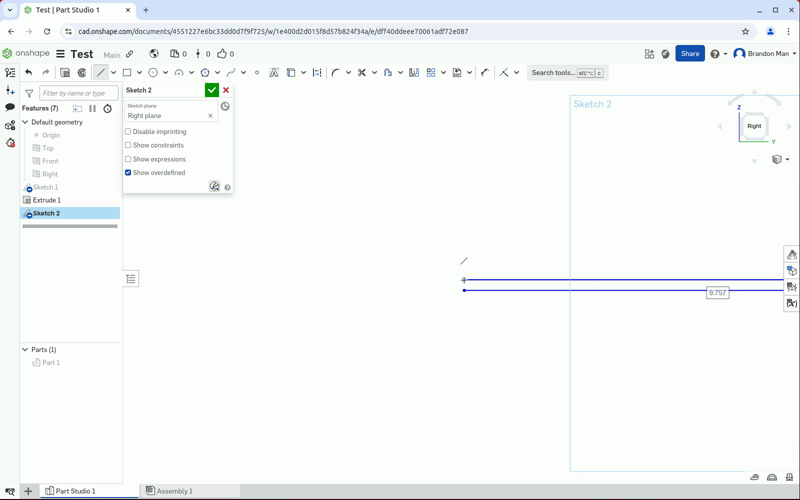
scroll(-6)
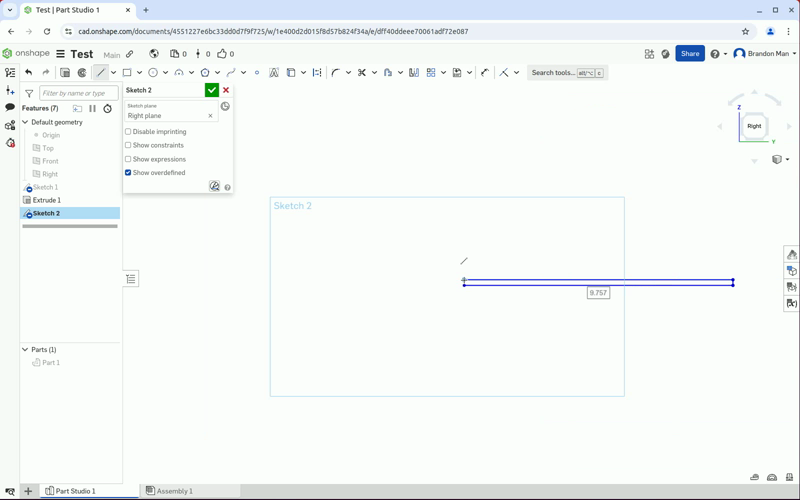
scroll(-6)
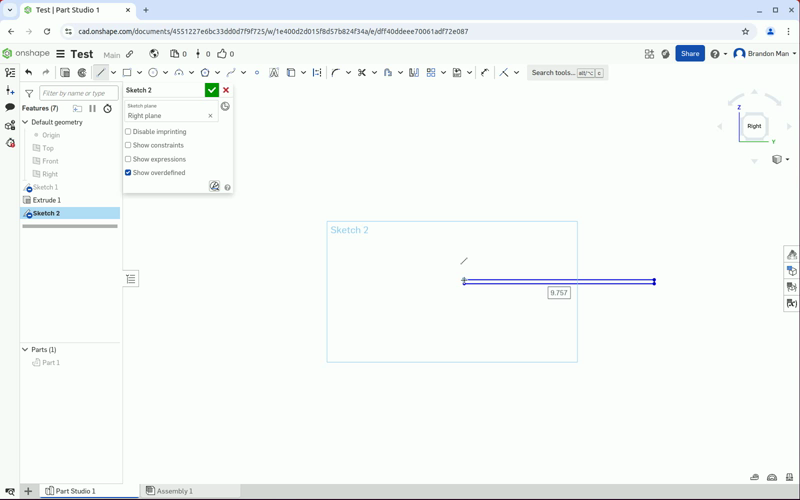
scroll(-6)
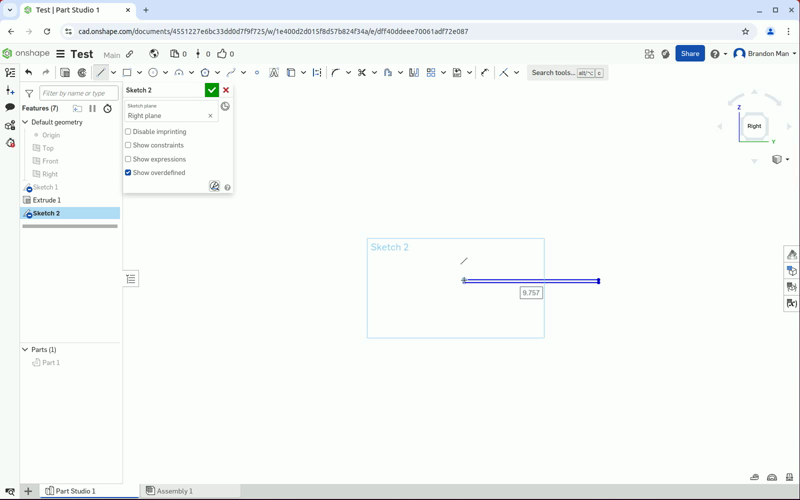
scroll(-6)
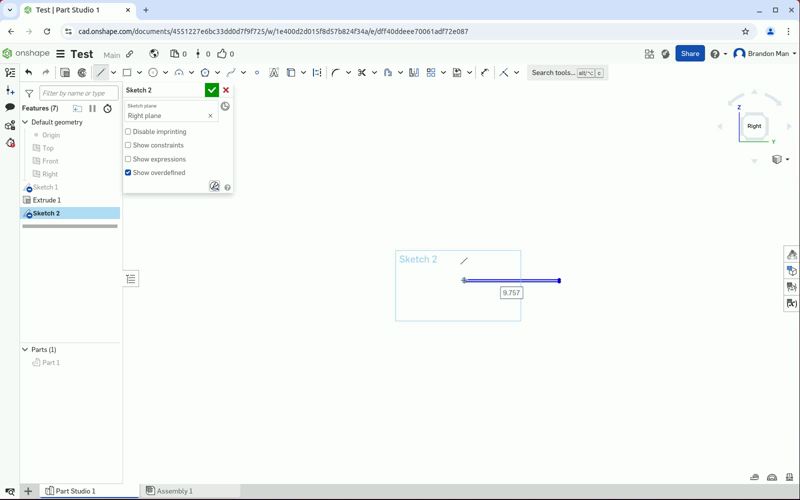
scroll(-6)
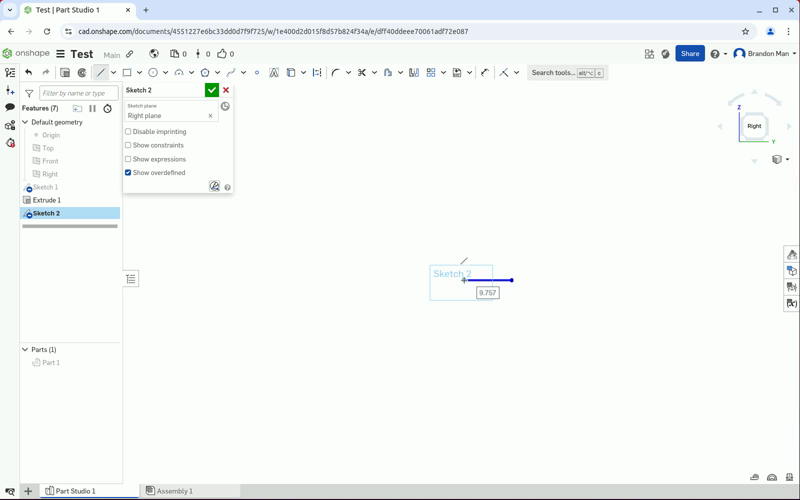
key_up(shift)
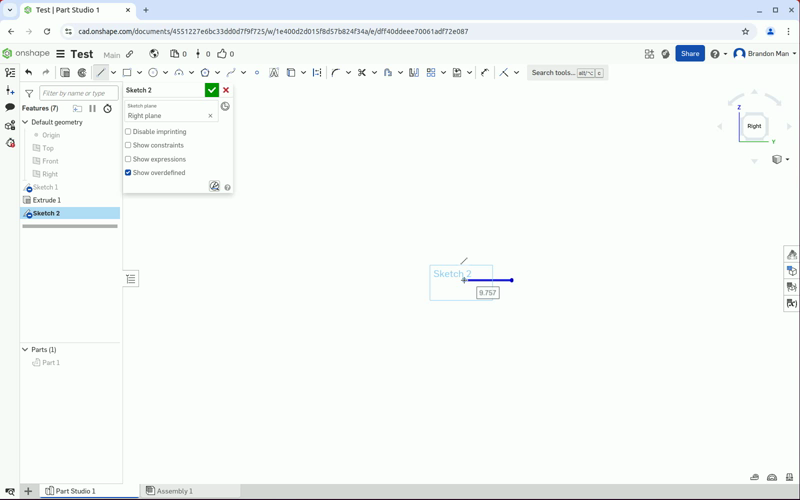
mouse_move(494, 279)
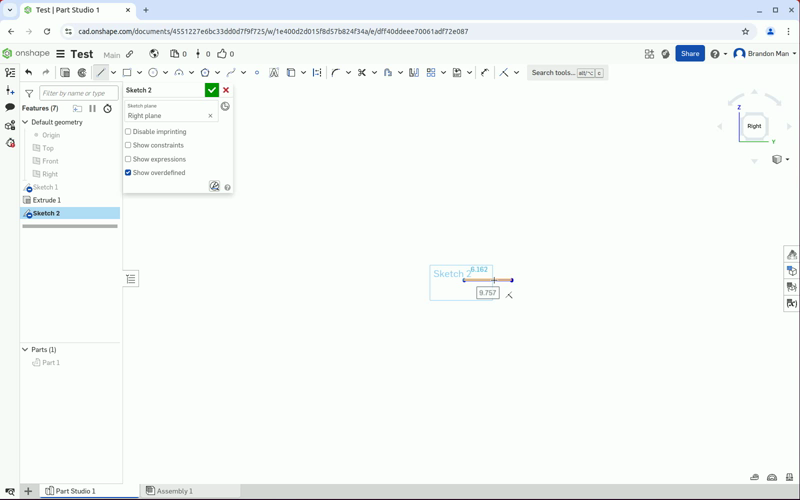
key_down(shift)
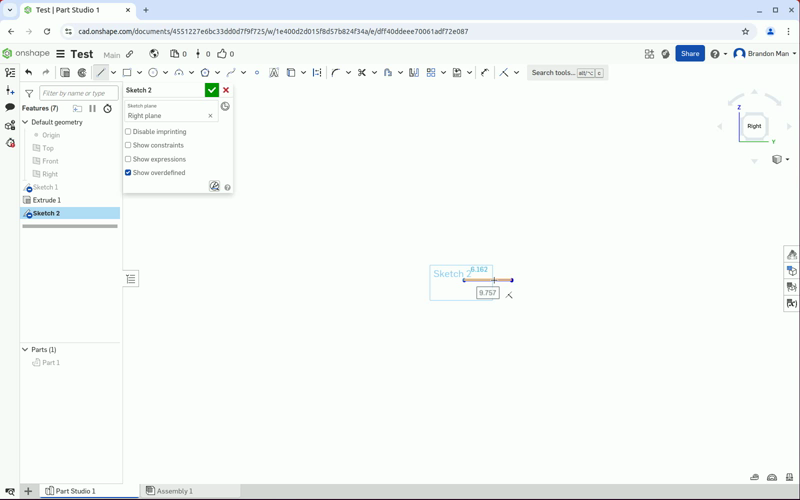
mouse_move(464, 280)
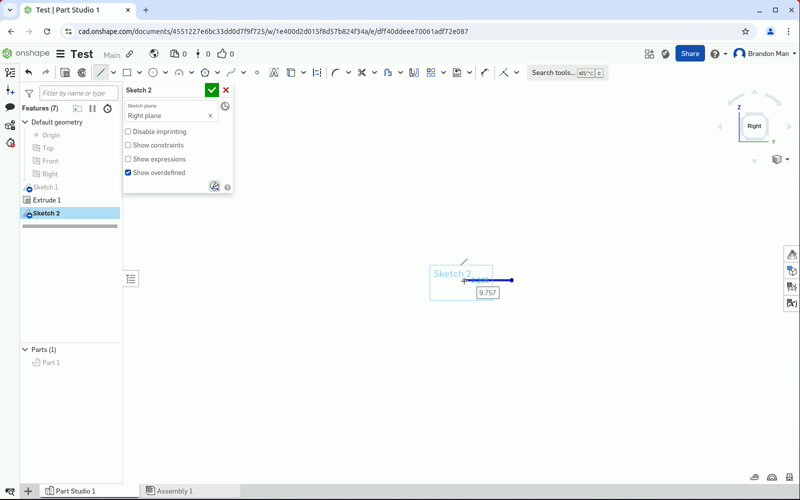
scroll(6)
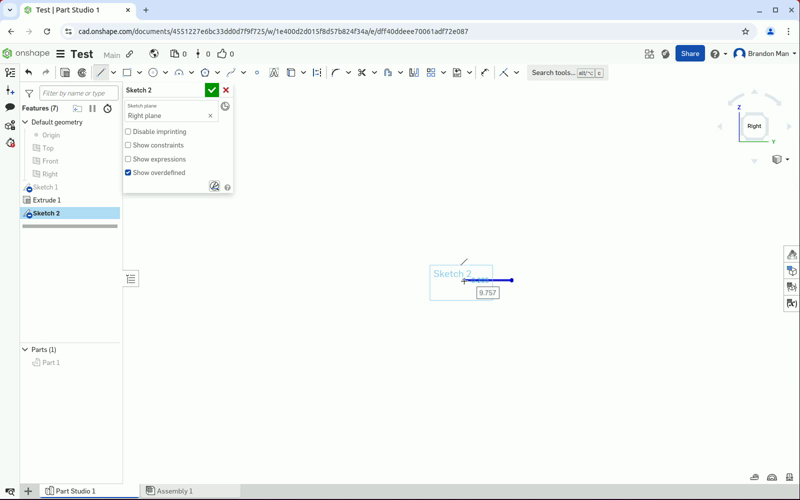
scroll(6)
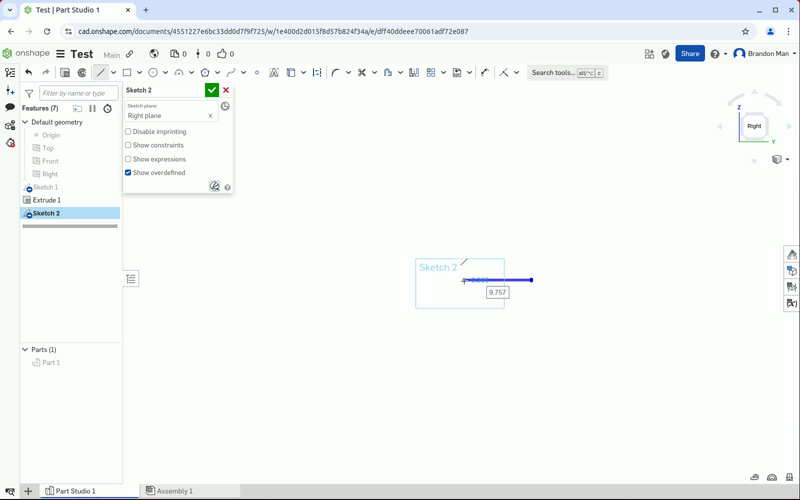
scroll(6)
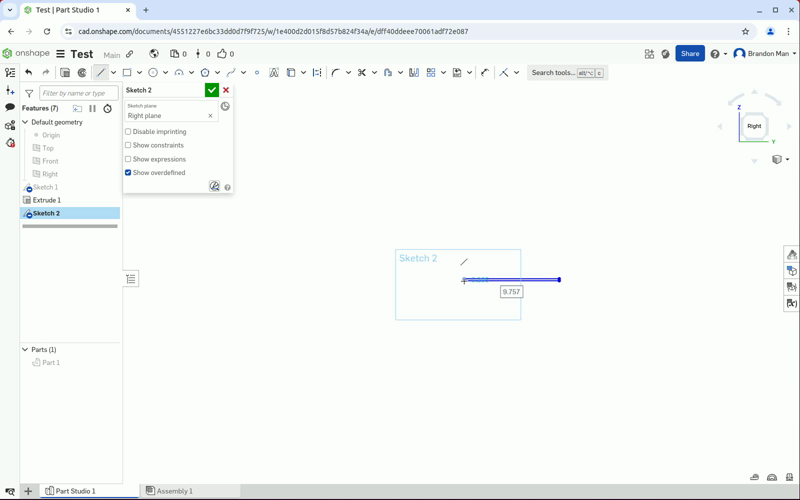
scroll(6)
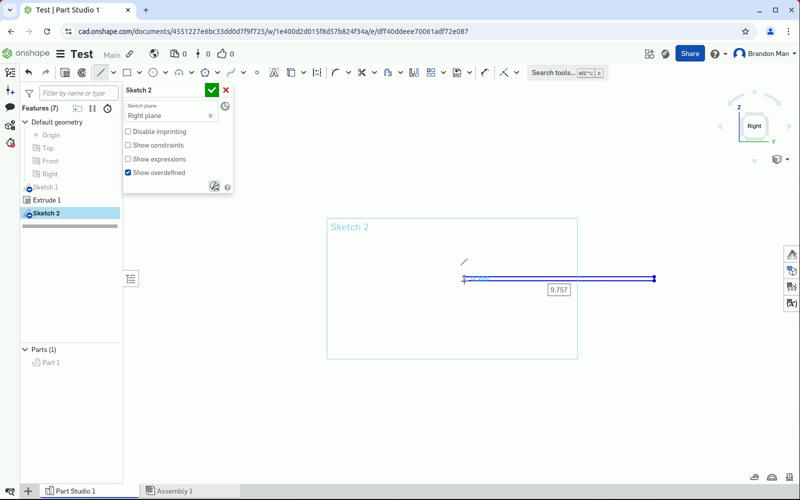
scroll(6)
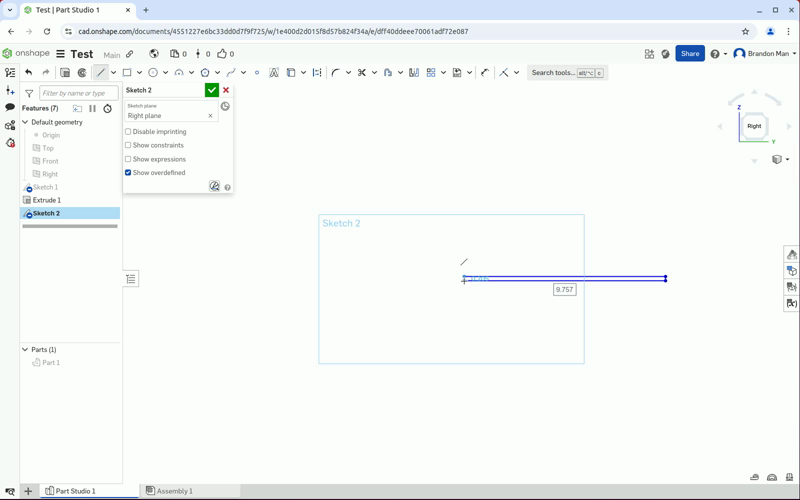
scroll(6)
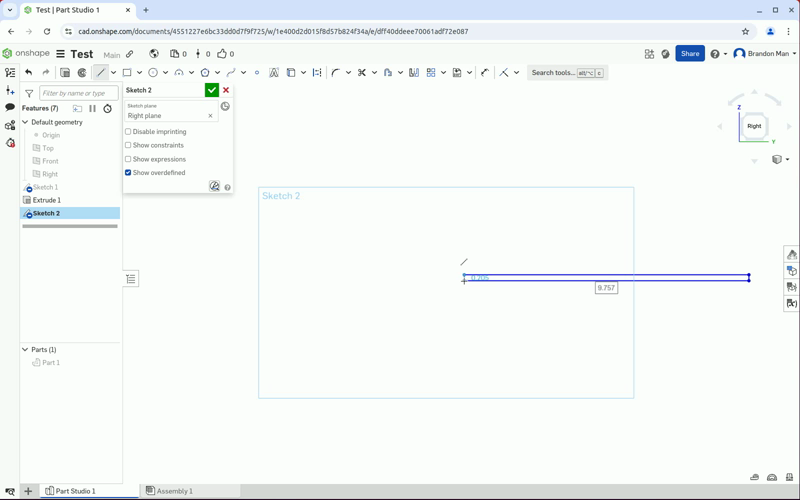
scroll(6)
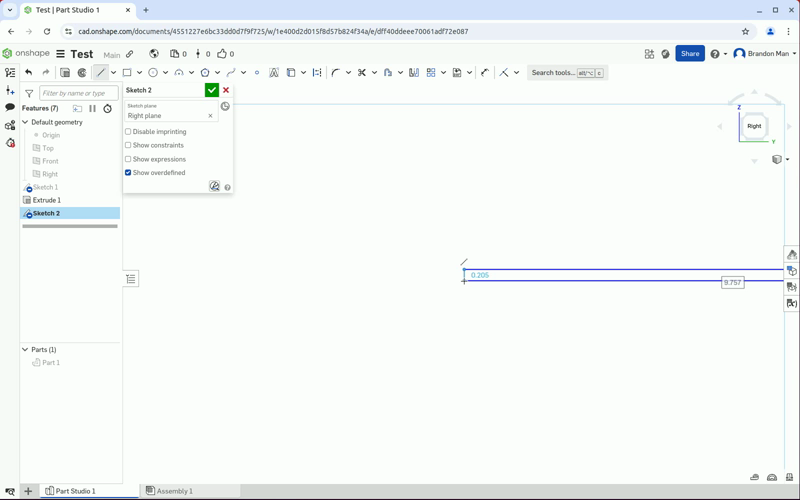
key_up(shift)
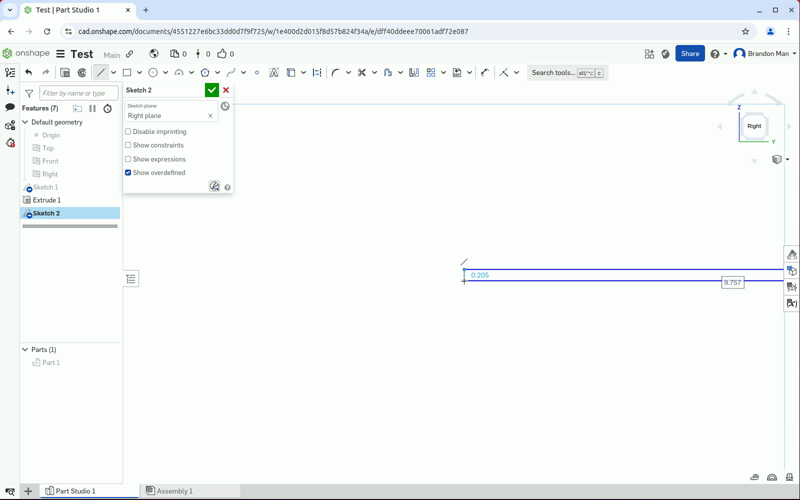
click(464, 280)
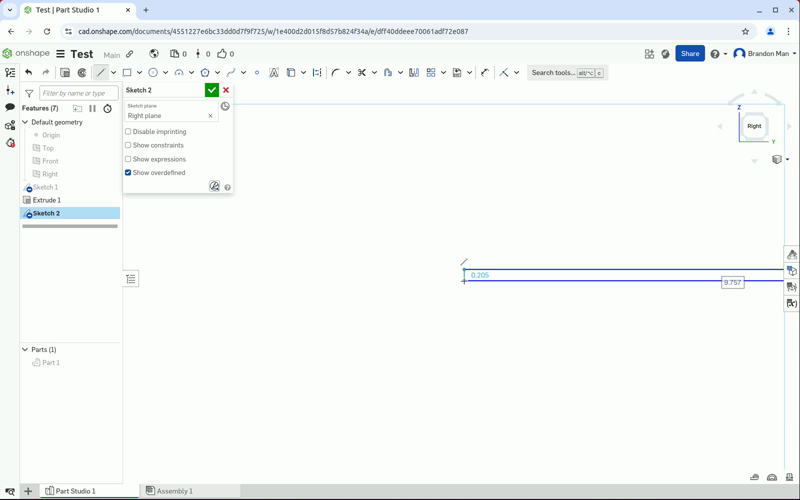
scroll(-6)
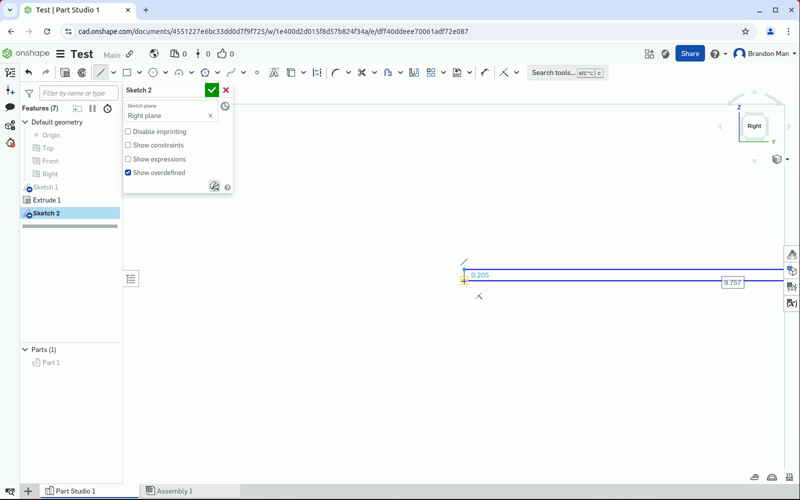
scroll(-6)
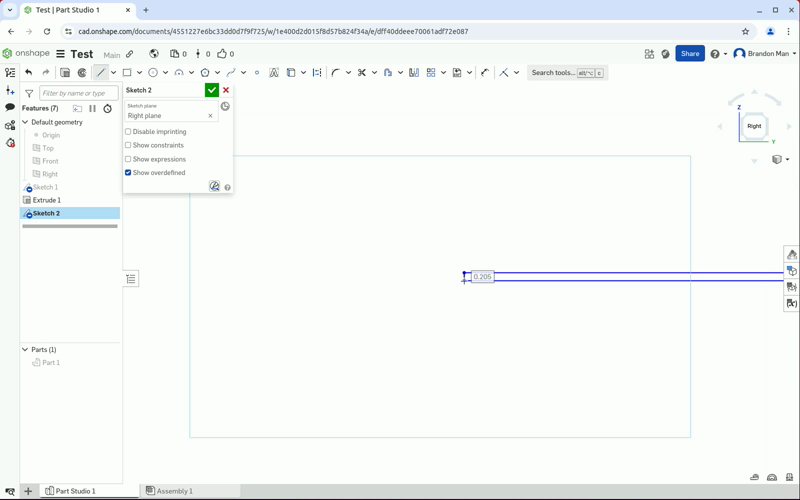
scroll(-6)
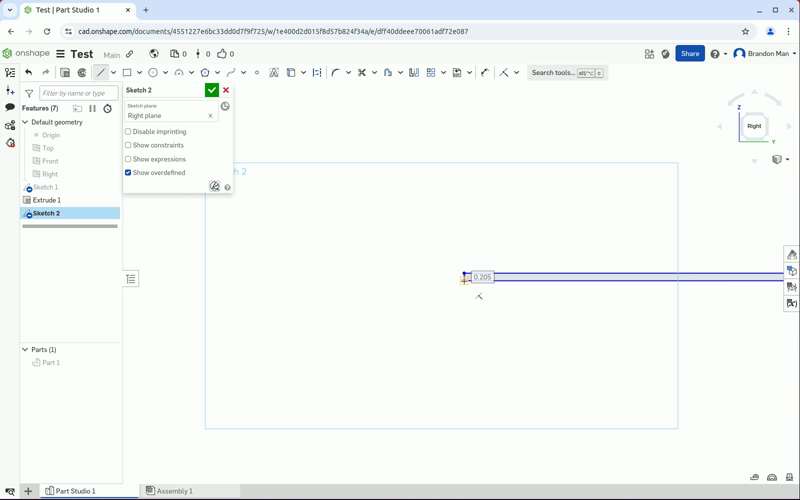
scroll(-6)
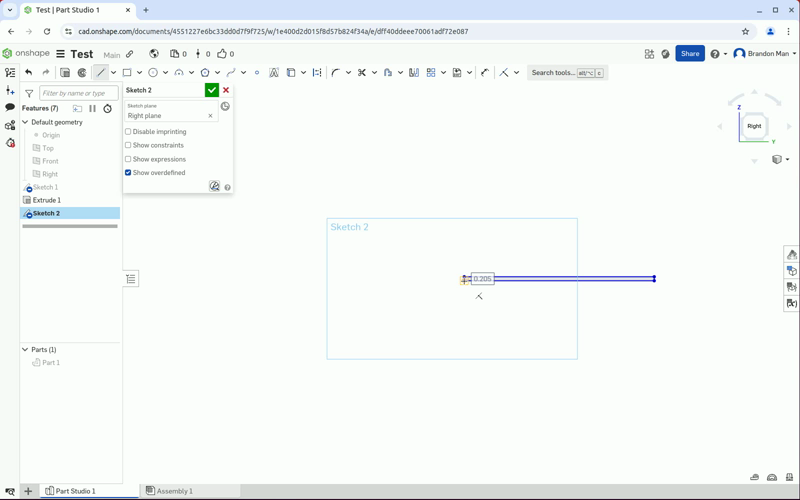
scroll(-6)
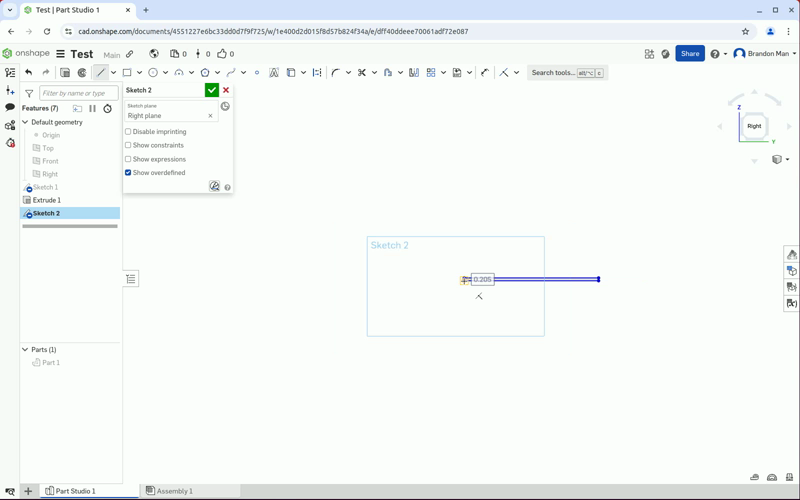
scroll(-6)
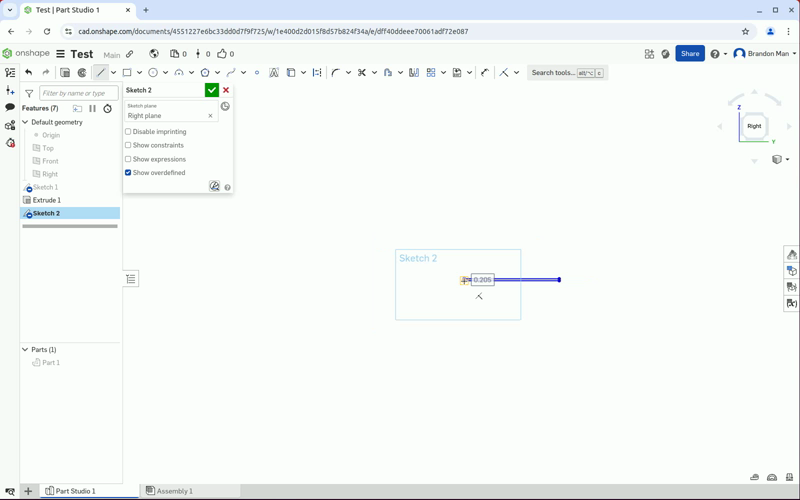
scroll(-6)
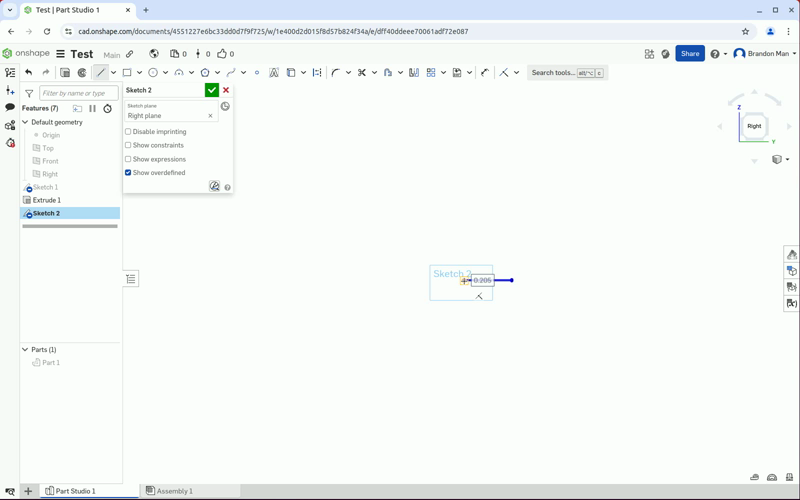
key(esc)
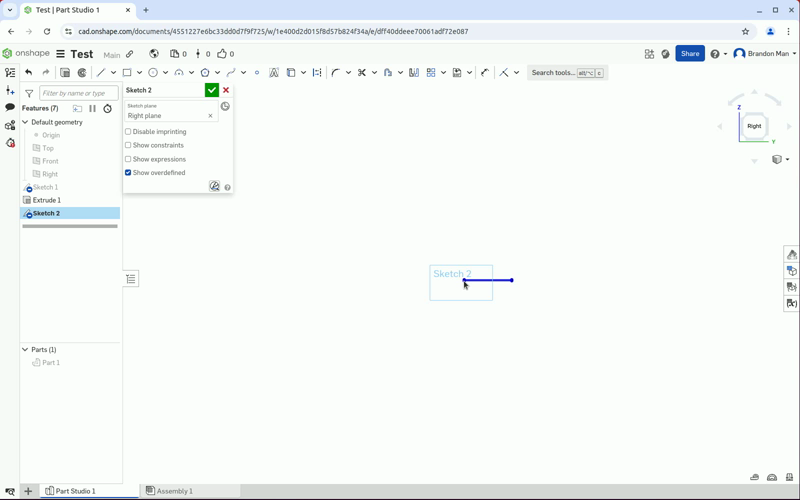
mouse_move(483, 280)
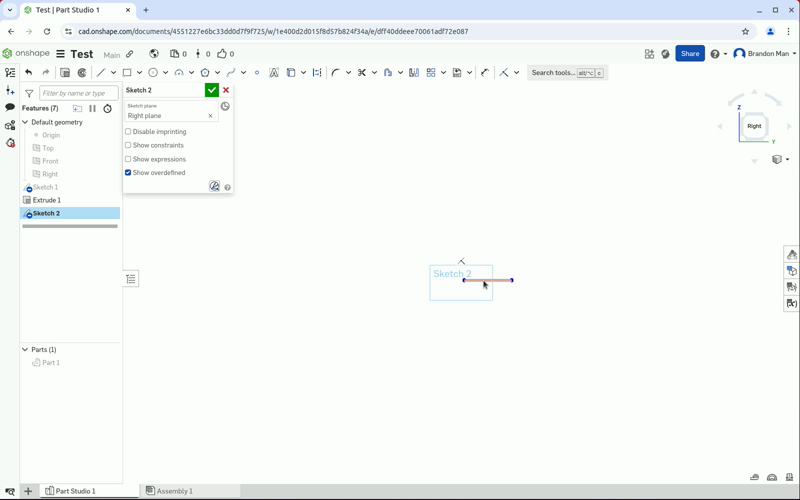
scroll(6)
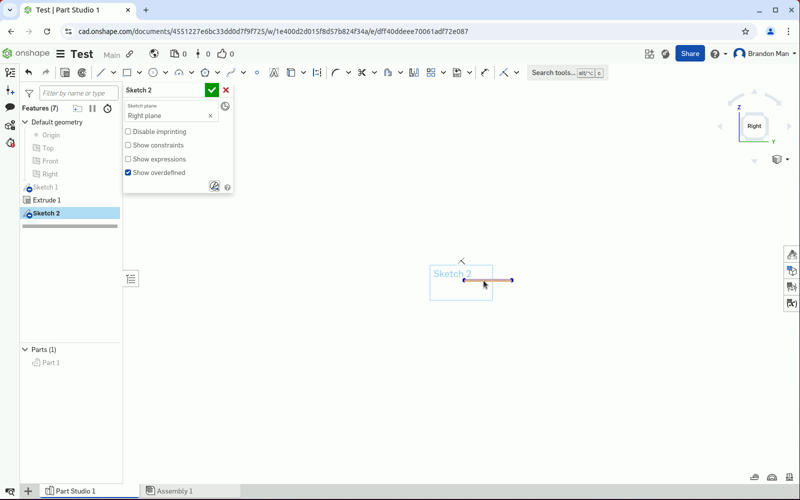
scroll(6)
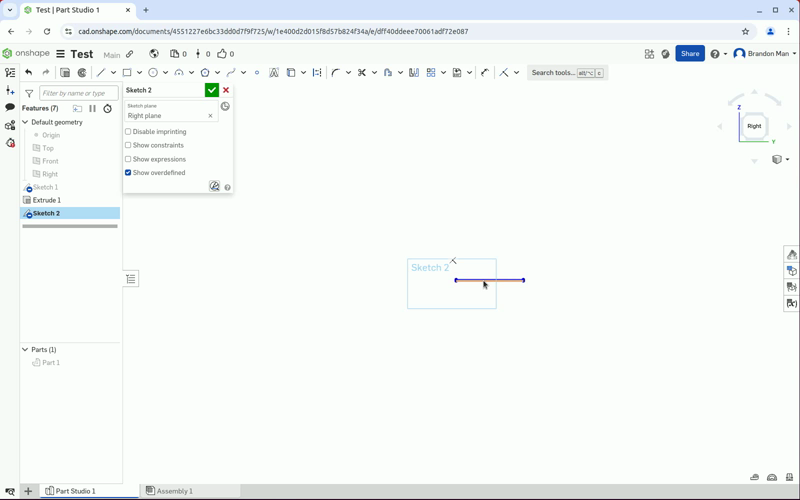
scroll(6)
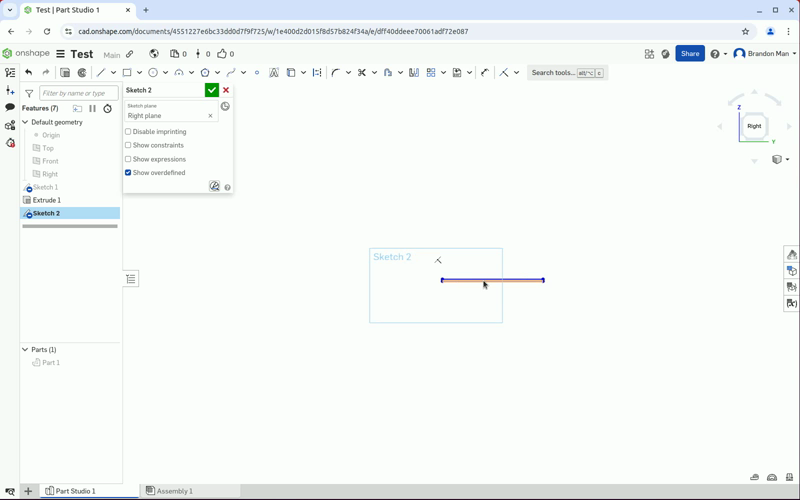
scroll(6)
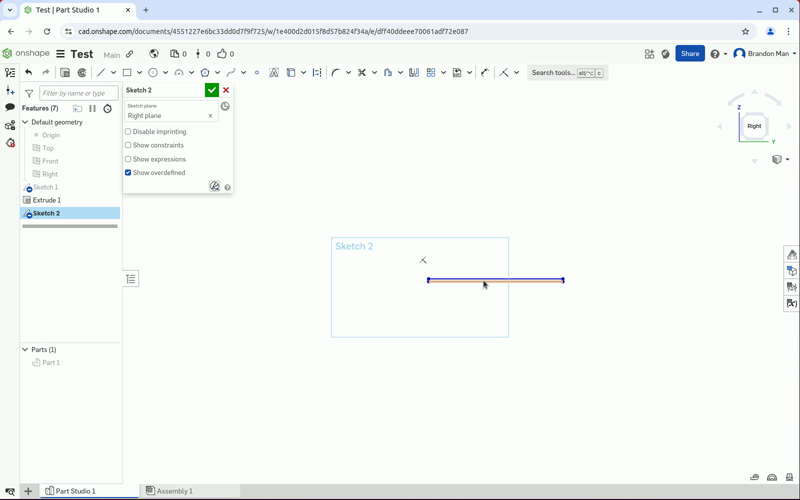
scroll(6)
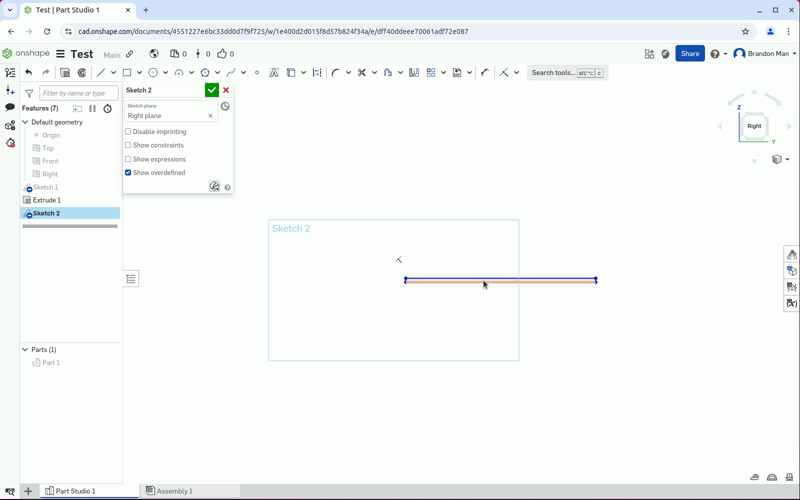
scroll(6)
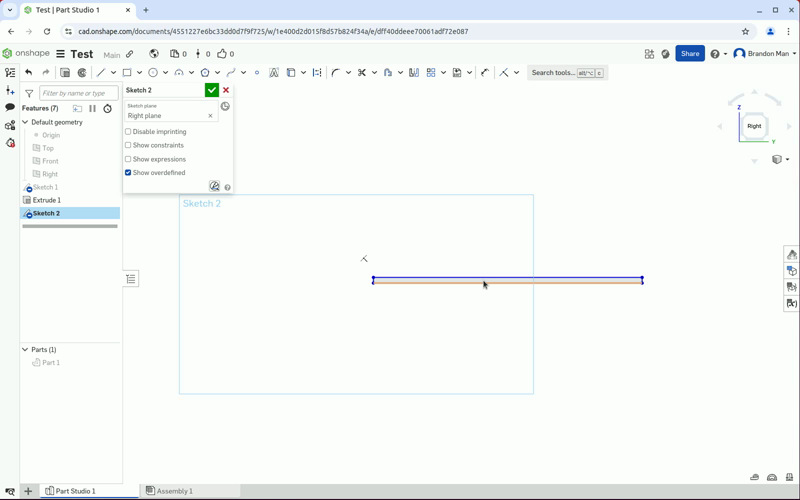
scroll(6)
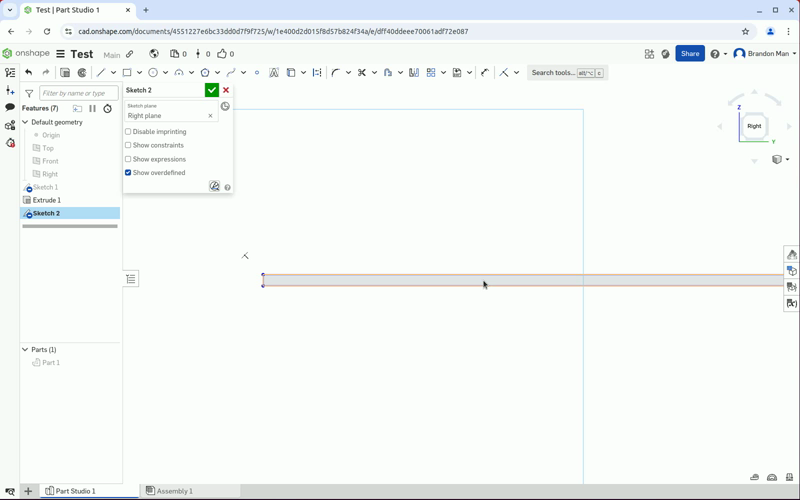
click(483, 280)
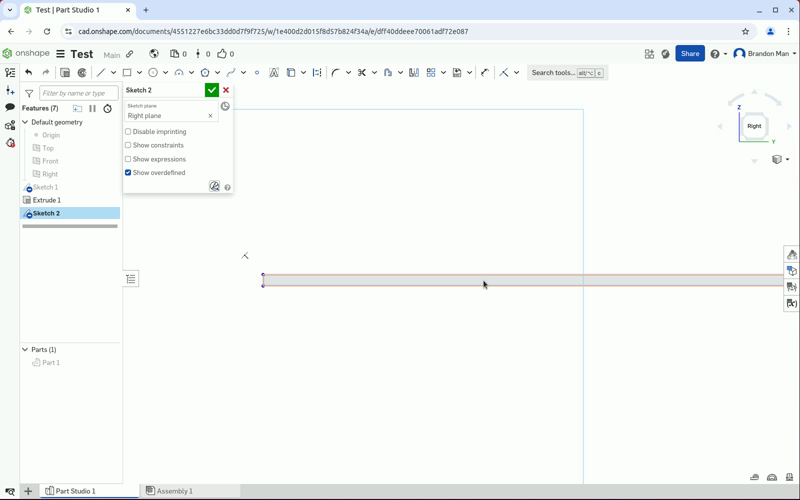
scroll(-6)
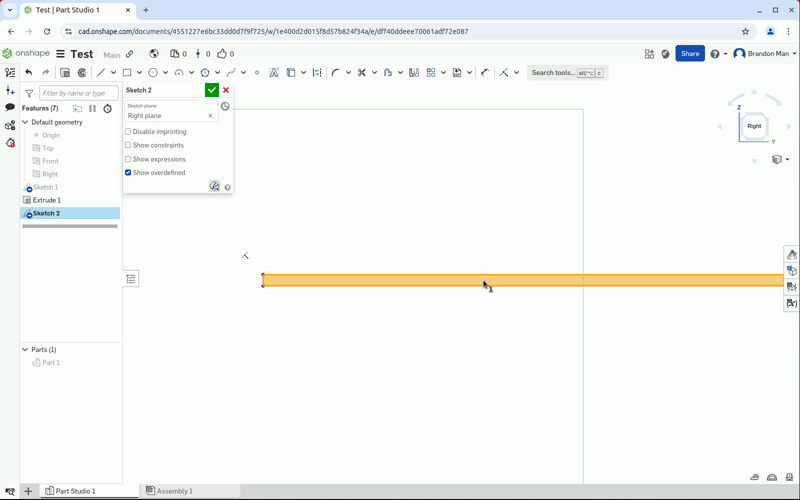
scroll(-6)
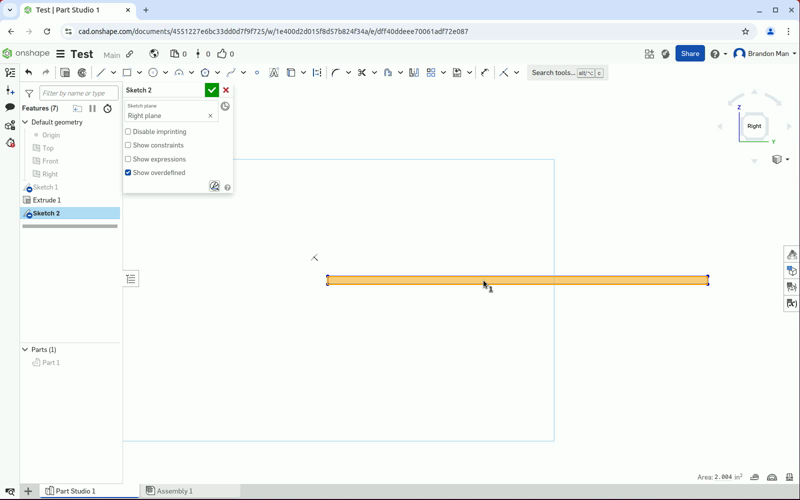
scroll(-6)
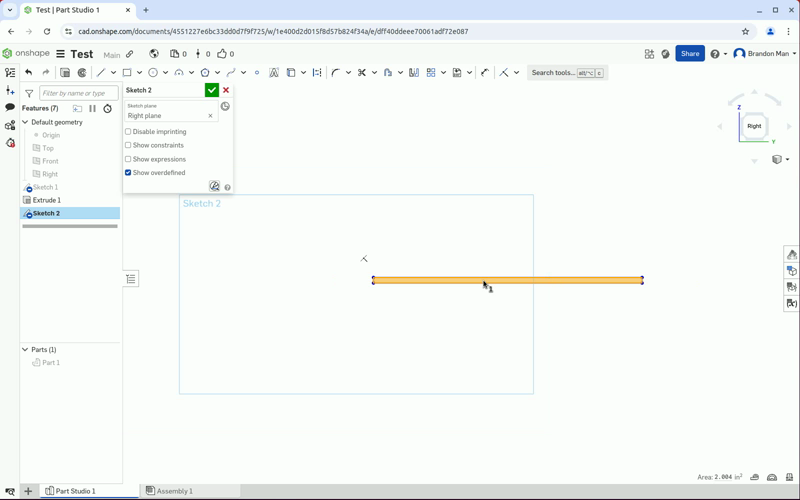
scroll(-6)
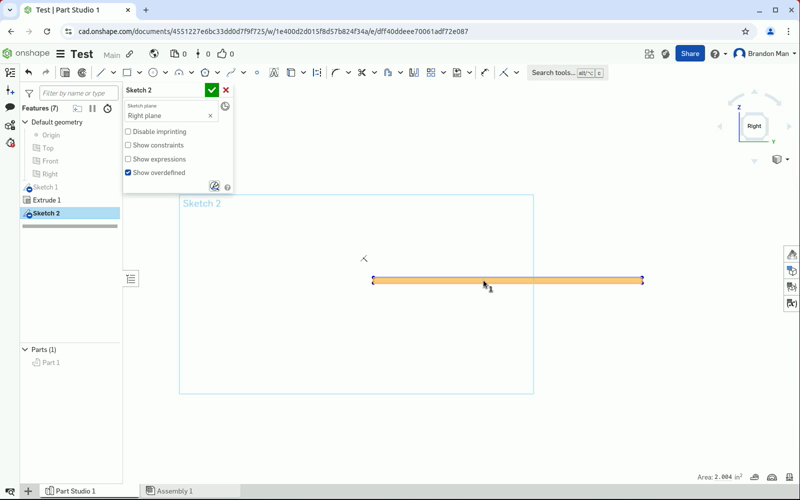
scroll(-6)
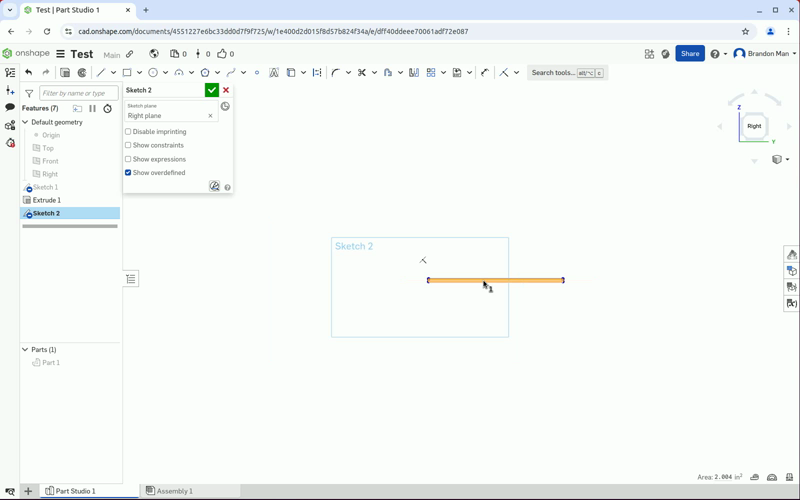
scroll(-6)
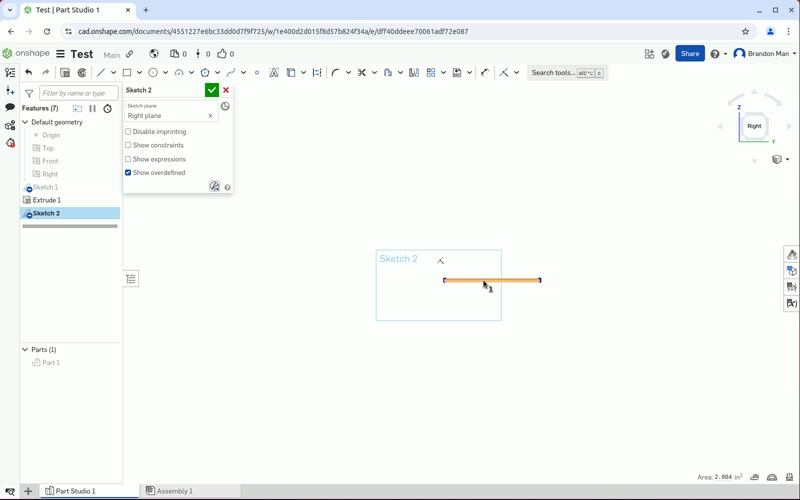
scroll(-6)
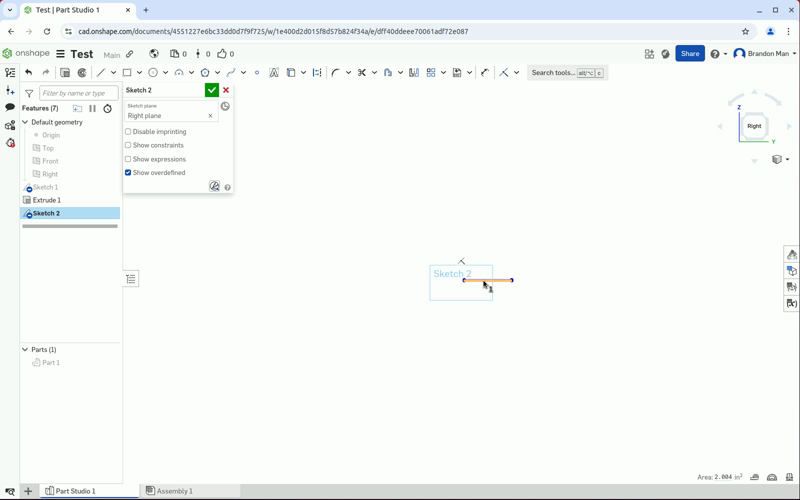
mouse_move(73, 352)
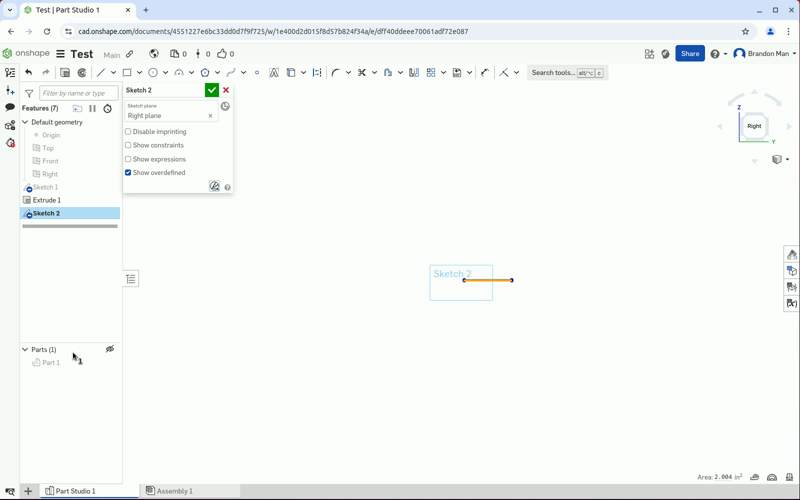
key(shift+y)
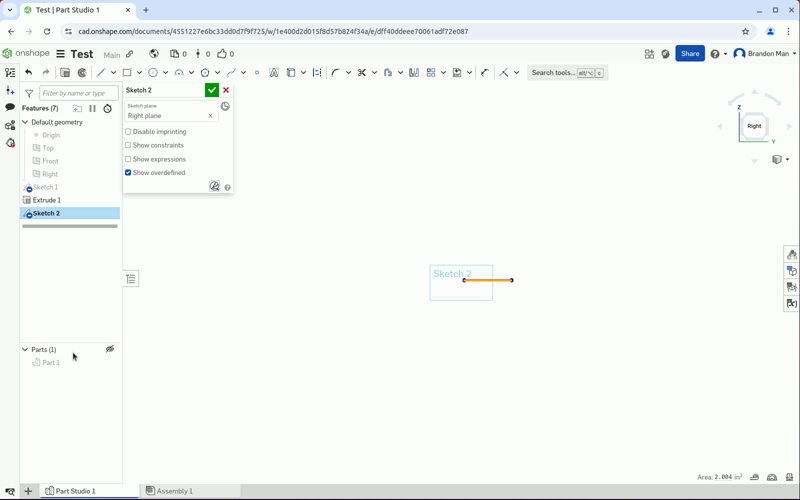
key(shift+e)
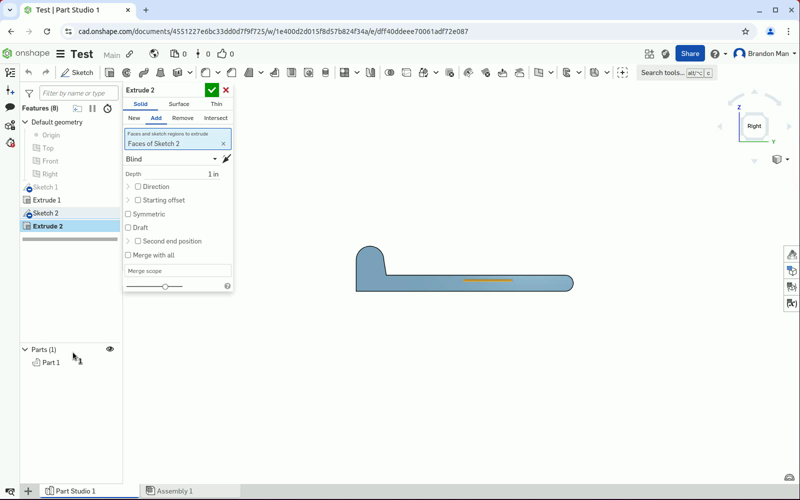
mouse_move(143, 106)
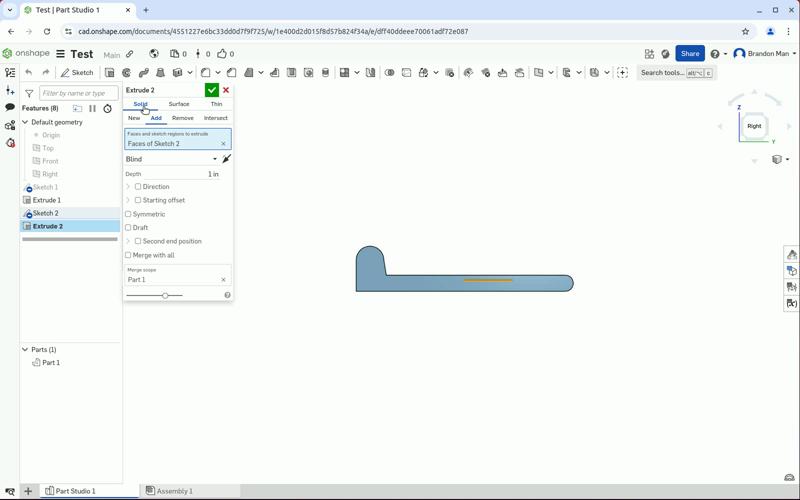
click(143, 106)
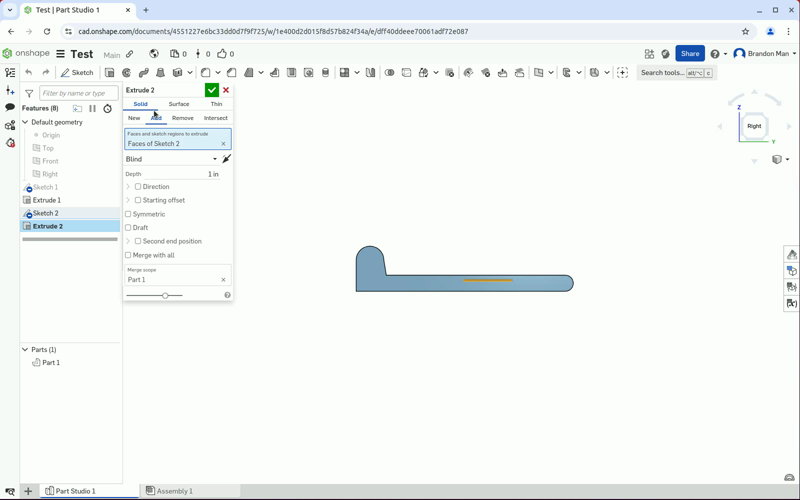
mouse_move(186, 120)
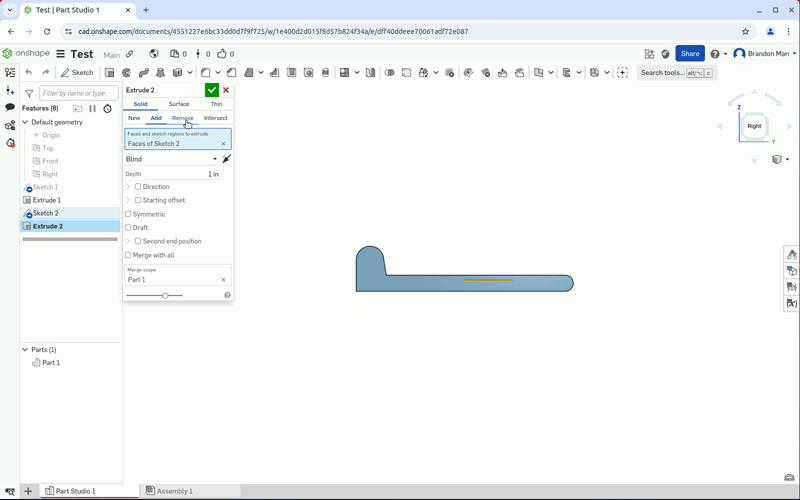
click(186, 120)
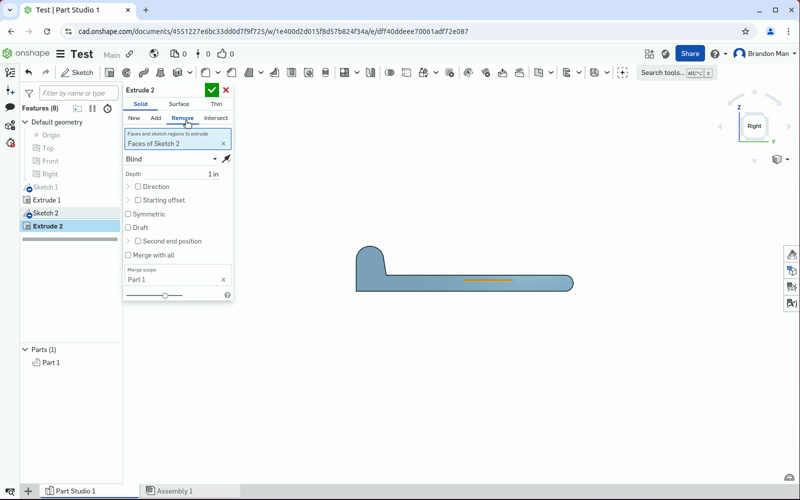
key(tab, 4)
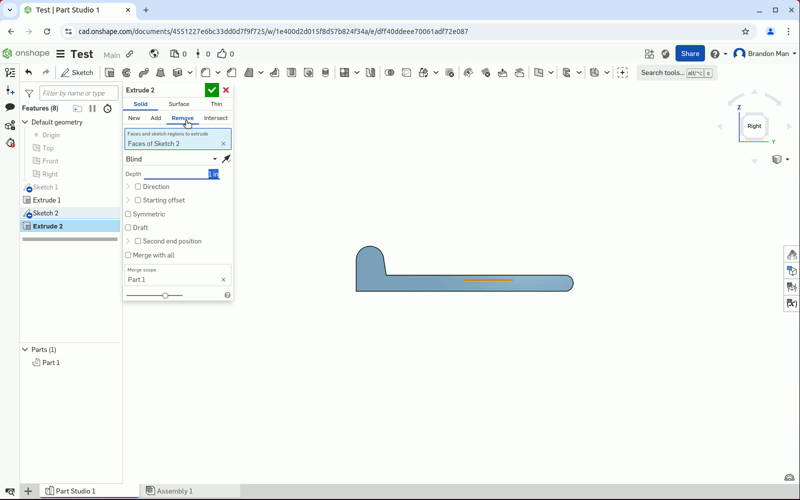
text(-1.444)
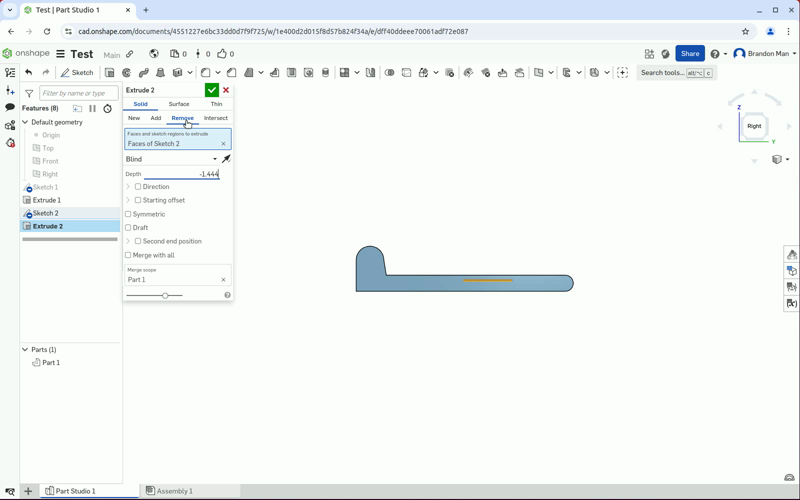
key(tab, 3)
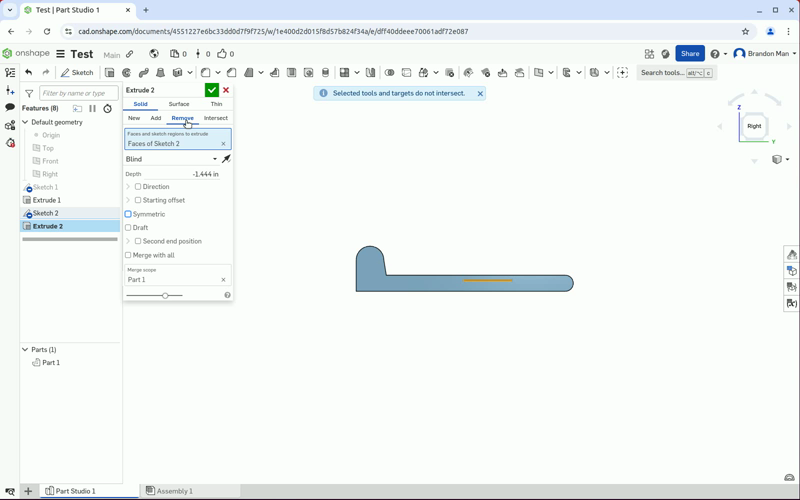
key(space)
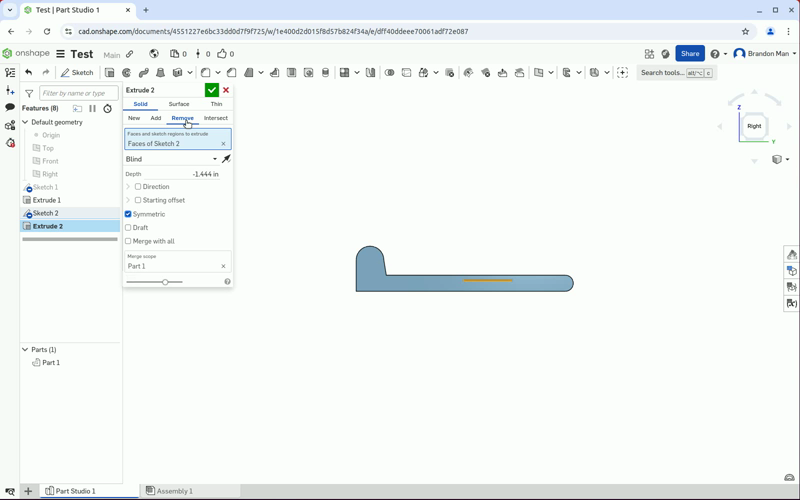
key(tab, 2)
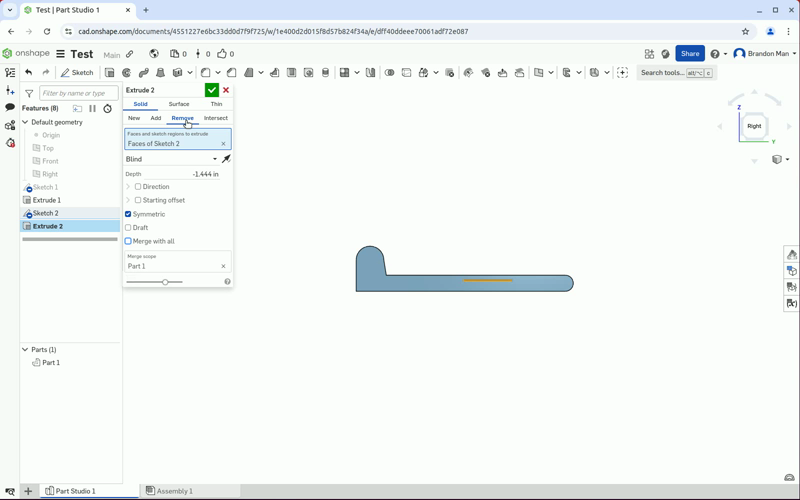
key(space)
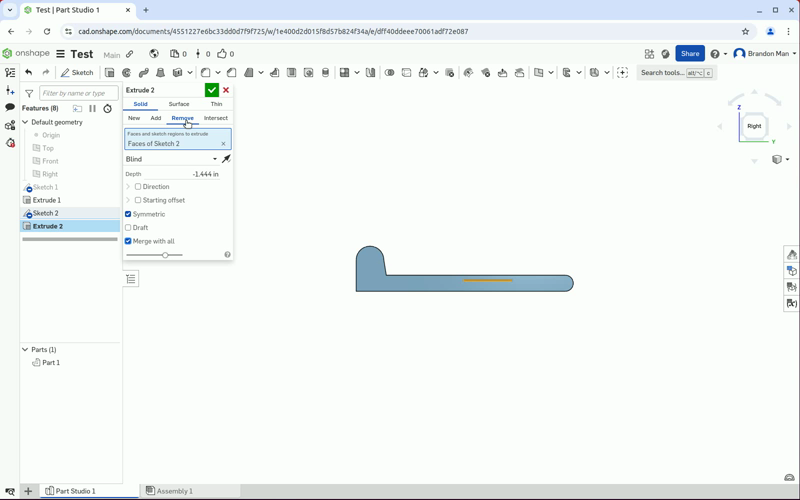
key(enter)
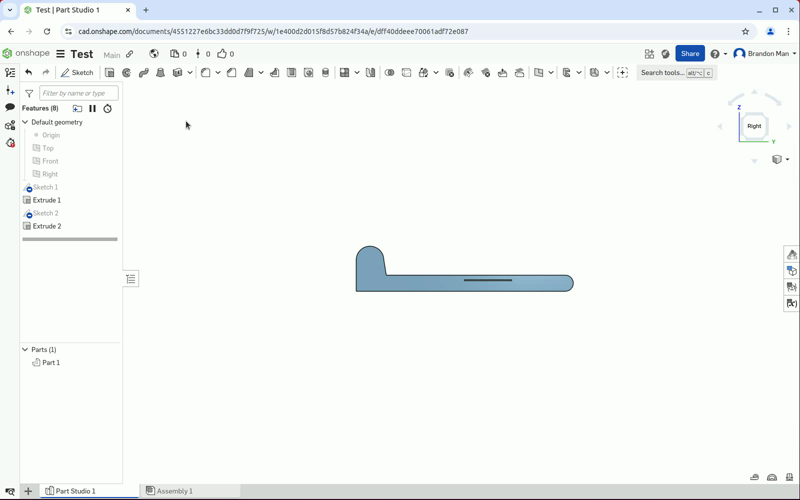
key(shift+h)
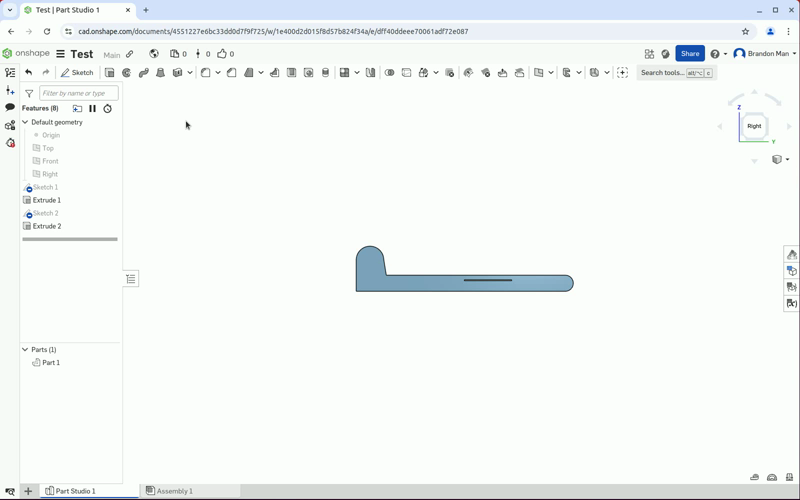
key(shift+h)
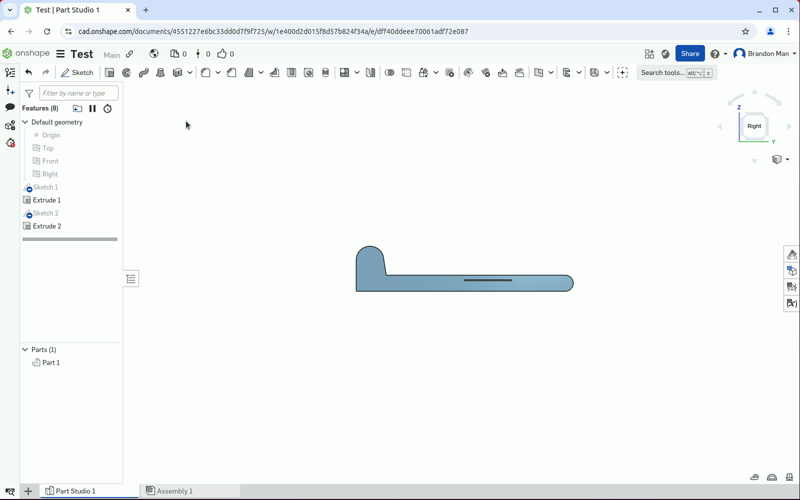
mouse_move(73, 189)
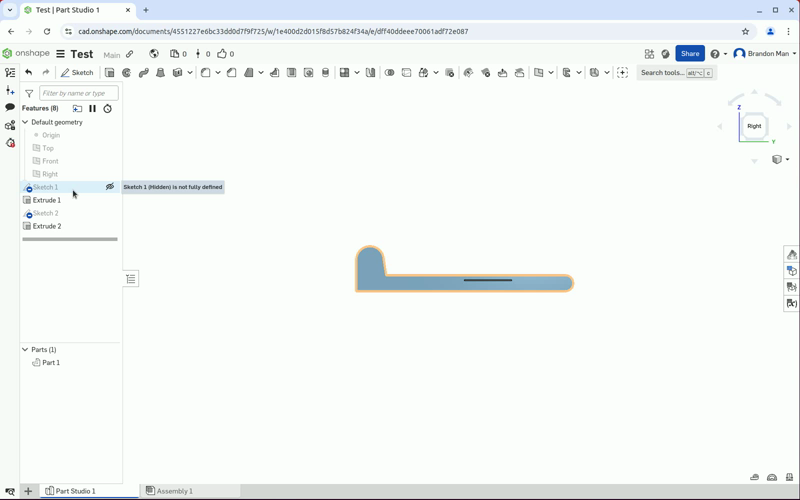
click(73, 189)
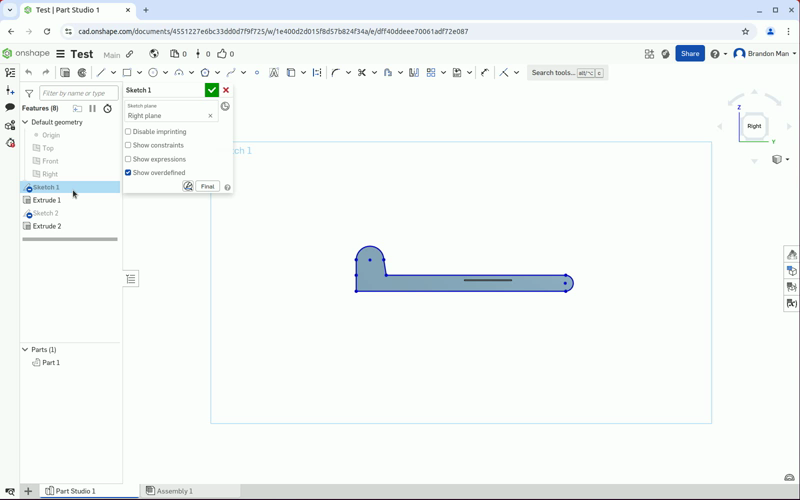
mouse_move(229, 92)
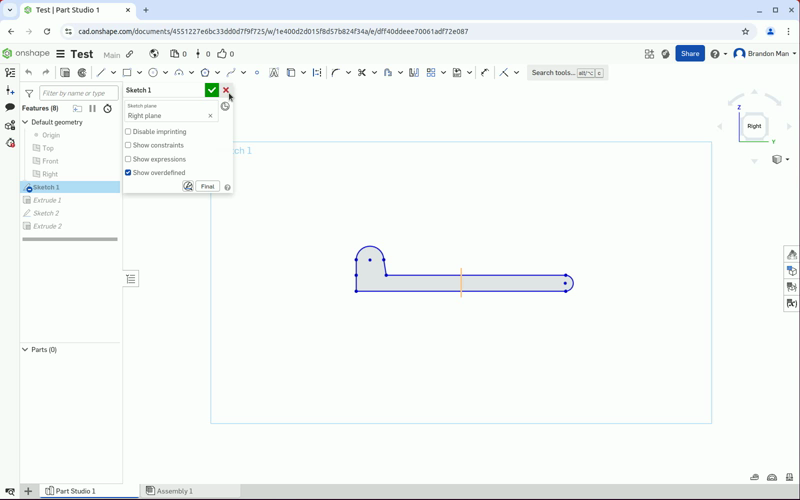
click(229, 92)
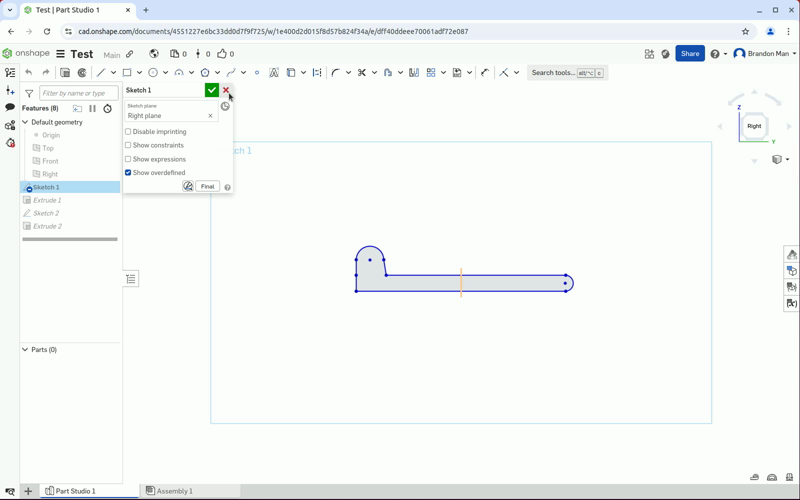
key(shift+s)
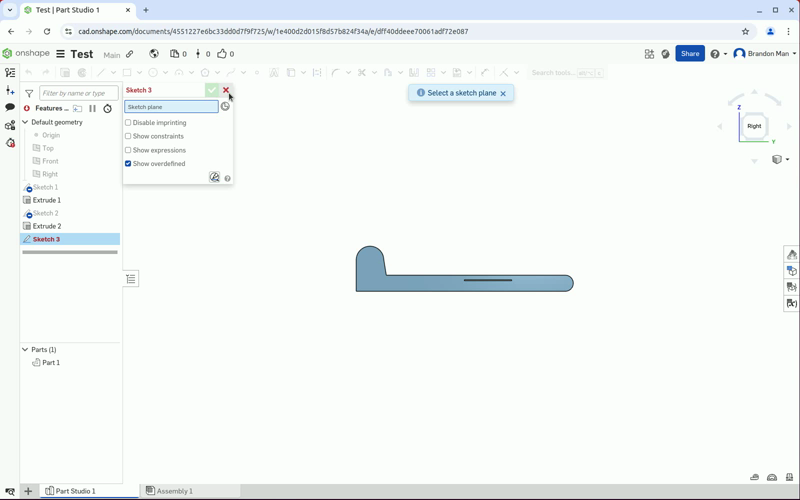
mouse_move(73, 176)
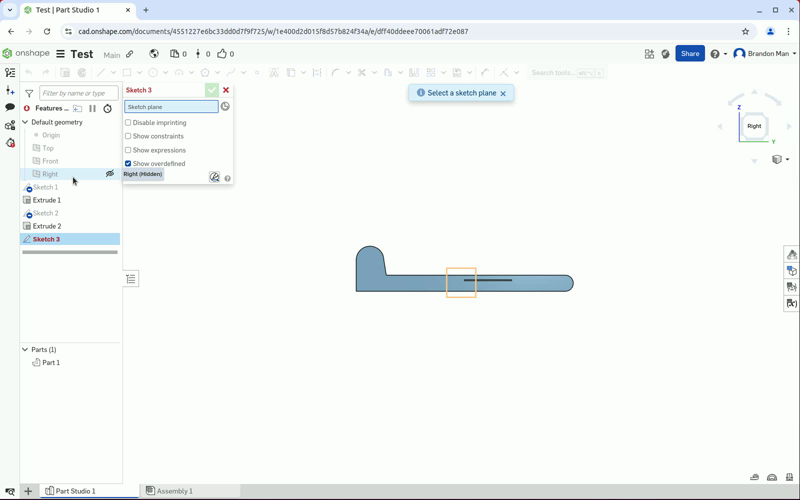
click(73, 176)
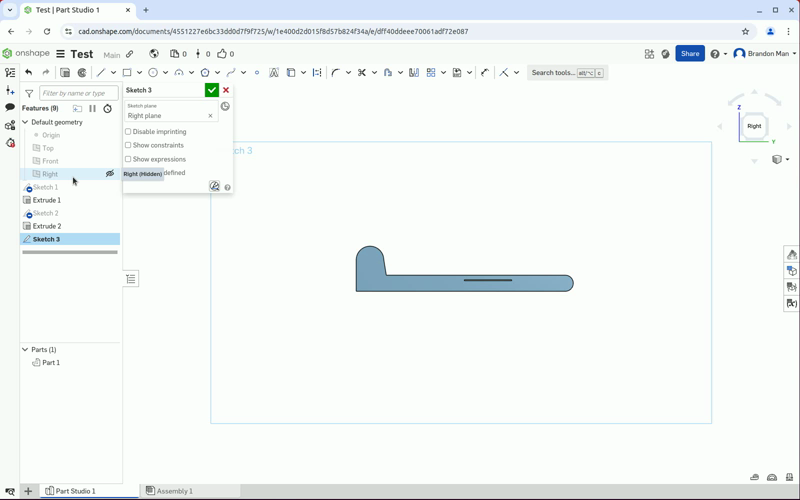
mouse_move(73, 352)
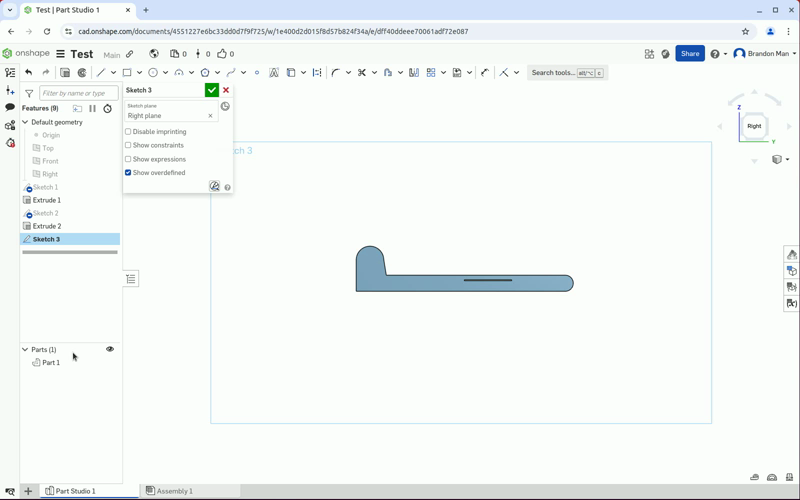
key(y)
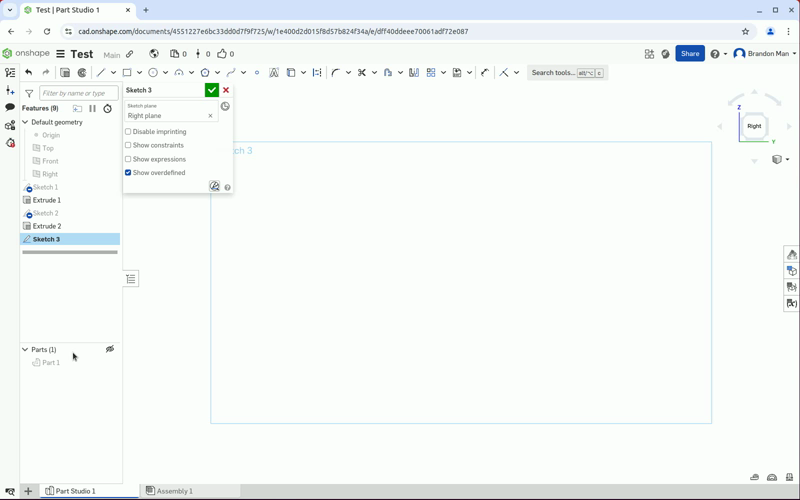
key(l)
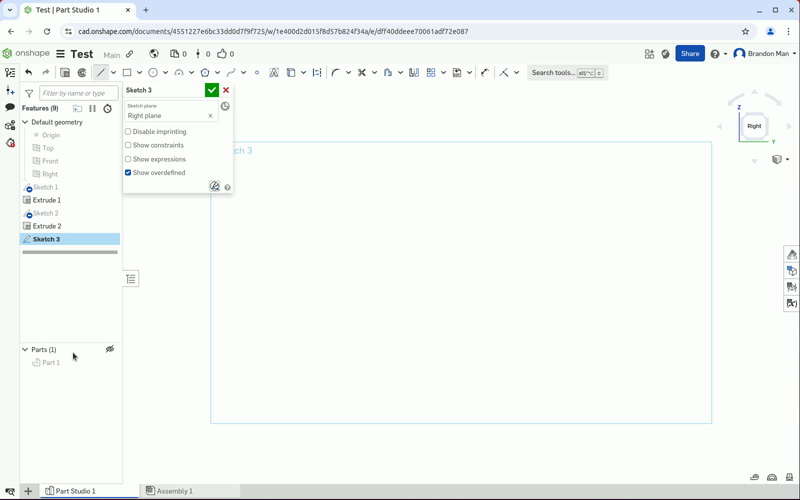
key_down(shift)
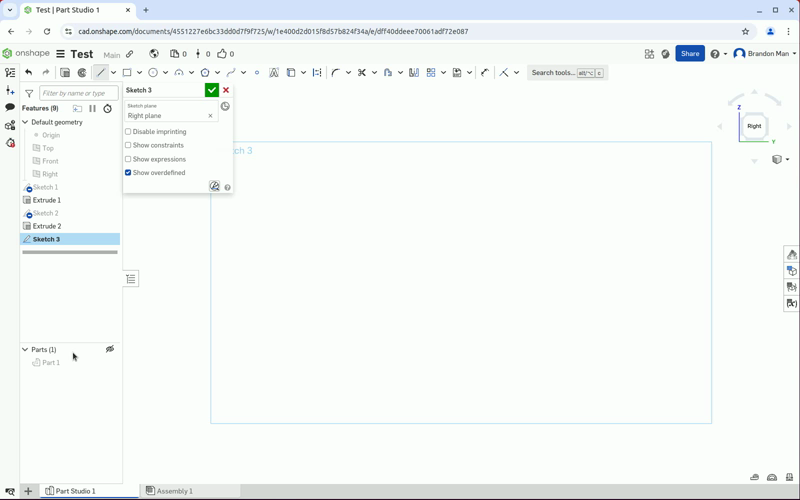
mouse_move(356, 282)
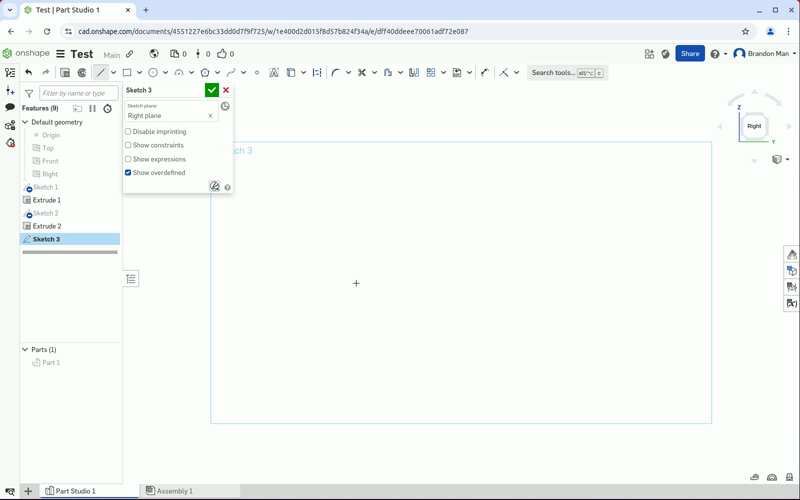
click(356, 282)
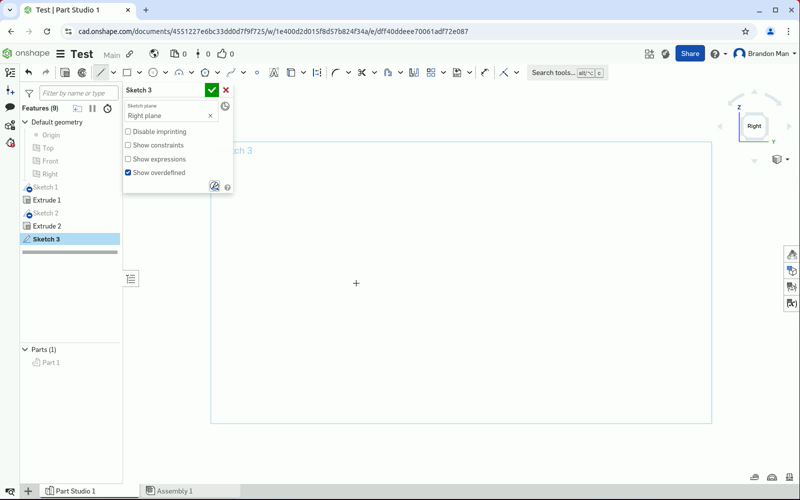
key_up(shift)
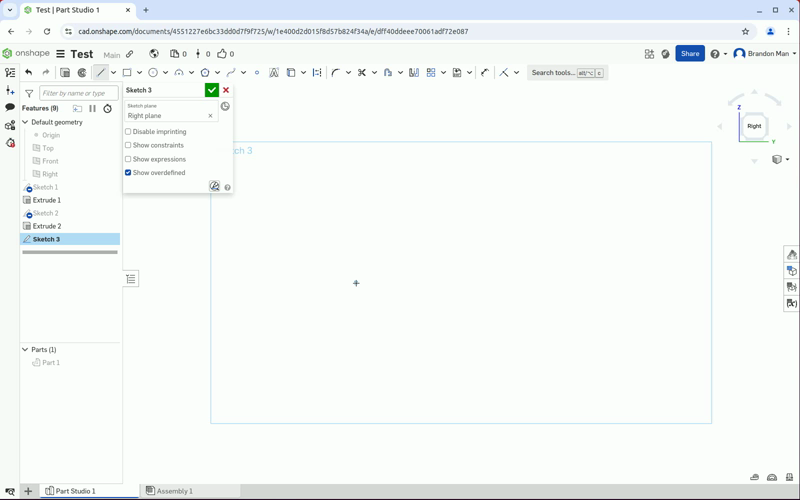
key_down(shift)
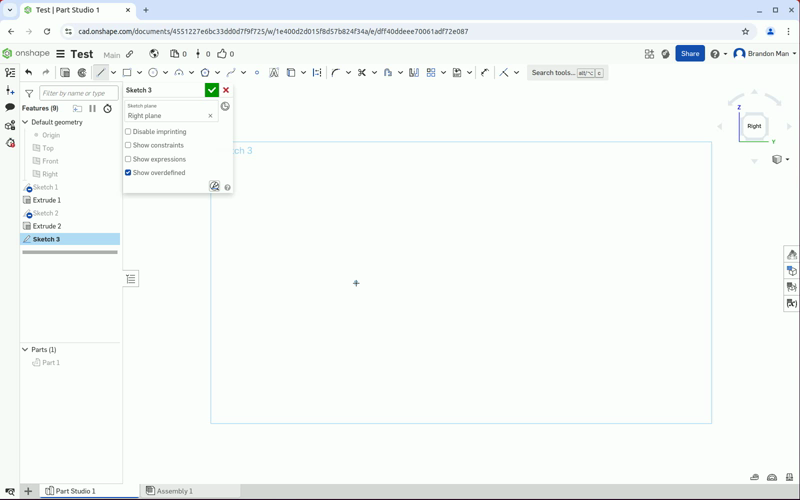
mouse_move(386, 282)
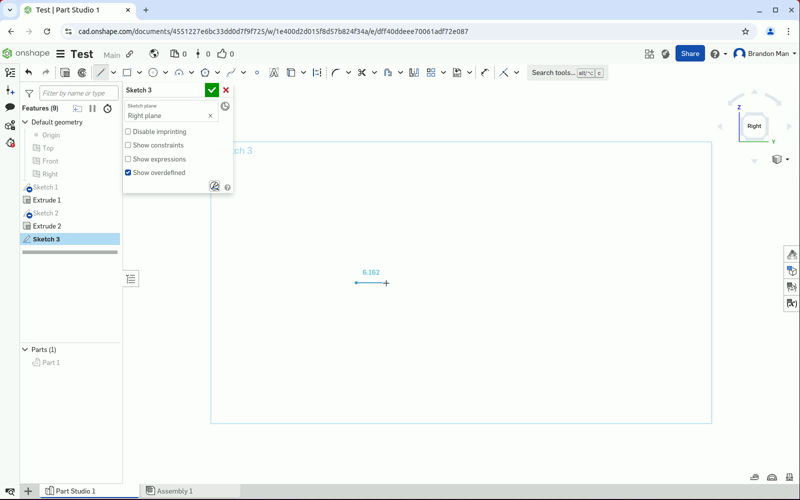
mouse_move(389, 282)
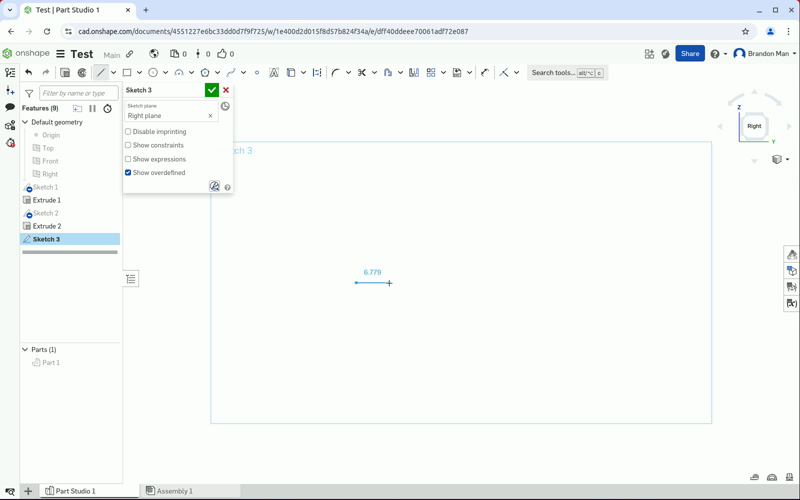
click(389, 282)
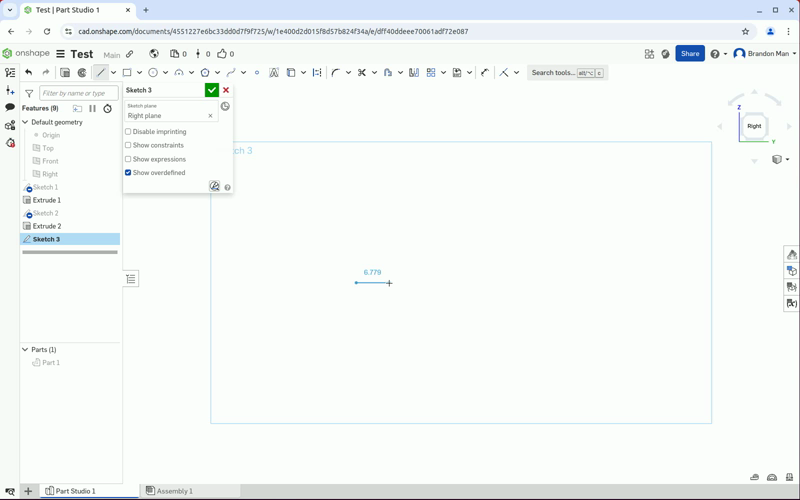
key_up(shift)
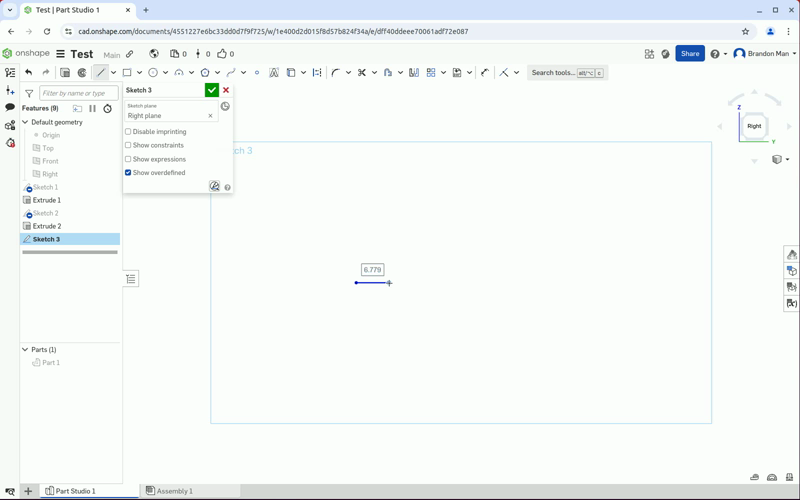
key_down(shift)
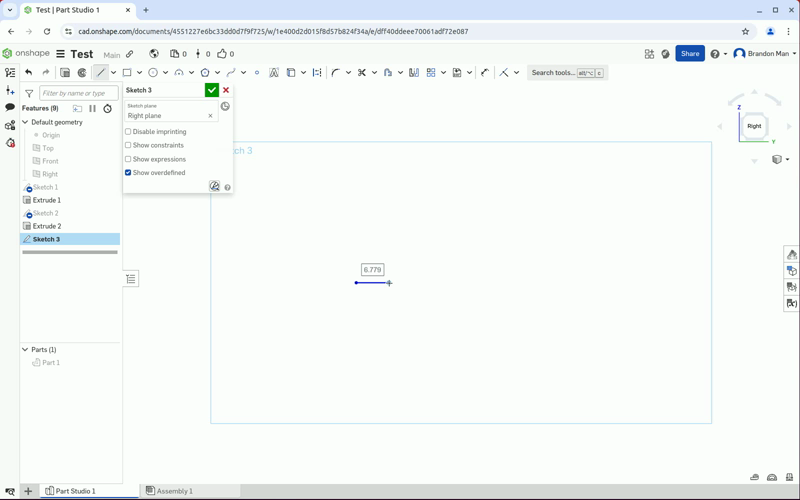
mouse_move(419, 282)
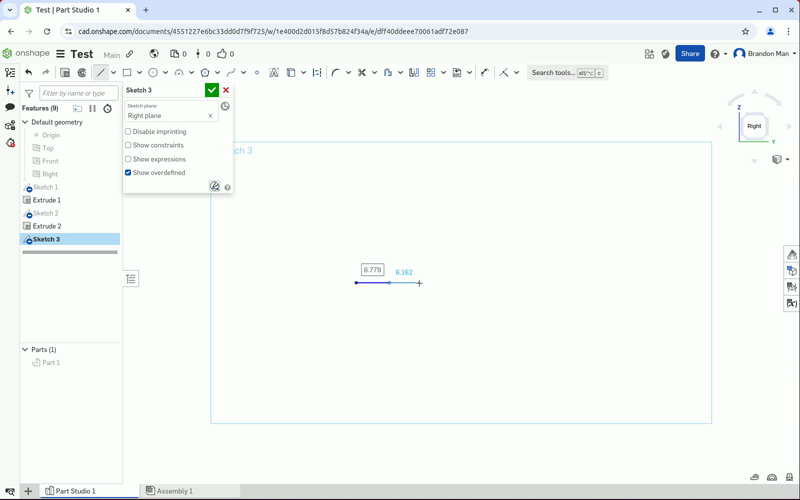
mouse_move(389, 282)
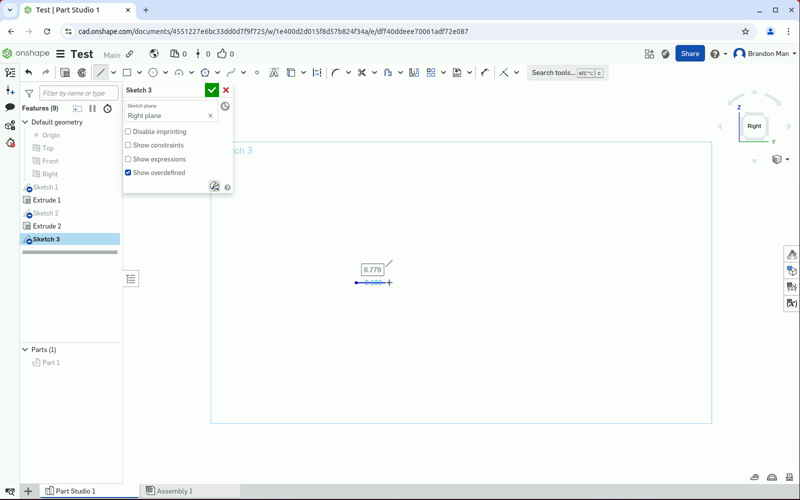
scroll(6)
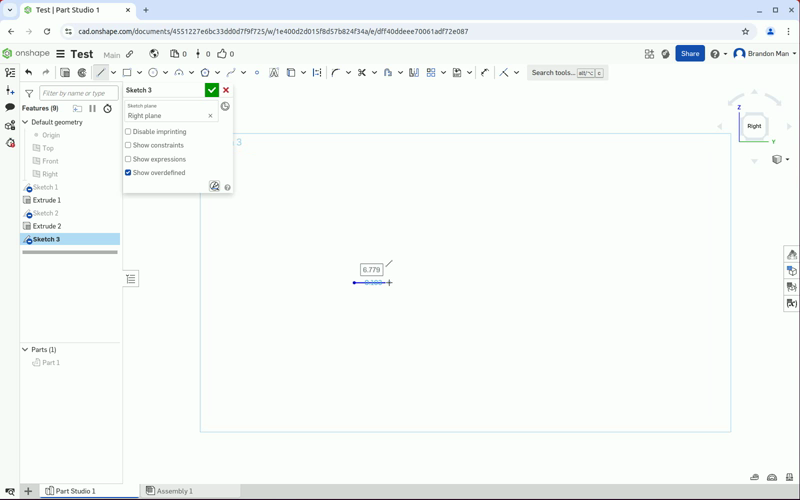
scroll(6)
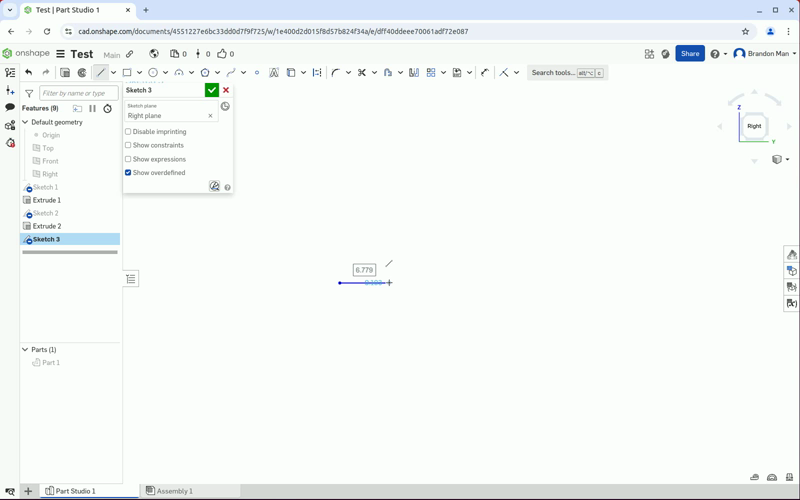
scroll(6)
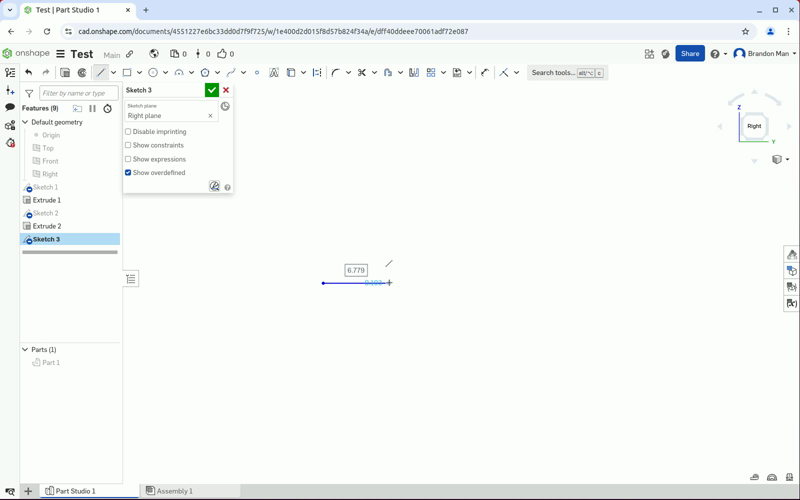
scroll(6)
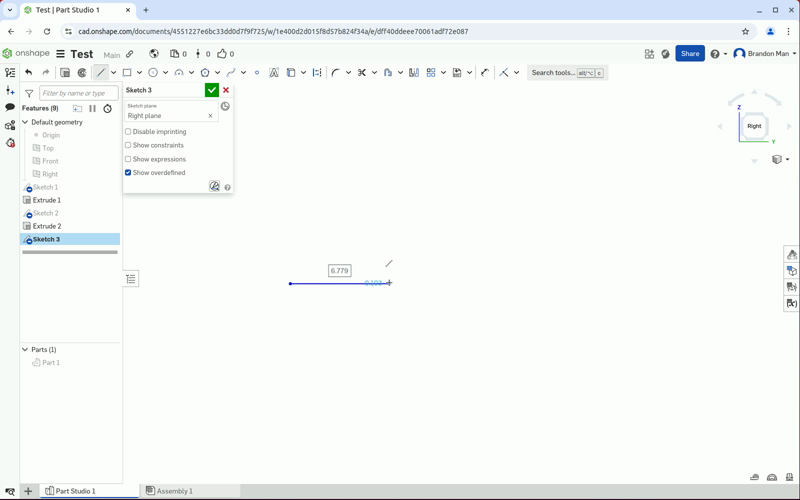
scroll(6)
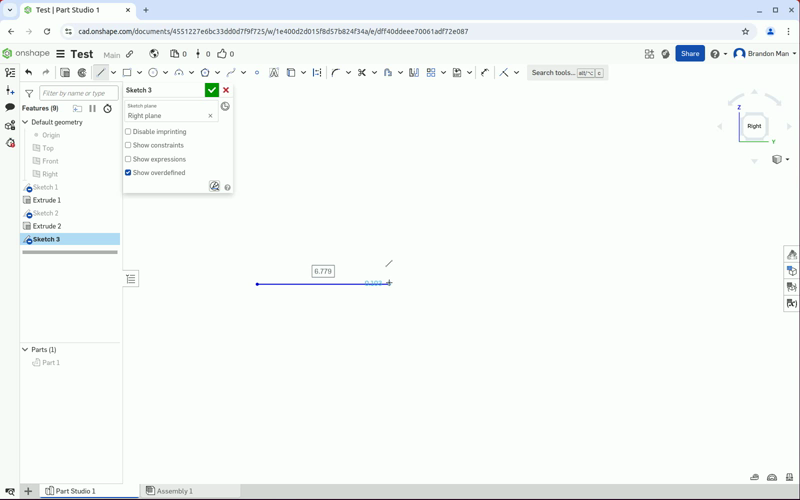
scroll(6)
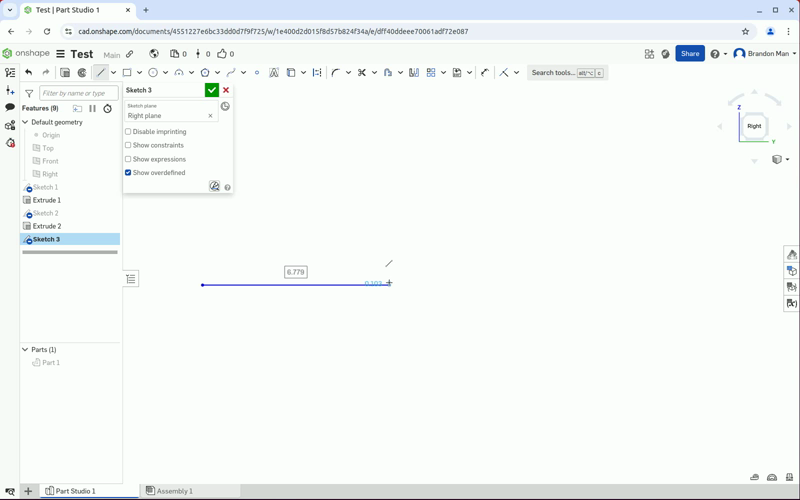
scroll(6)
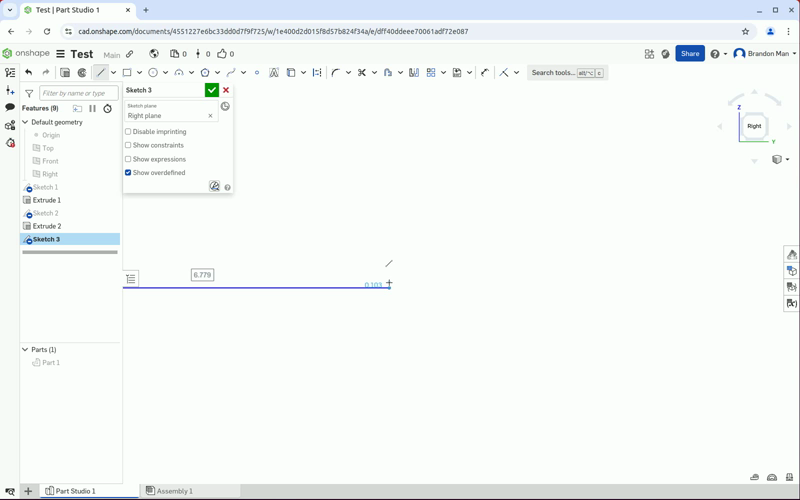
click(389, 282)
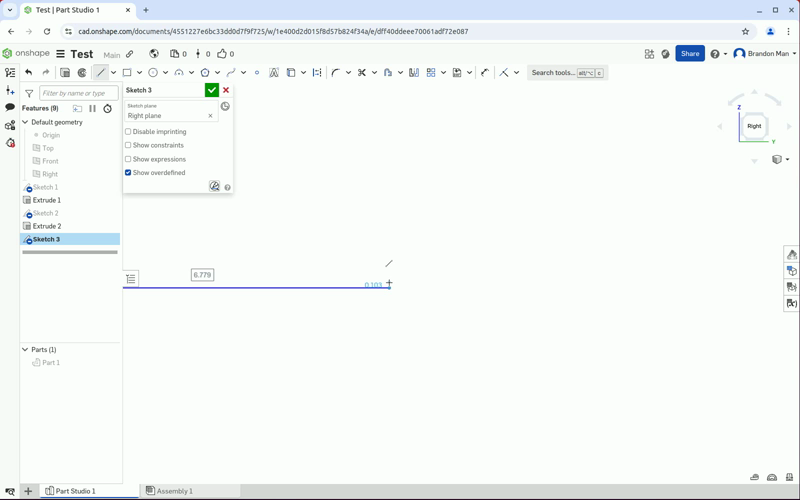
scroll(-6)
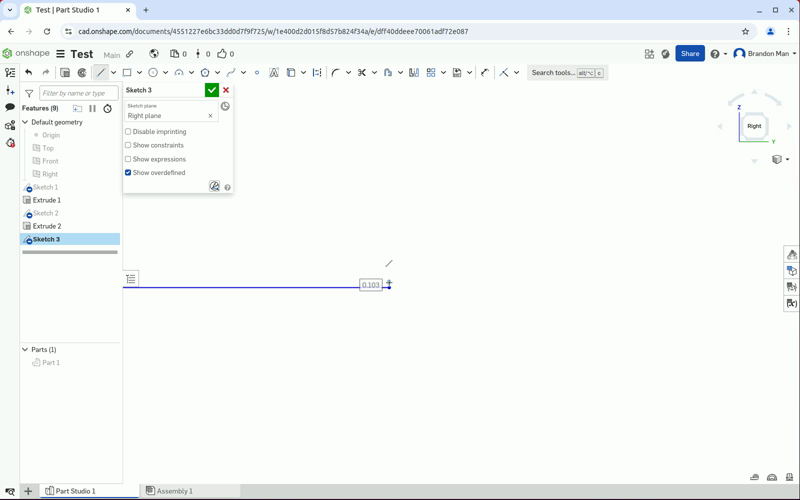
scroll(-6)
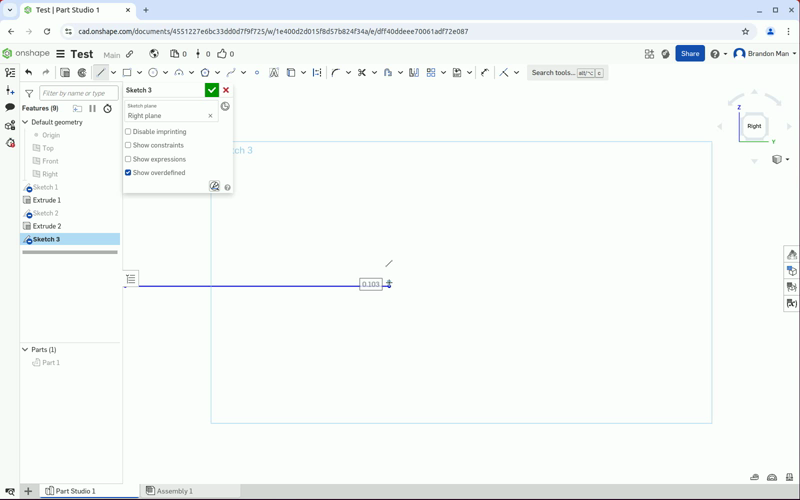
scroll(-6)
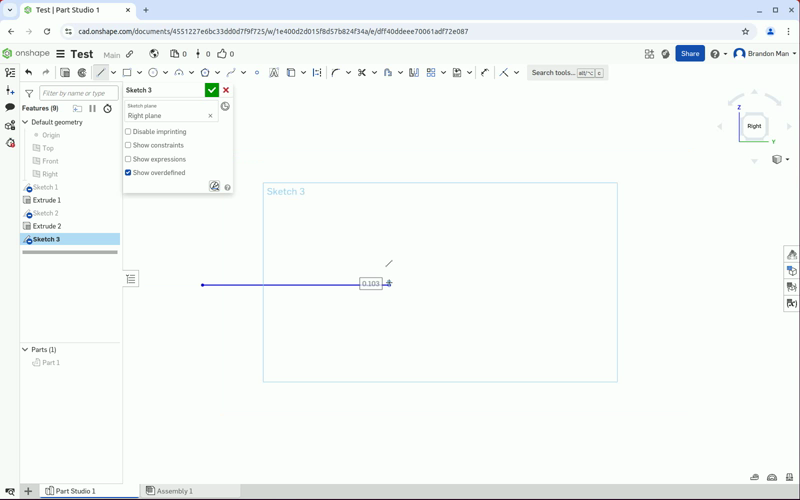
scroll(-6)
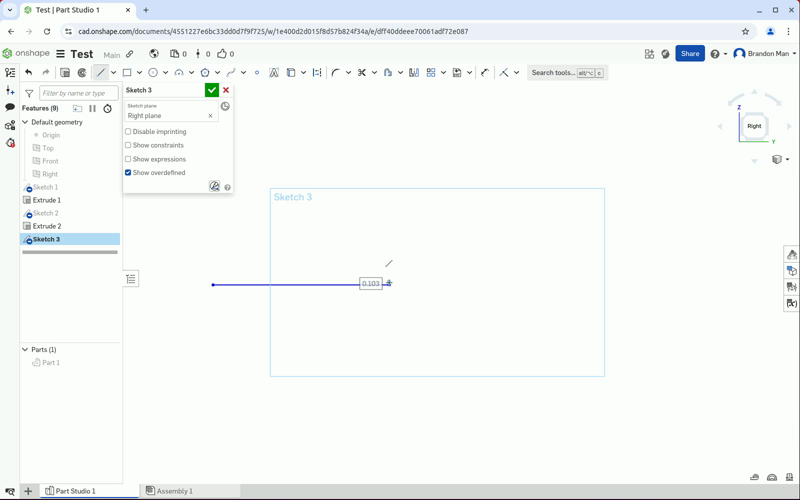
scroll(-6)
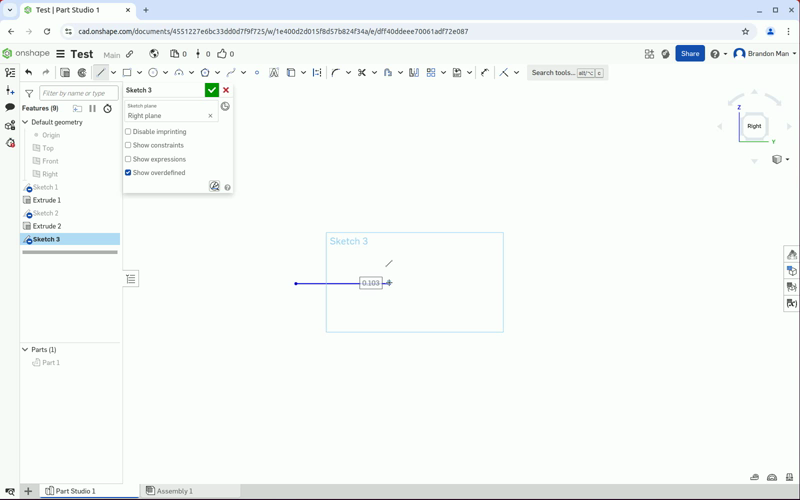
scroll(-6)
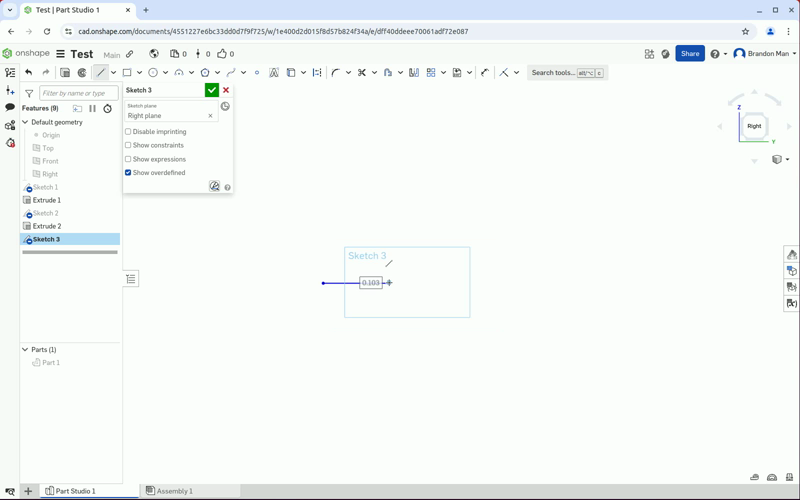
scroll(-6)
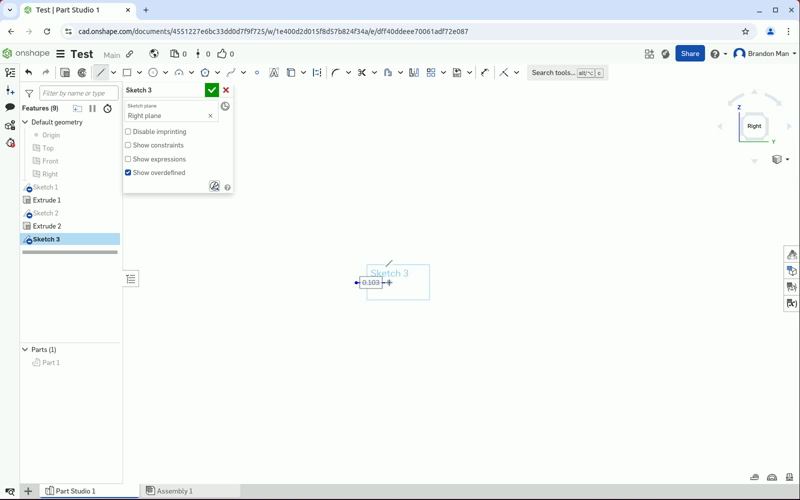
key_up(shift)
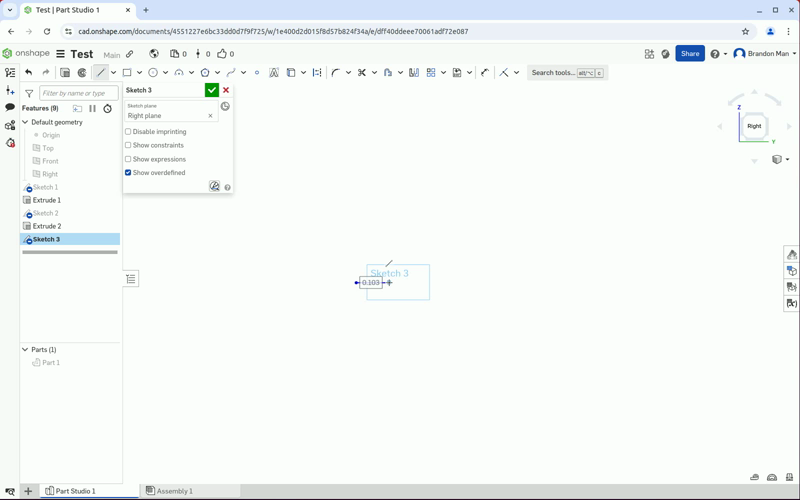
key_down(shift)
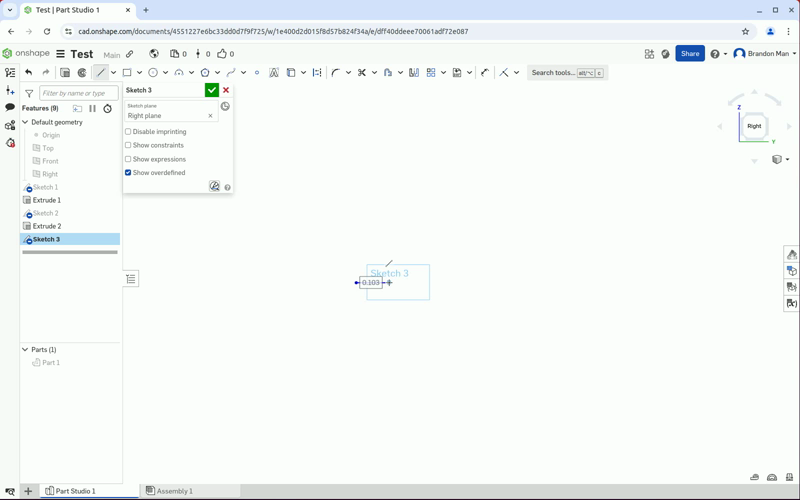
mouse_move(419, 282)
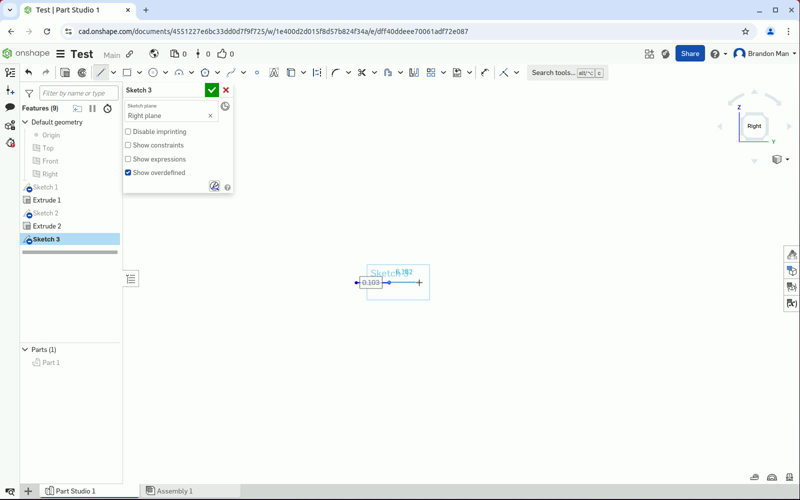
mouse_move(356, 282)
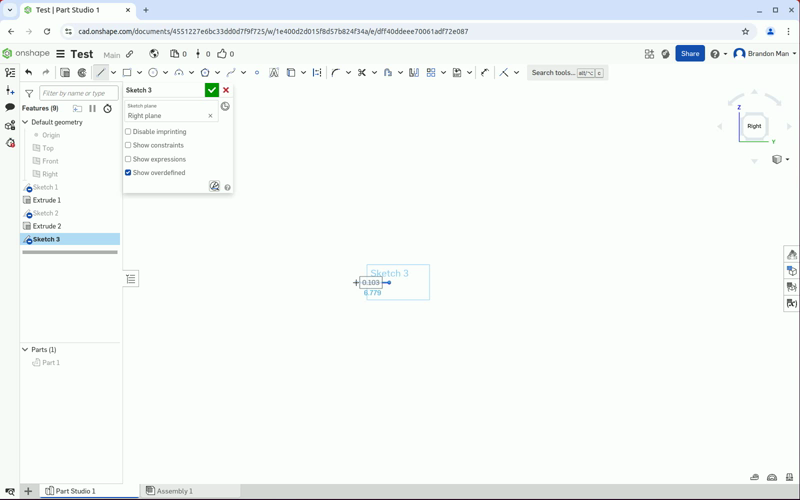
scroll(6)
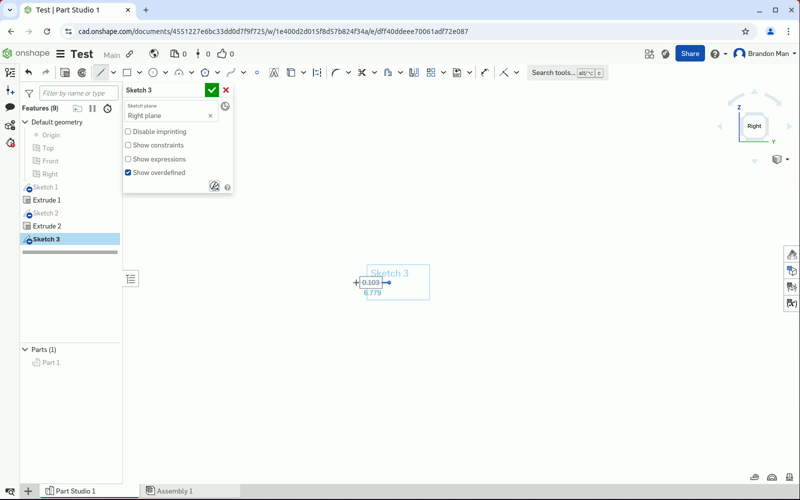
scroll(6)
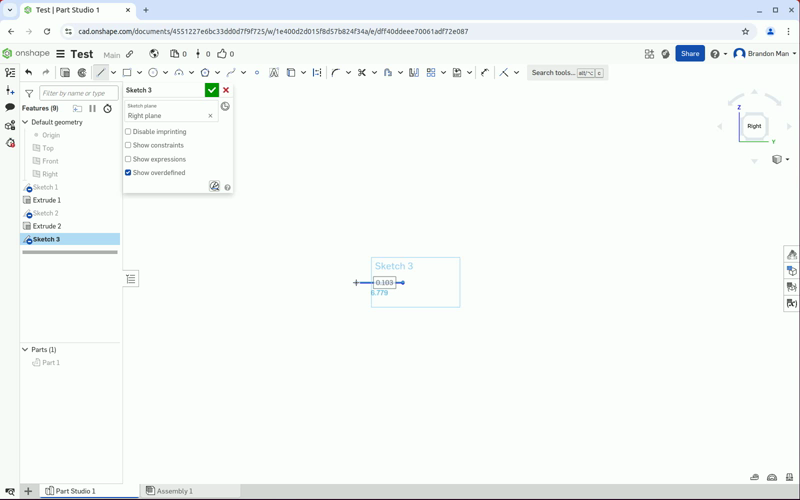
scroll(6)
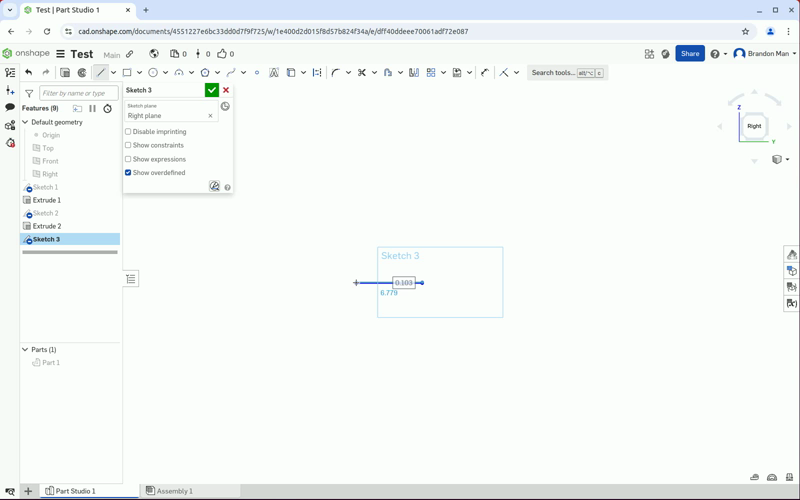
scroll(6)
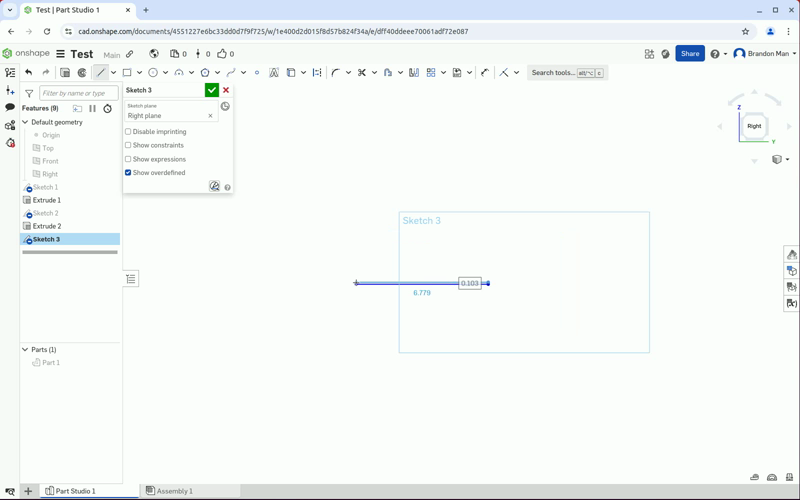
scroll(6)
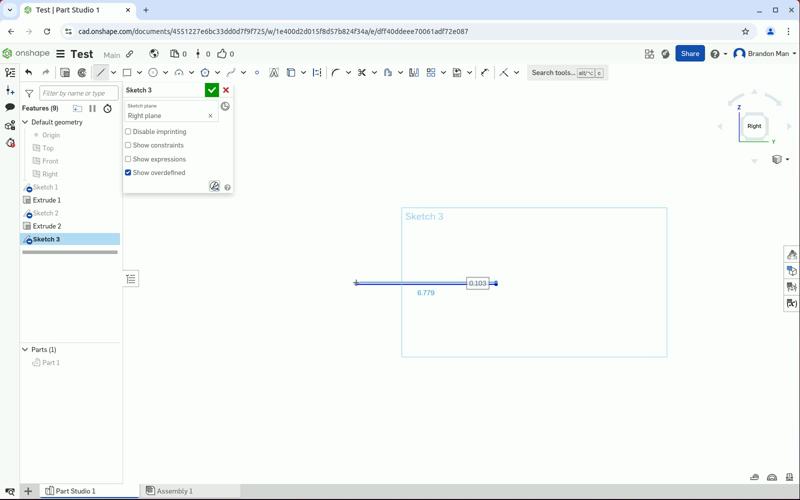
scroll(6)
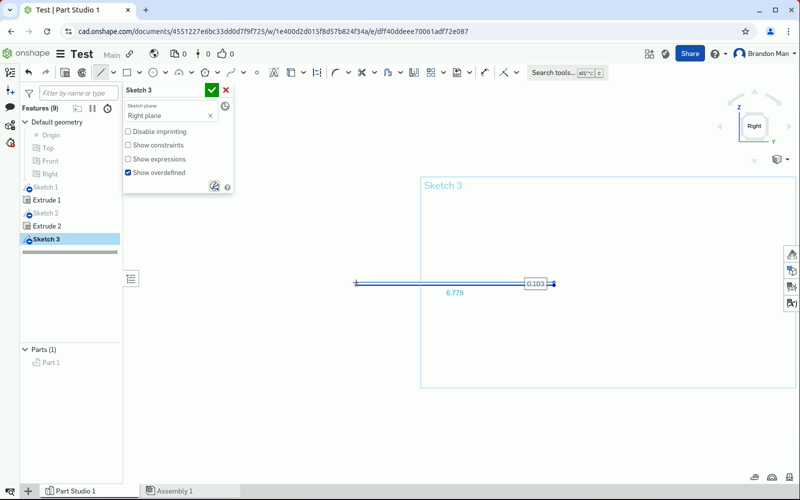
scroll(6)
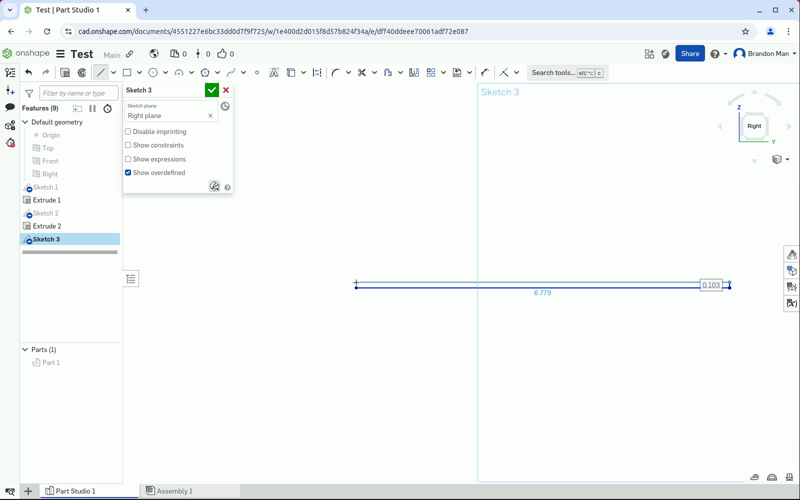
click(356, 282)
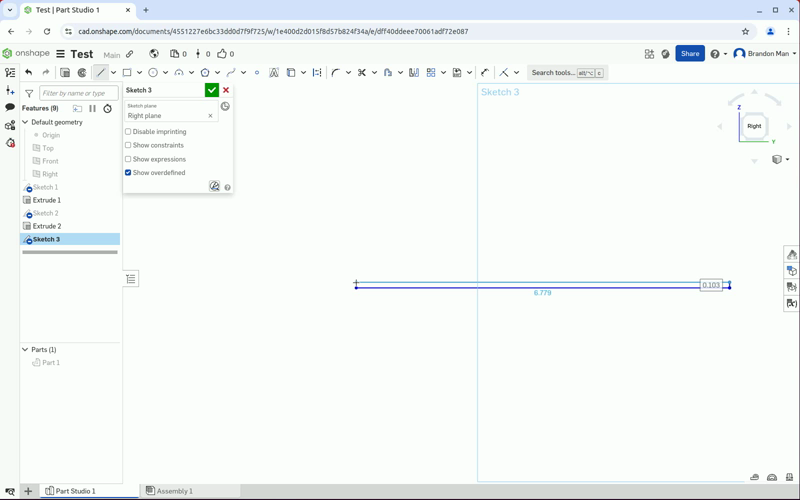
scroll(-6)
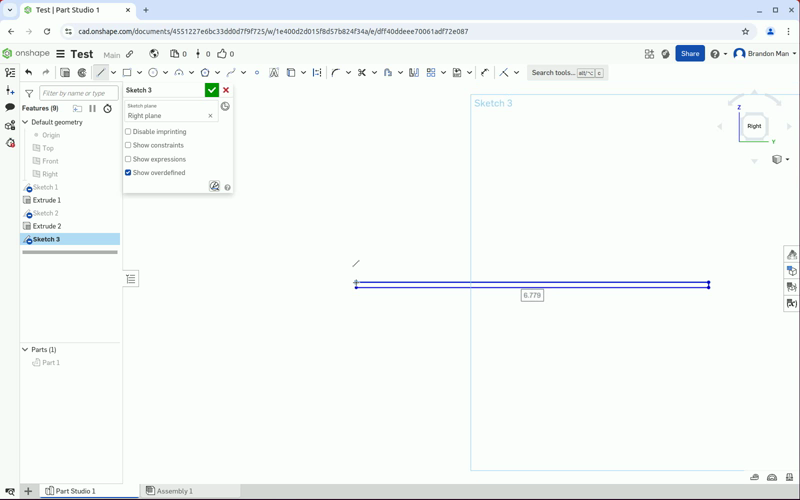
scroll(-6)
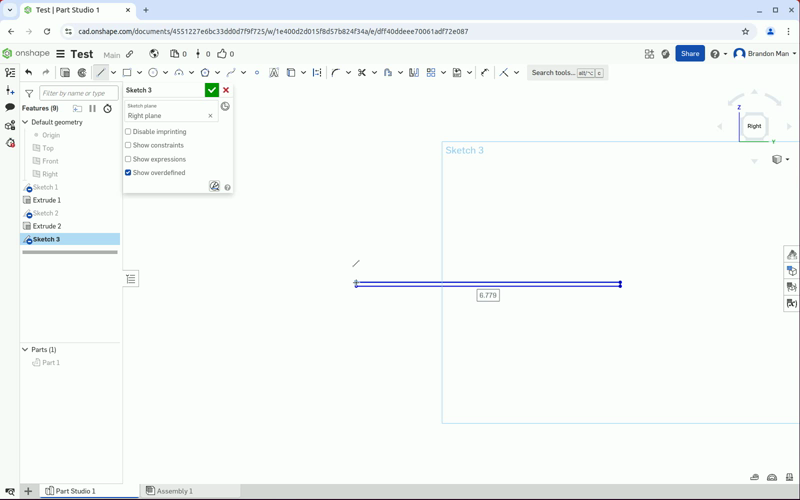
scroll(-6)
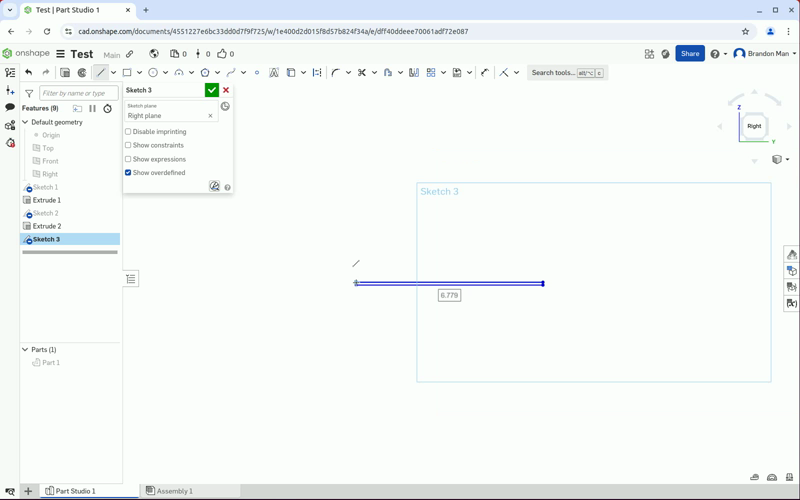
scroll(-6)
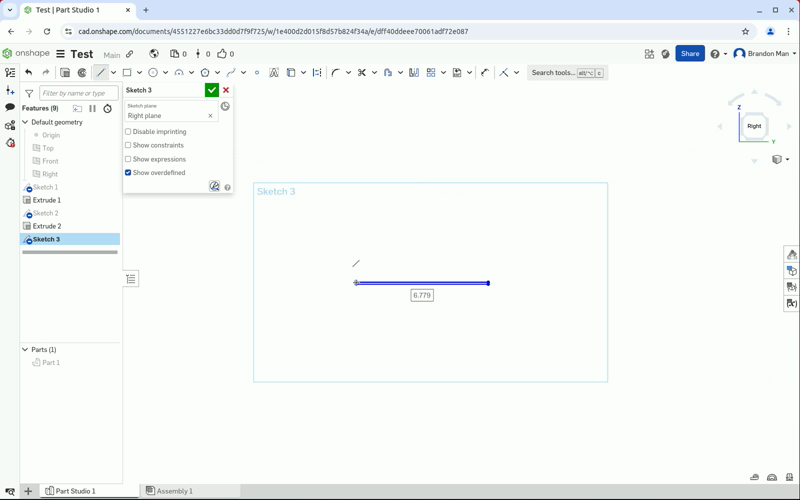
scroll(-6)
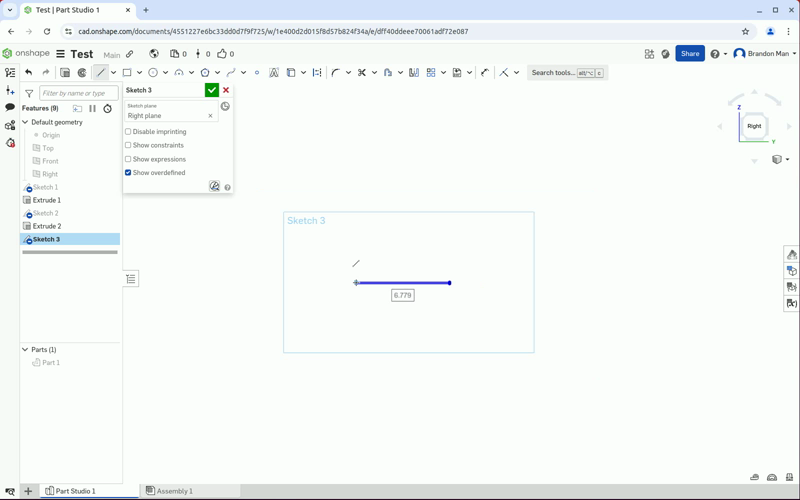
scroll(-6)
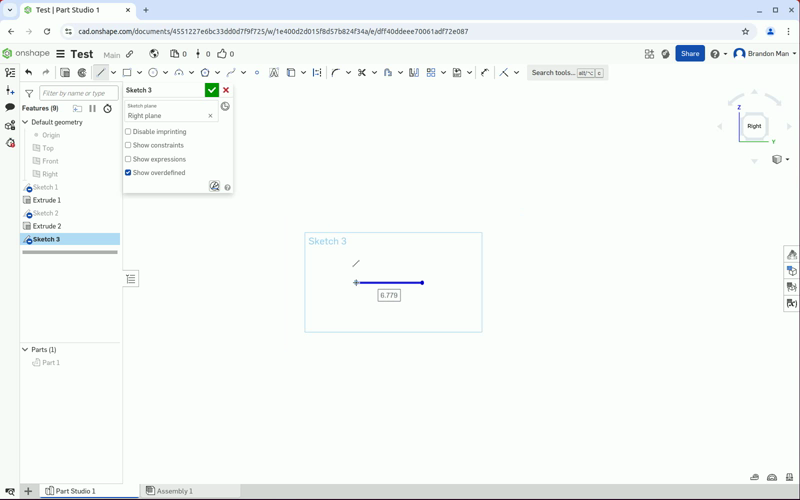
scroll(-6)
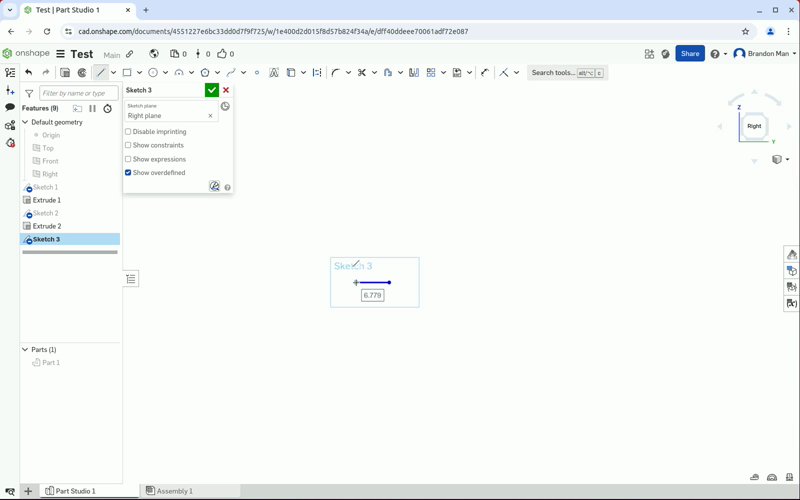
key_up(shift)
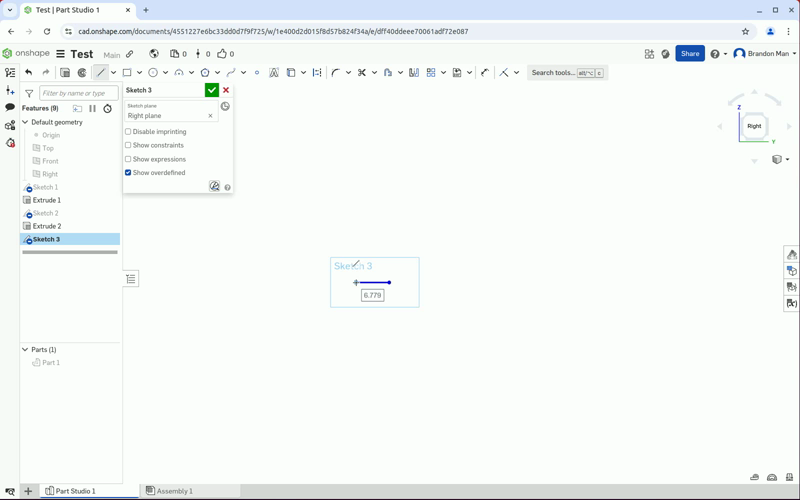
mouse_move(386, 282)
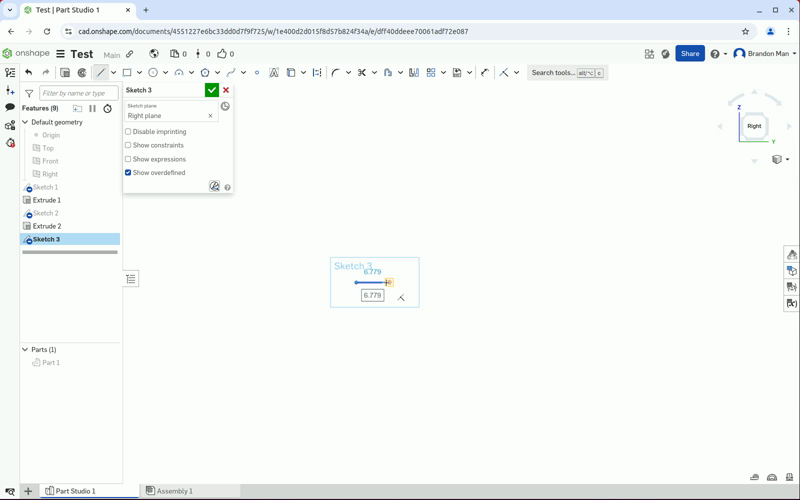
key_down(shift)
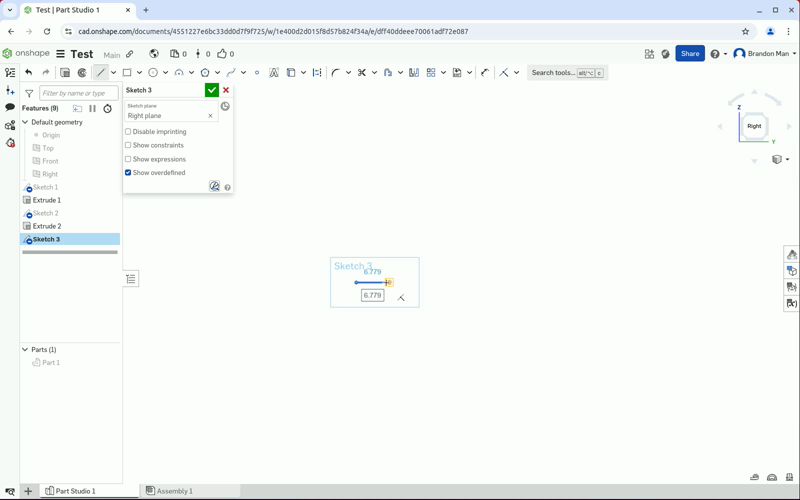
mouse_move(356, 282)
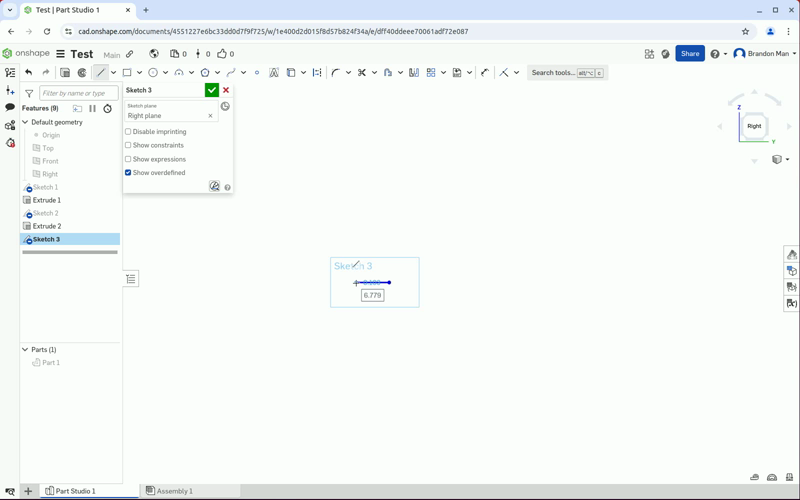
scroll(6)
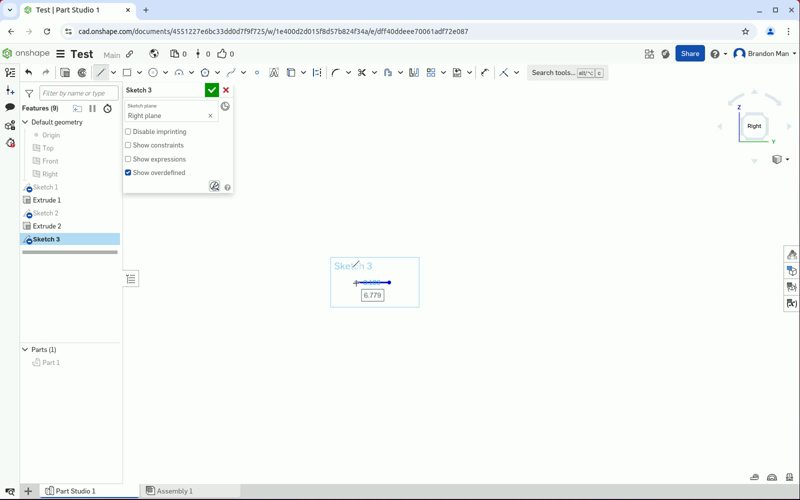
scroll(6)
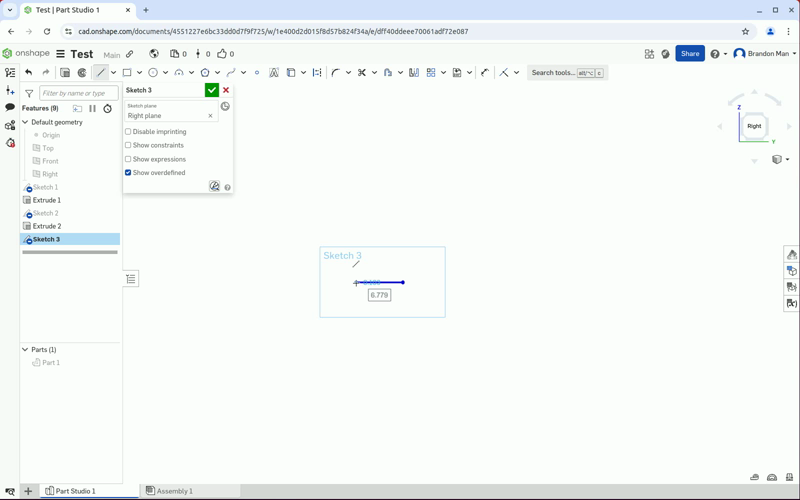
scroll(6)
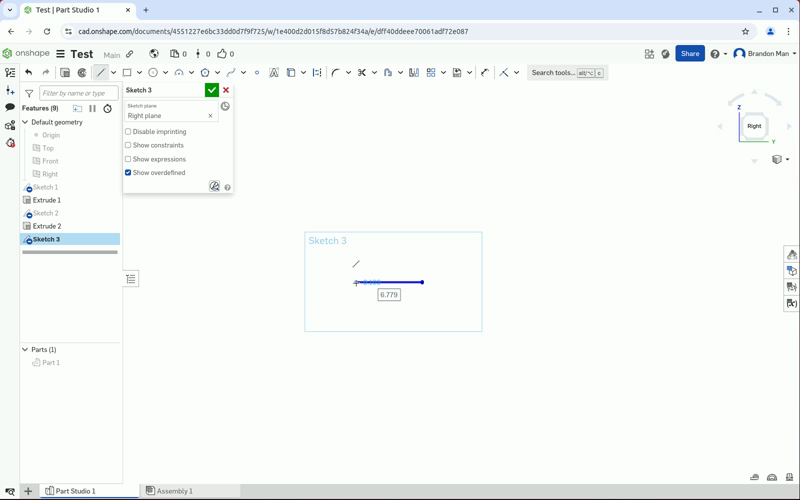
scroll(6)
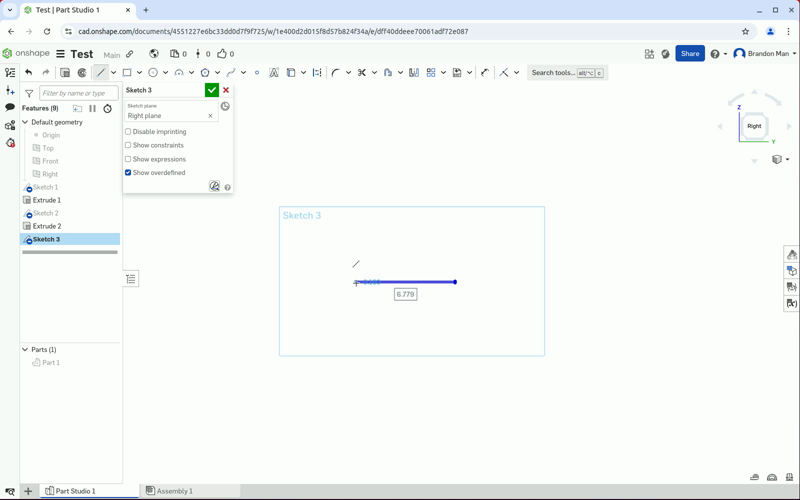
scroll(6)
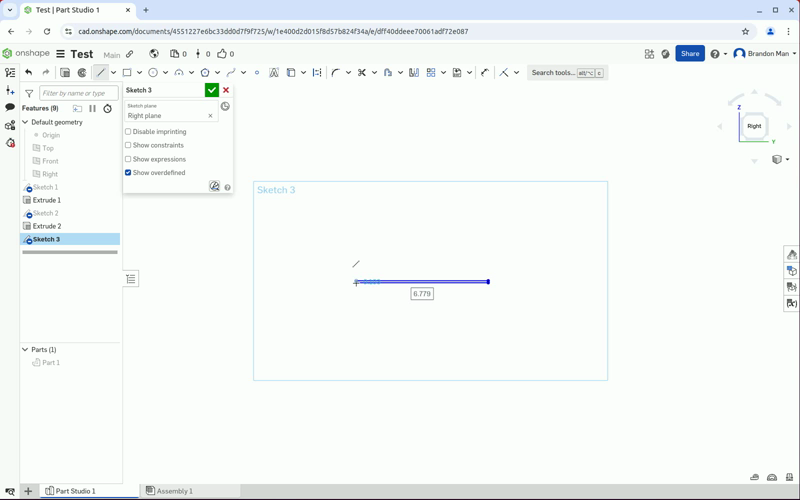
scroll(6)
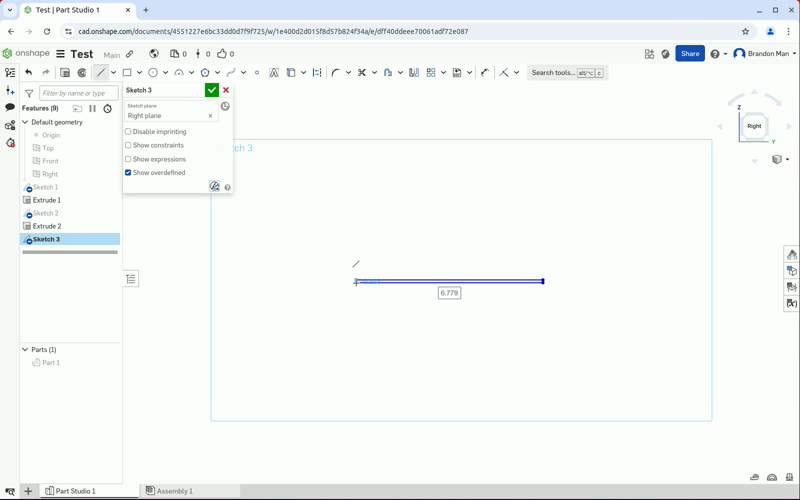
scroll(6)
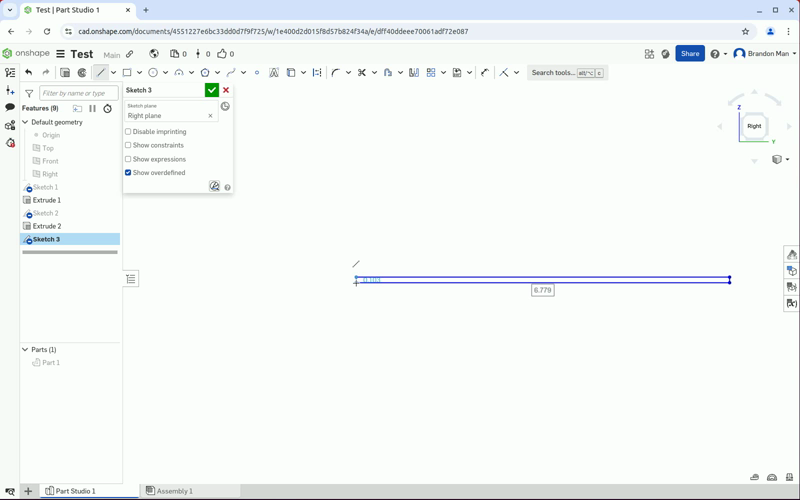
key_up(shift)
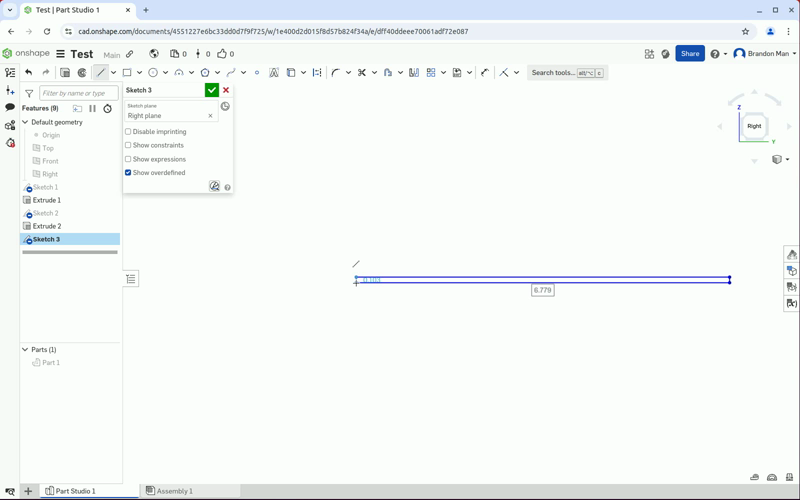
click(356, 282)
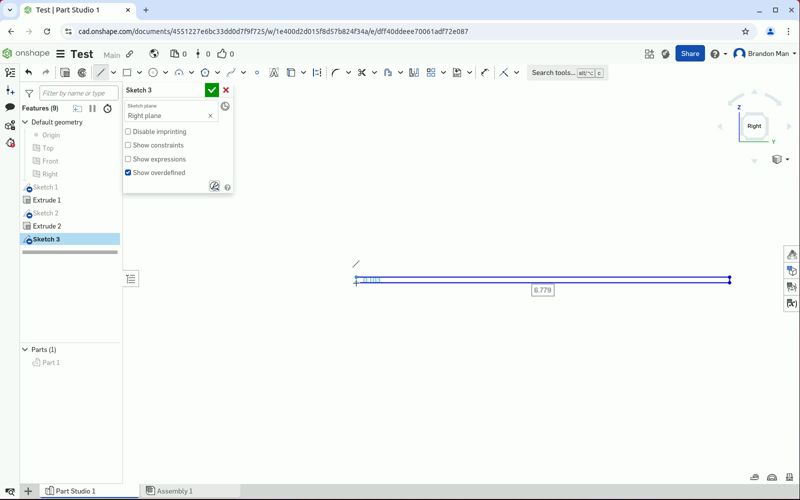
scroll(-6)
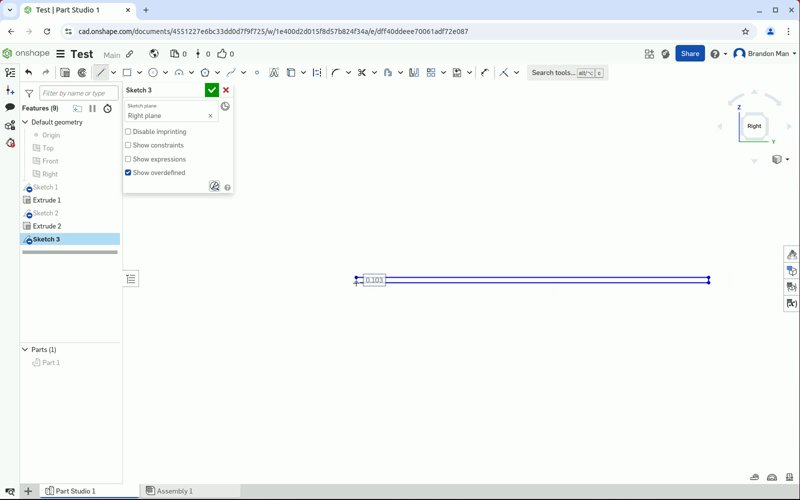
scroll(-6)
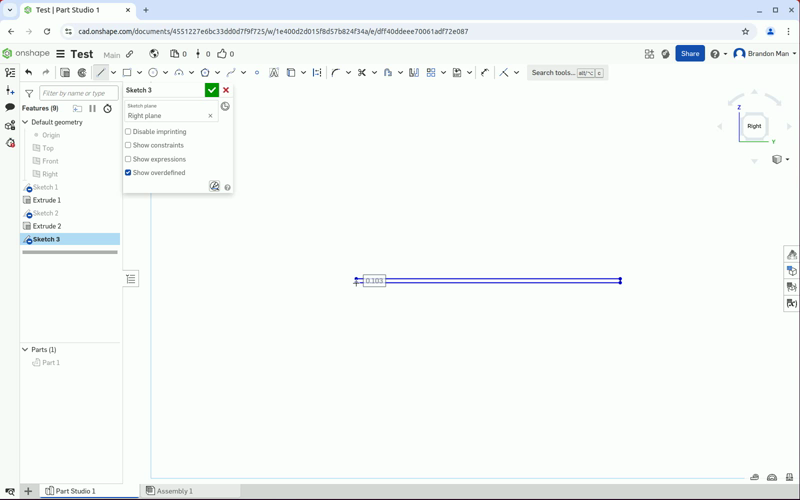
scroll(-6)
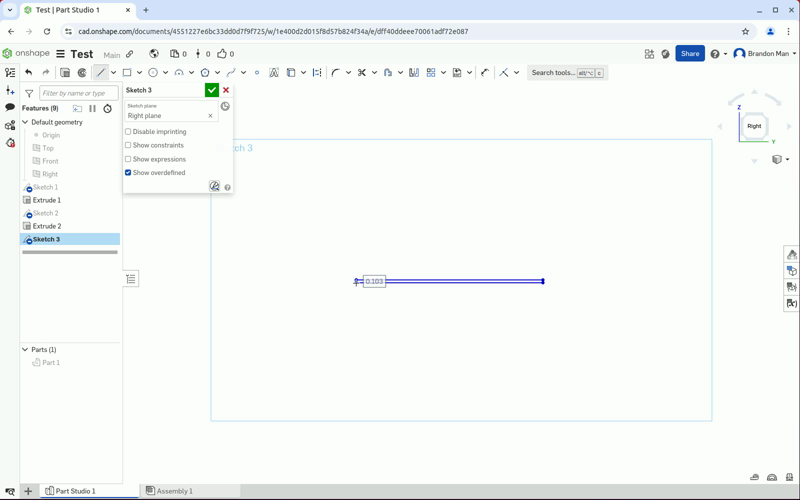
scroll(-6)
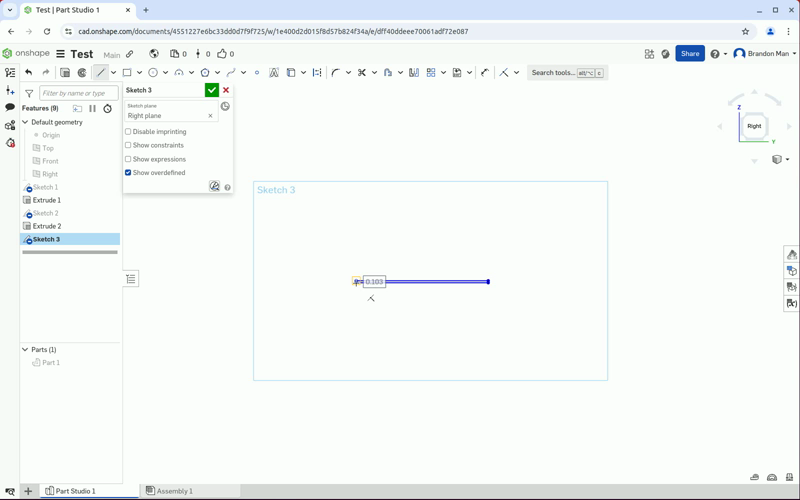
scroll(-6)
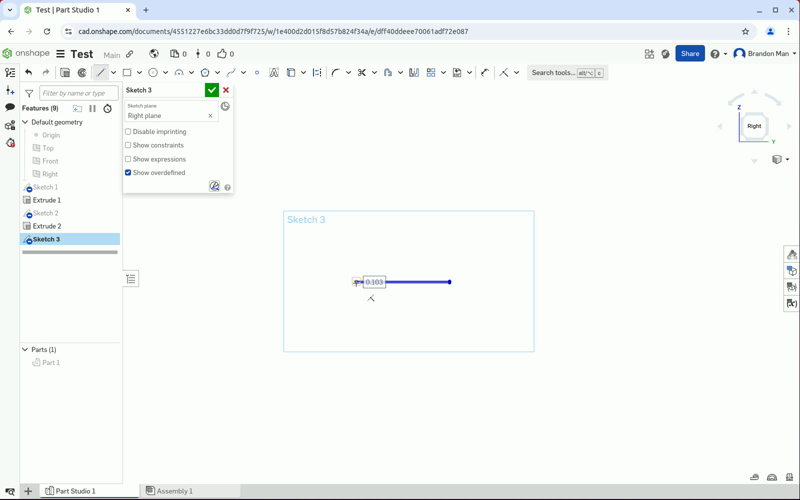
scroll(-6)
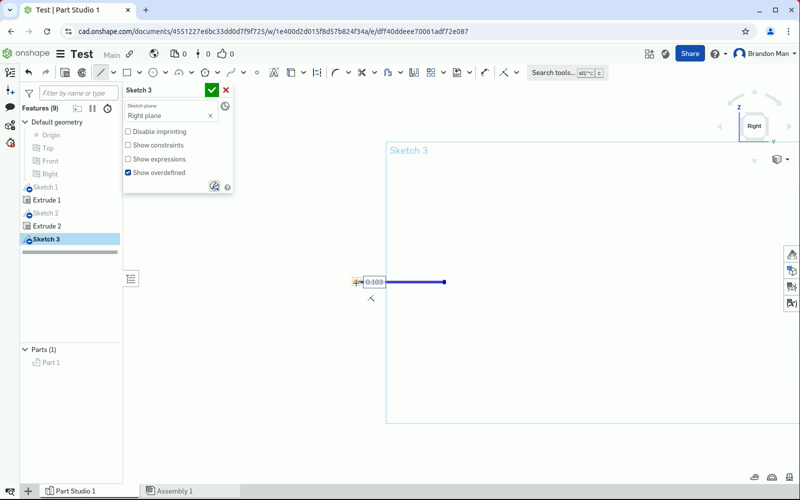
scroll(-6)
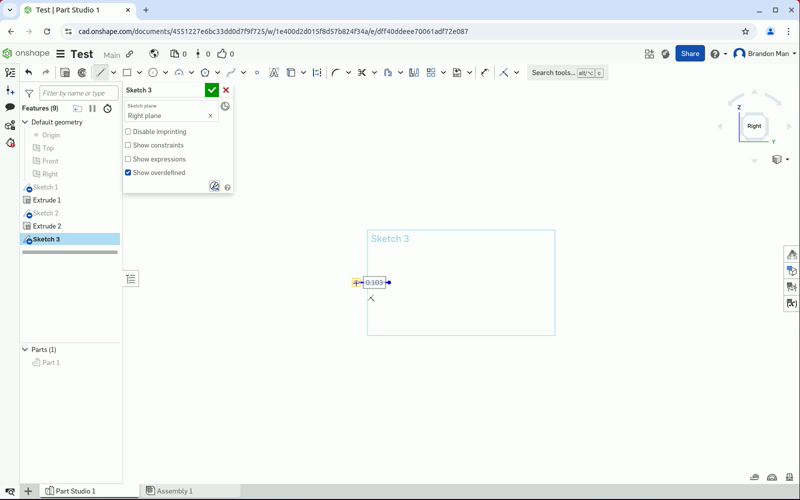
key(esc)
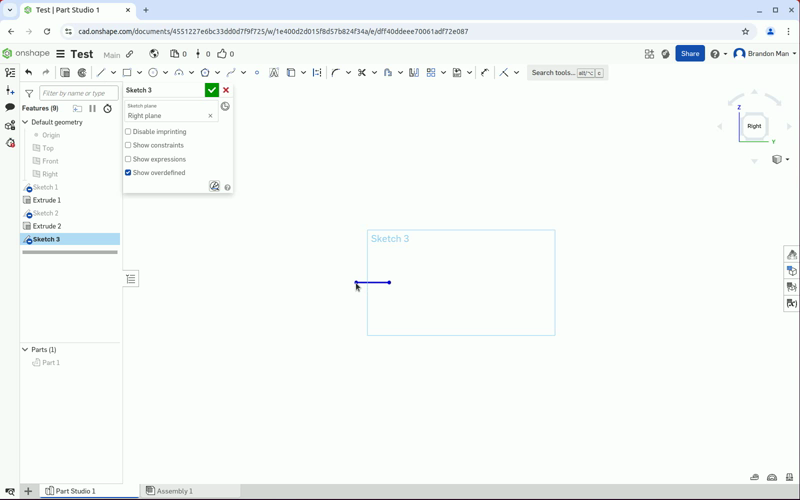
mouse_move(364, 282)
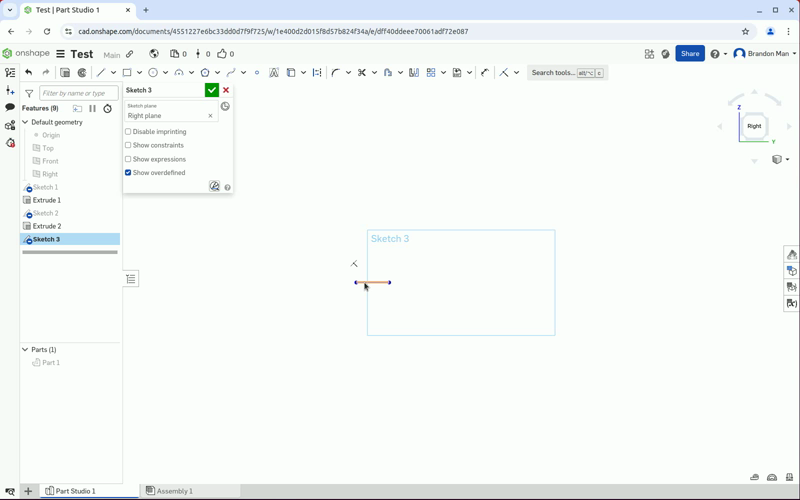
scroll(6)
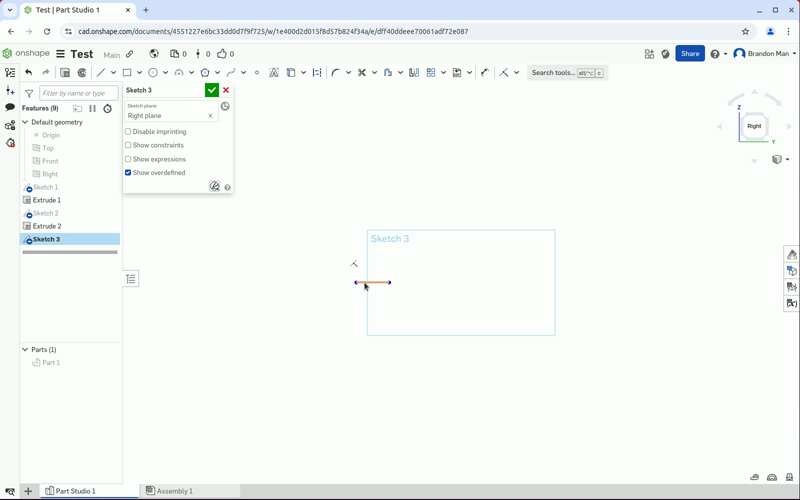
scroll(6)
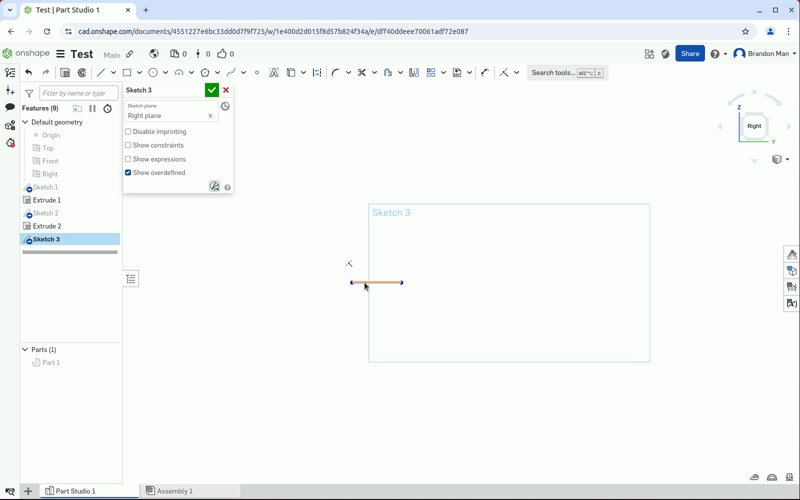
scroll(6)
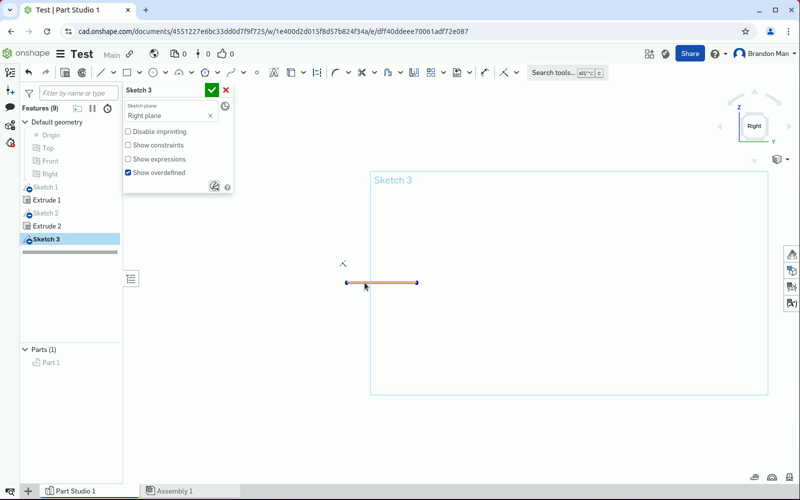
scroll(6)
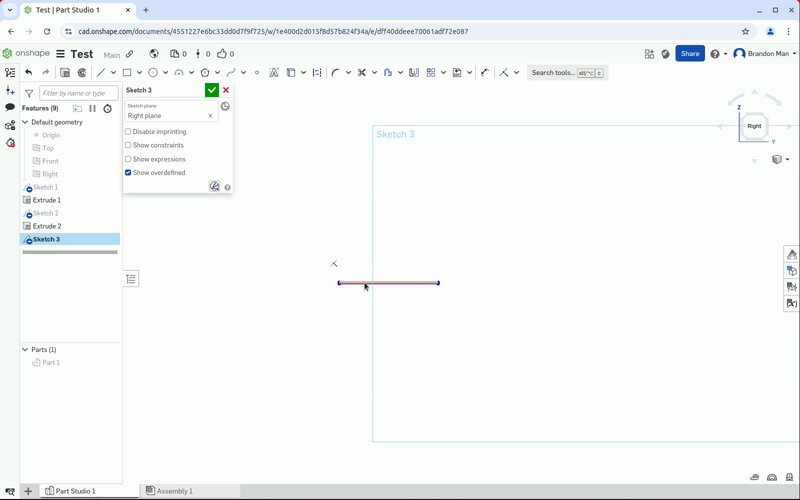
scroll(6)
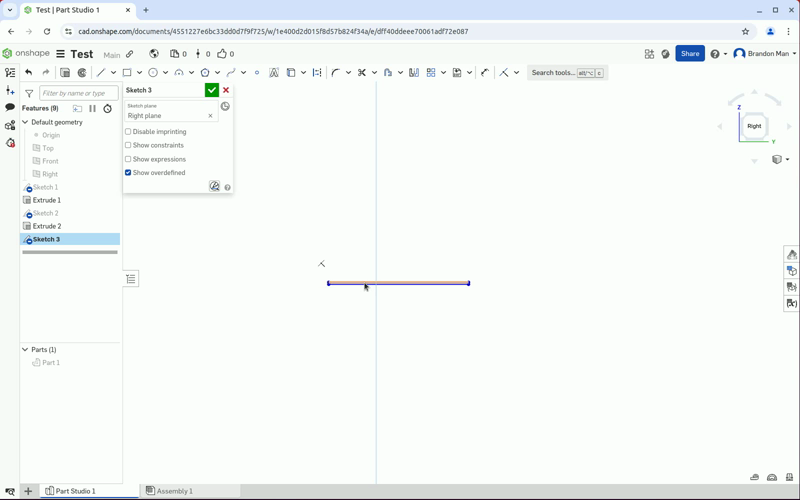
scroll(6)
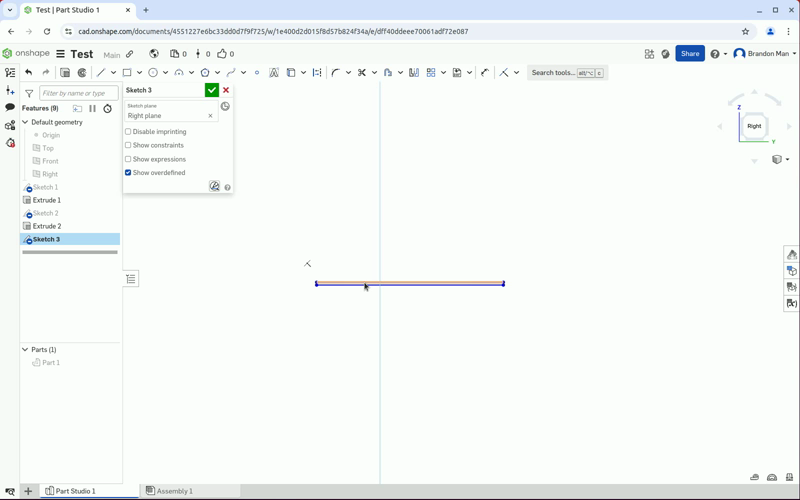
scroll(6)
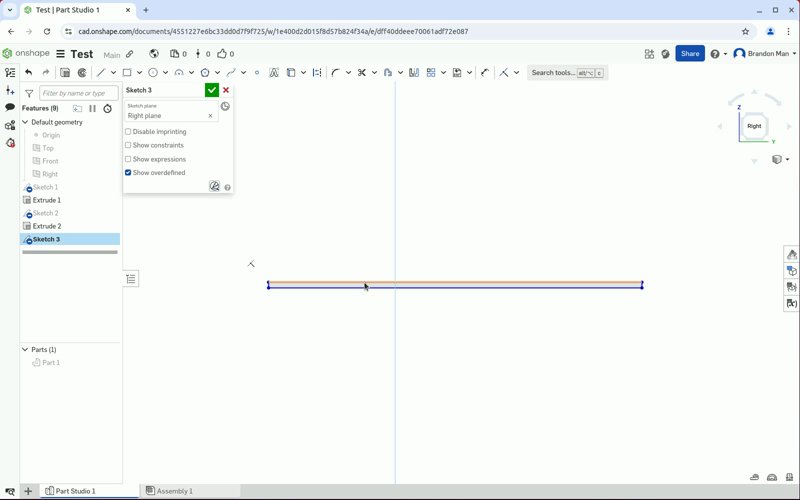
click(364, 282)
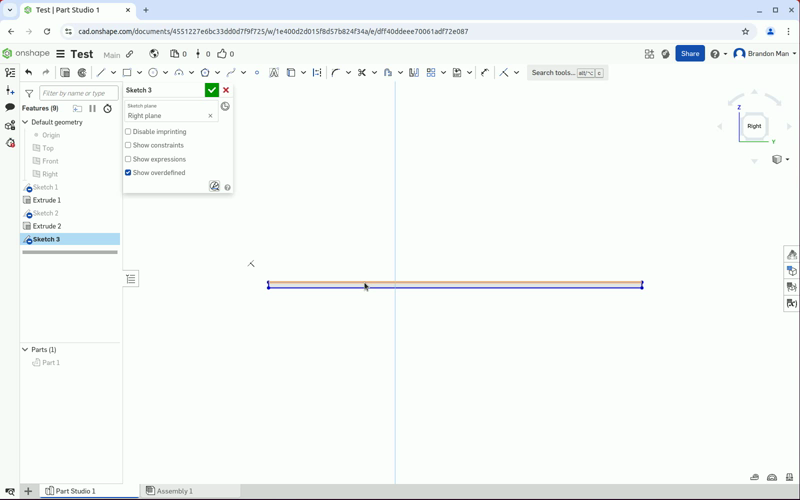
scroll(-6)
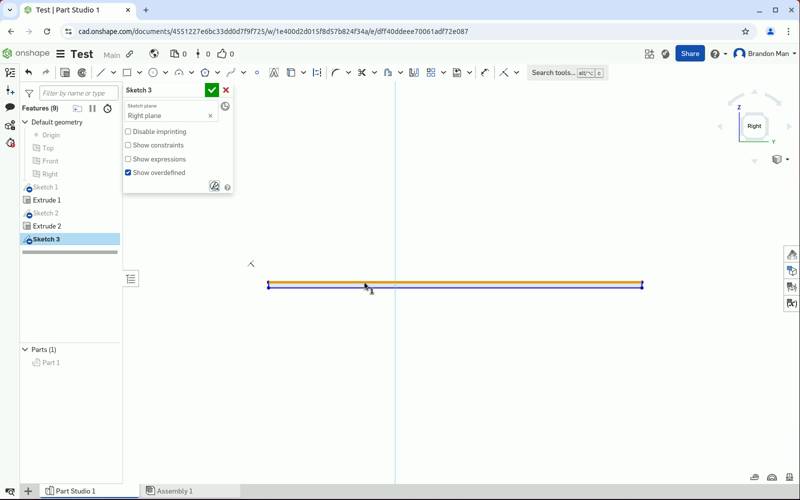
scroll(-6)
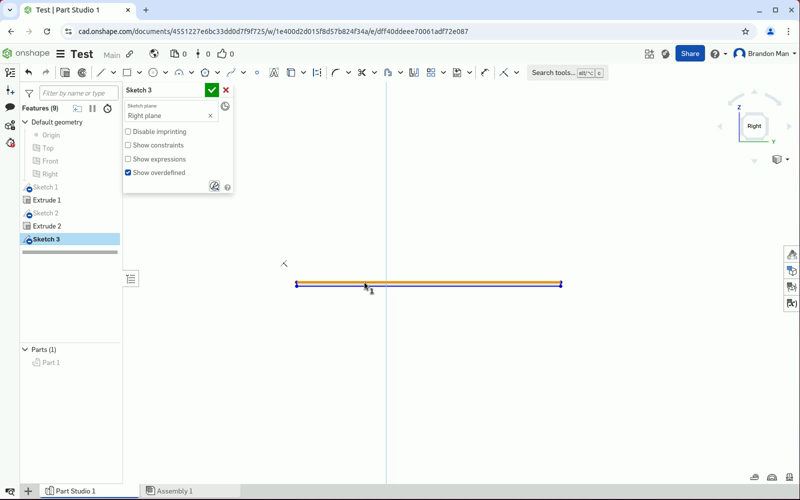
scroll(-6)
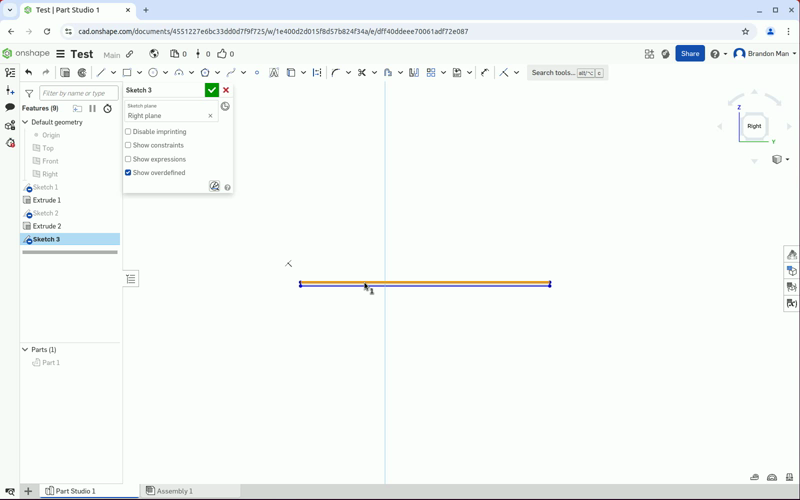
scroll(-6)
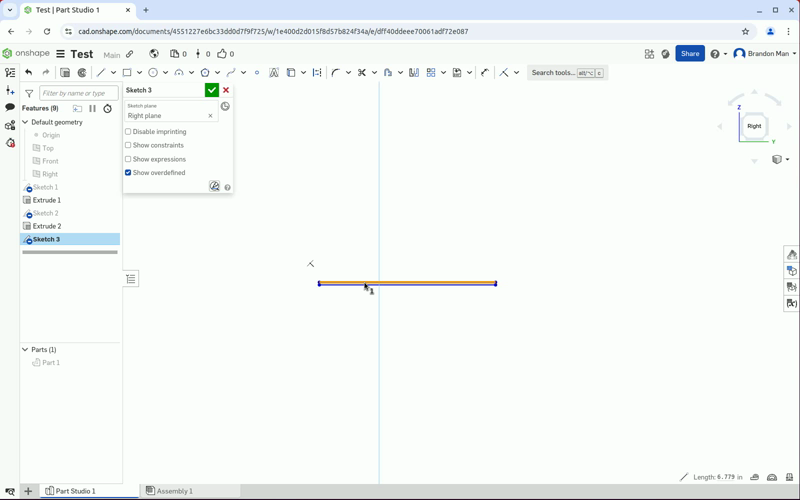
scroll(-6)
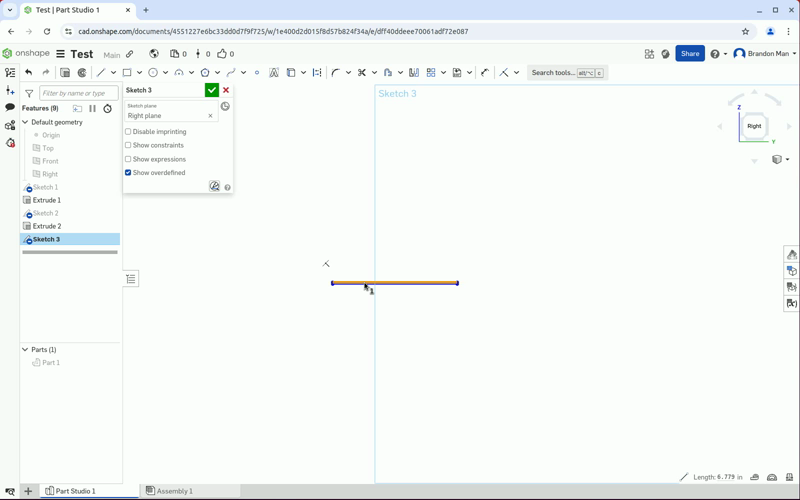
scroll(-6)
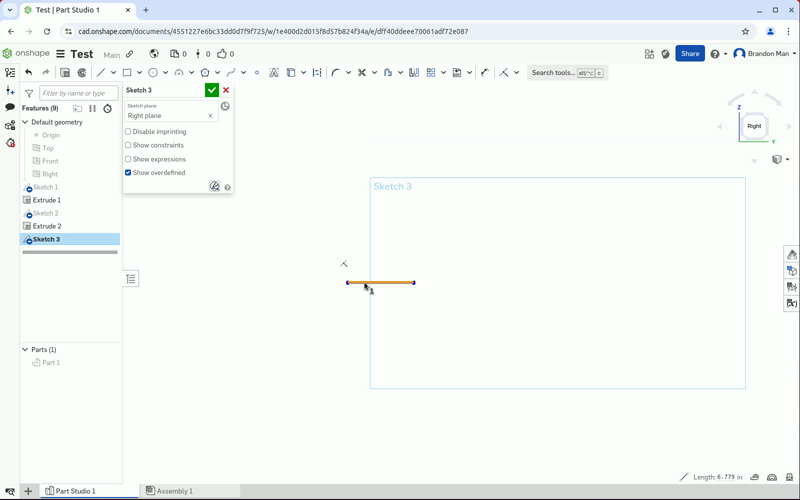
scroll(-6)
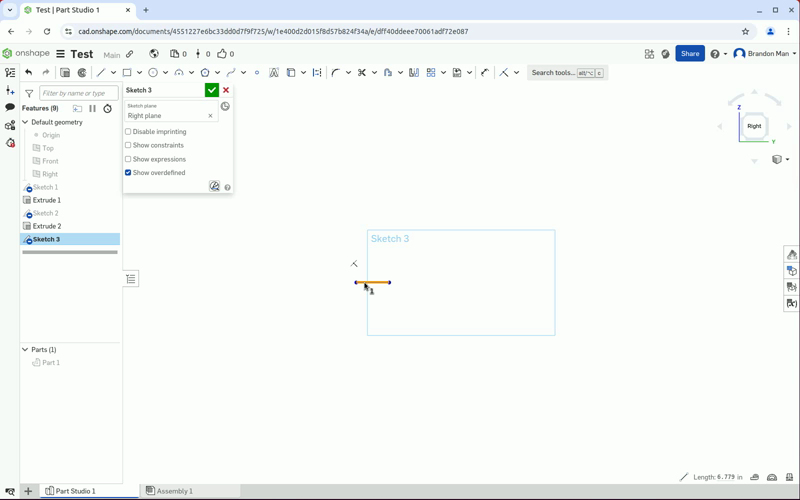
mouse_move(73, 352)
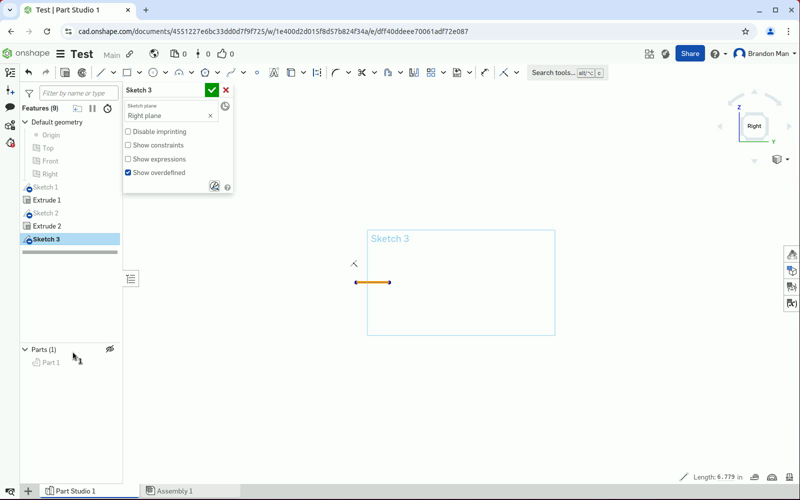
key(shift+y)
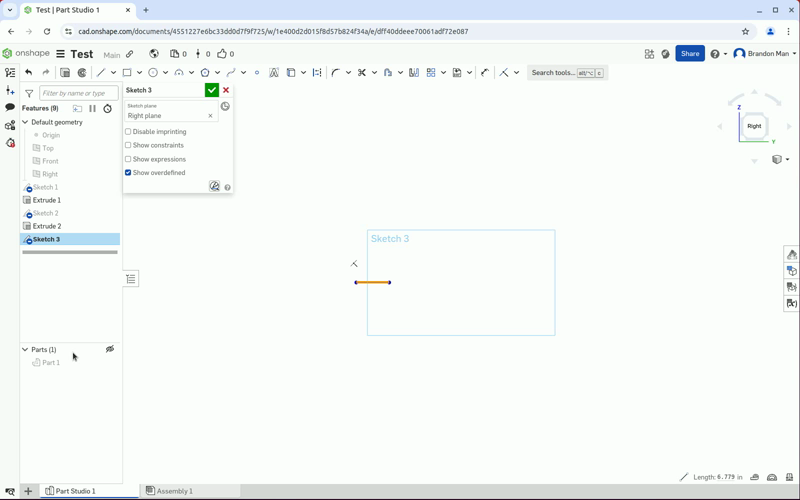
key(shift+e)
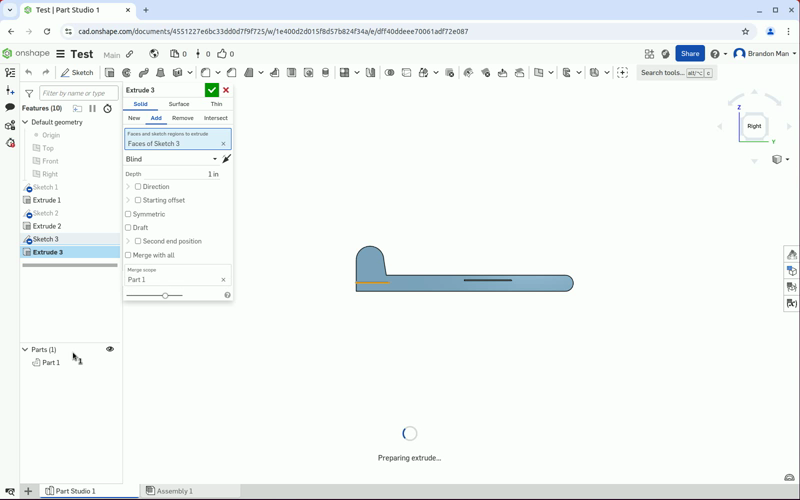
mouse_move(143, 106)
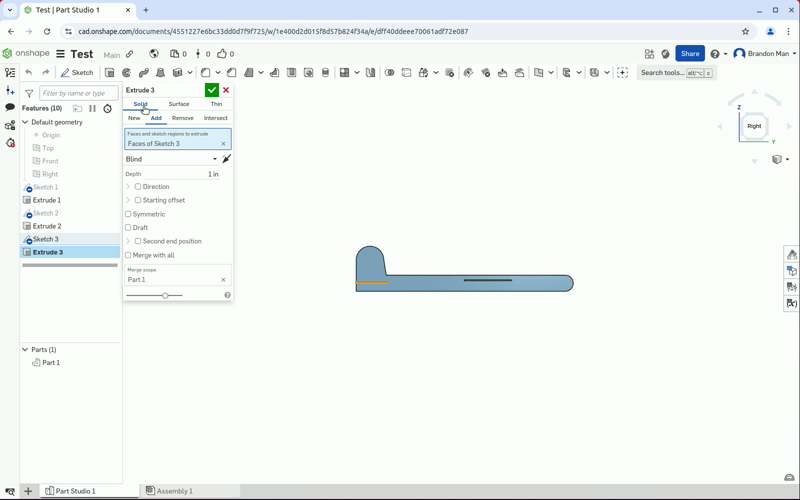
click(143, 106)
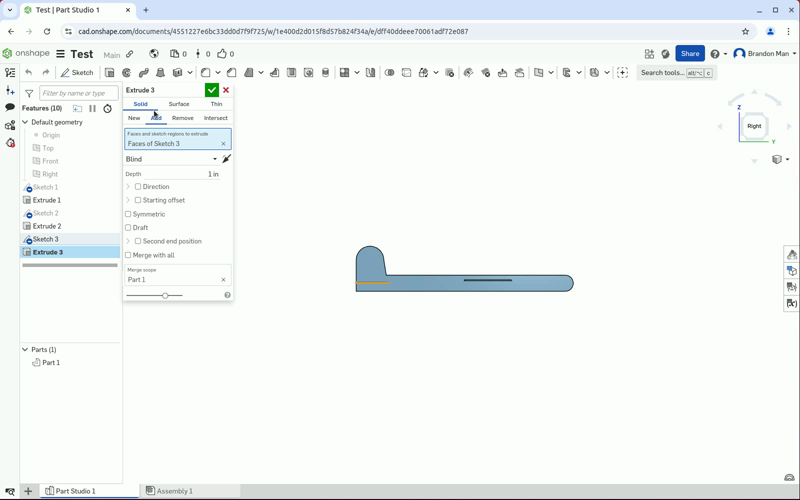
mouse_move(186, 120)
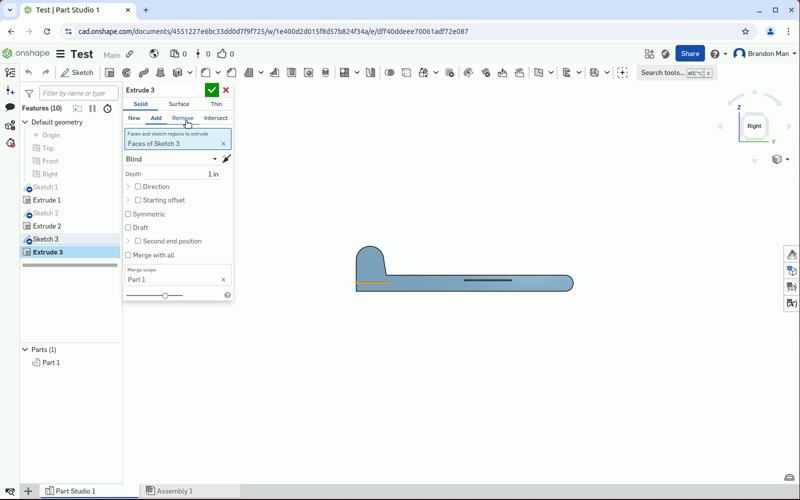
click(186, 120)
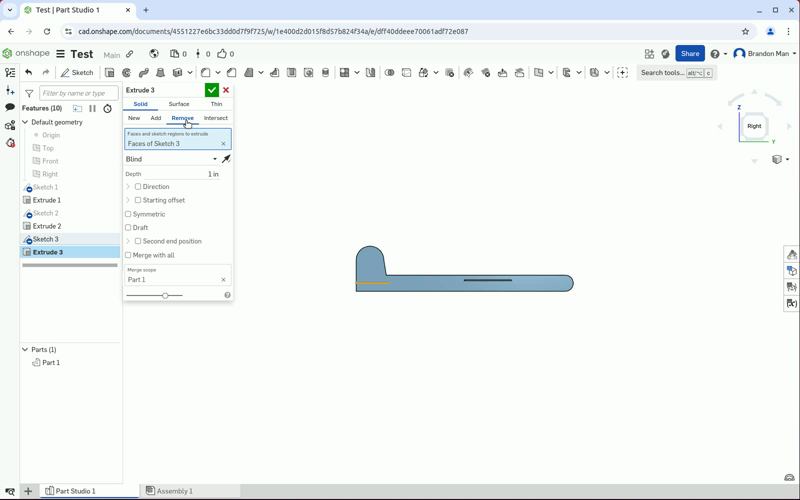
key(tab, 4)
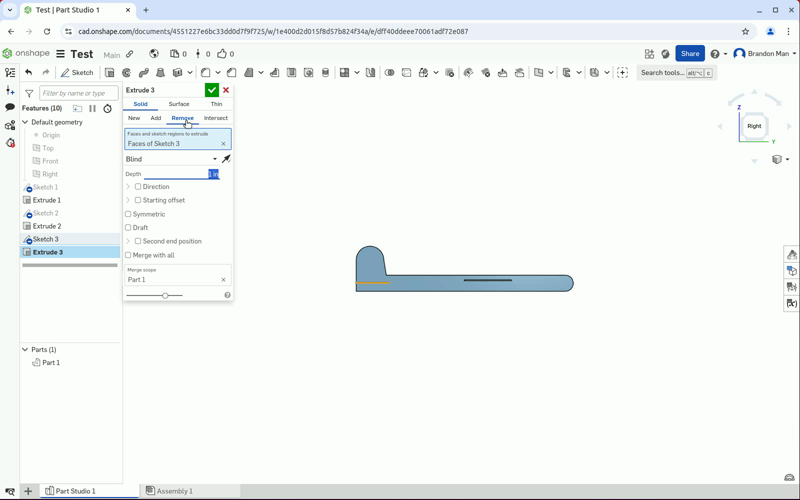
text(-1.444)
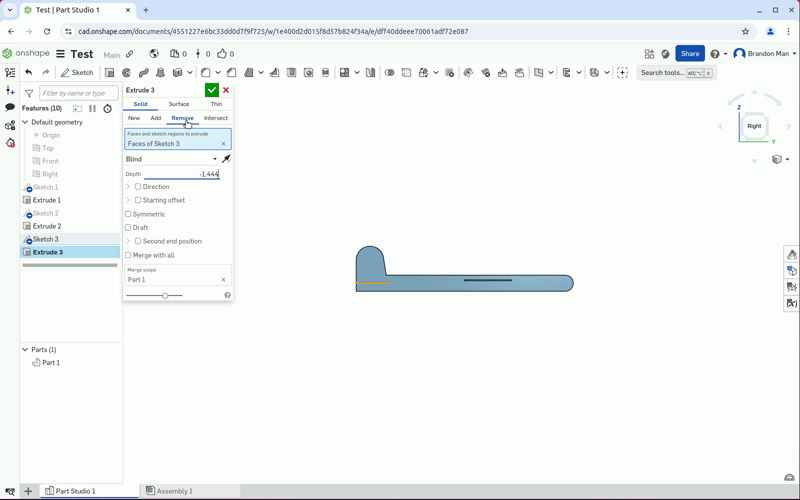
key(tab, 3)
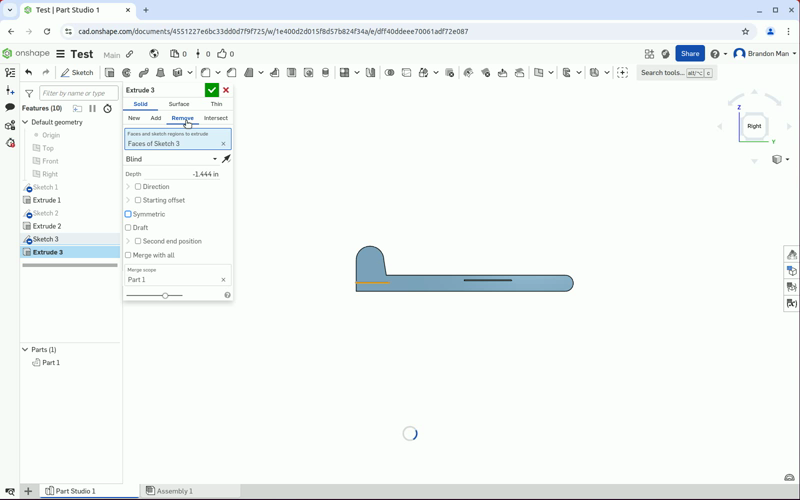
key(space)
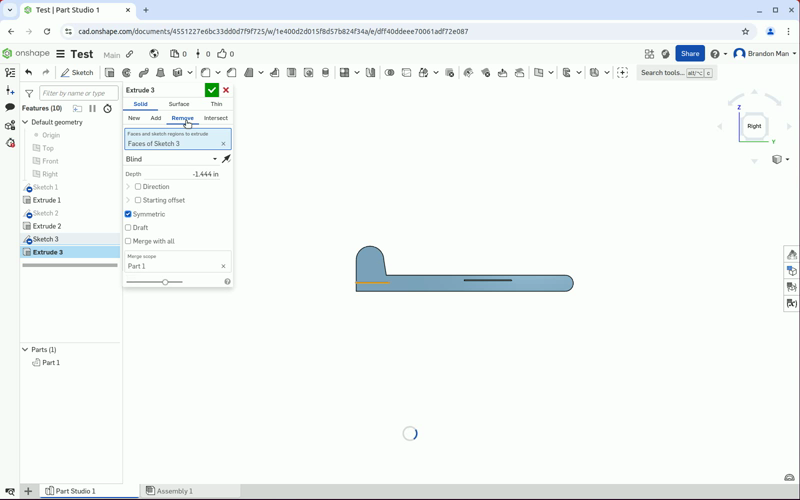
key(tab, 2)
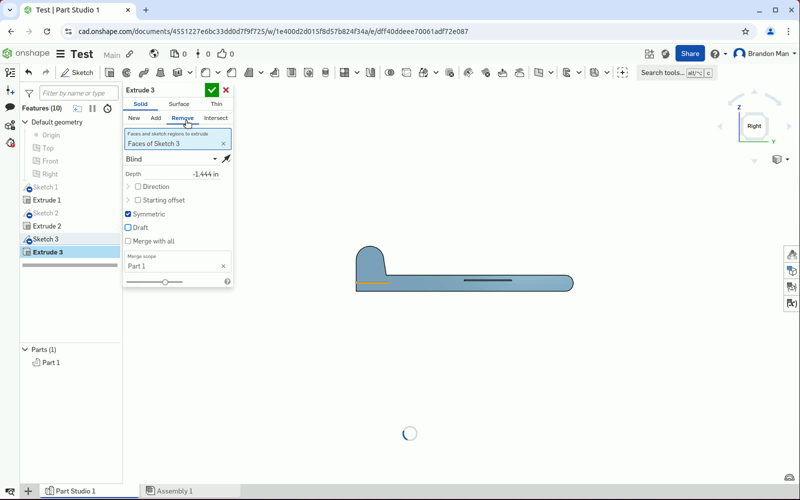
key(space)
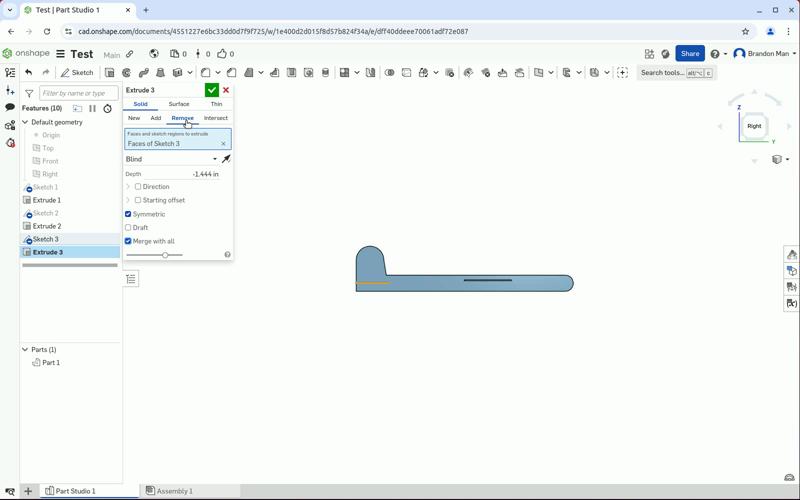
key(enter)
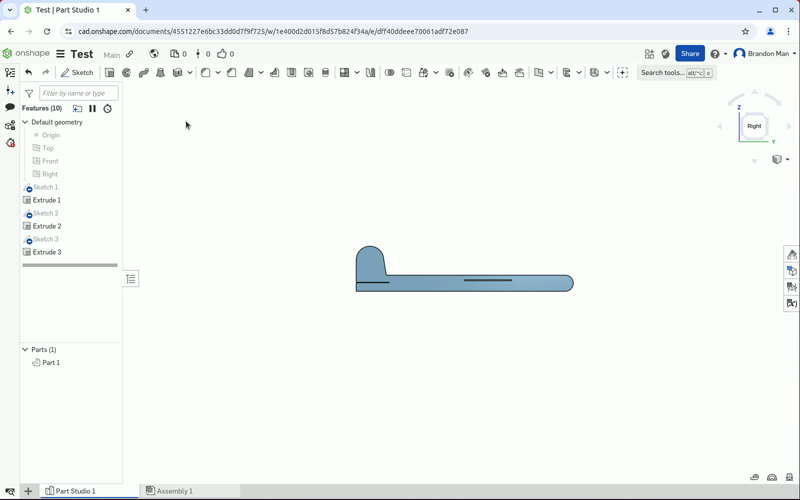
key(shift+h)
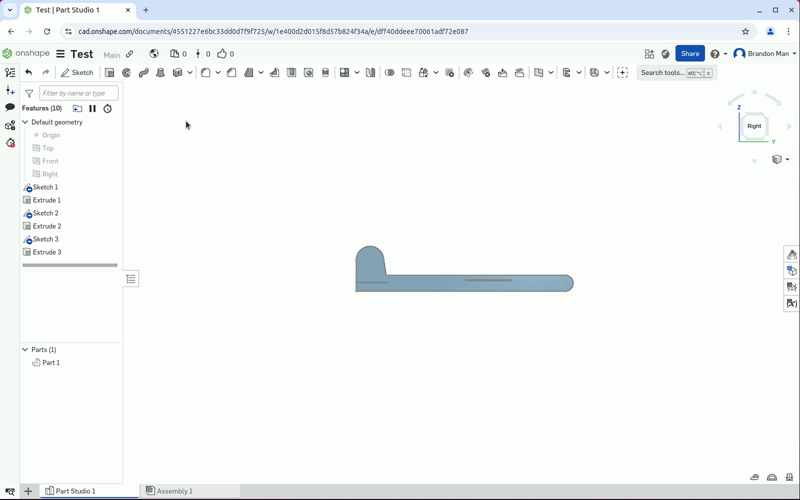
key(shift+h)
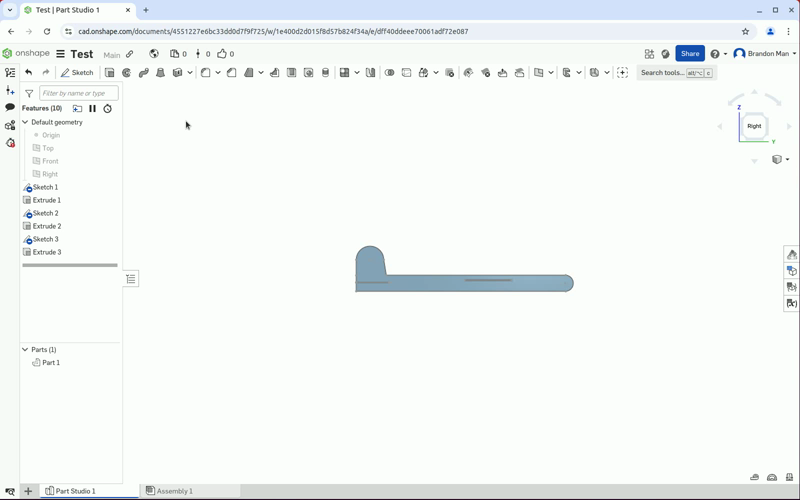
key(shift+7)
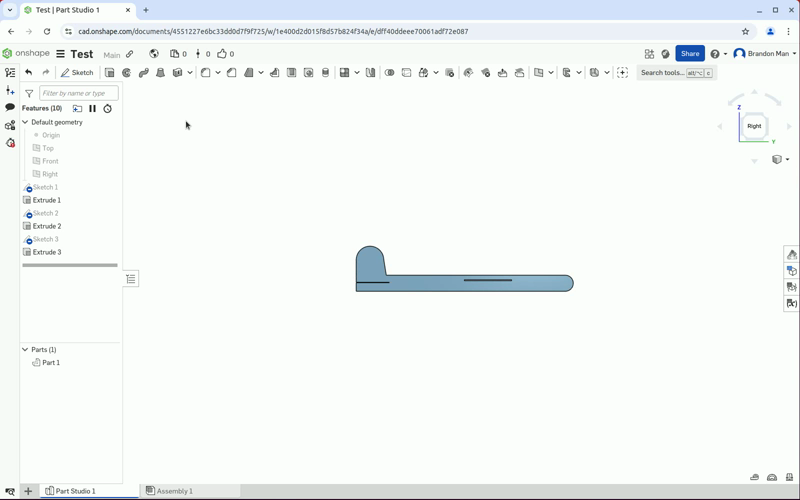
key(right, 2)
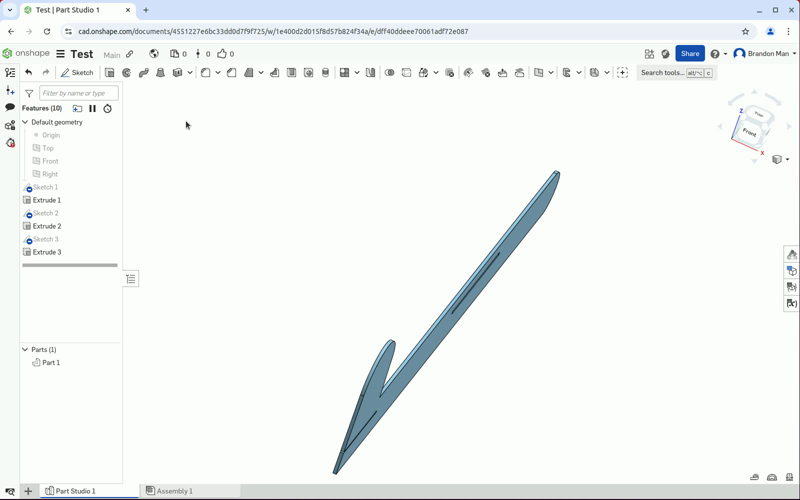
key(down, 2)
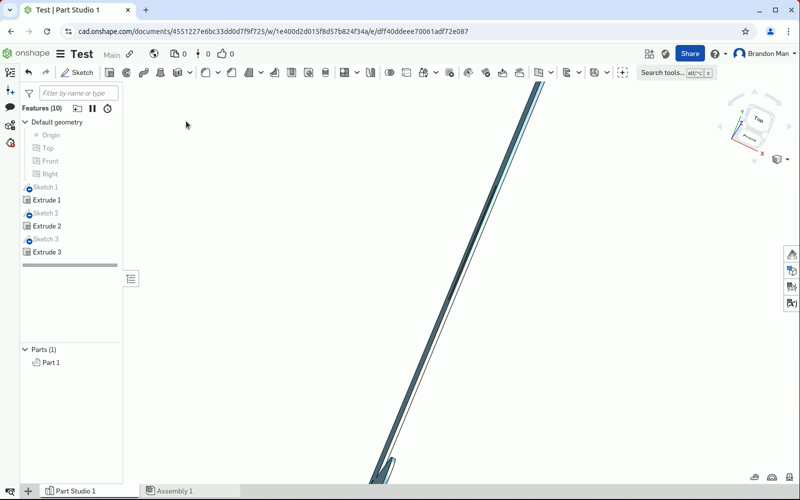
key(up, 2)
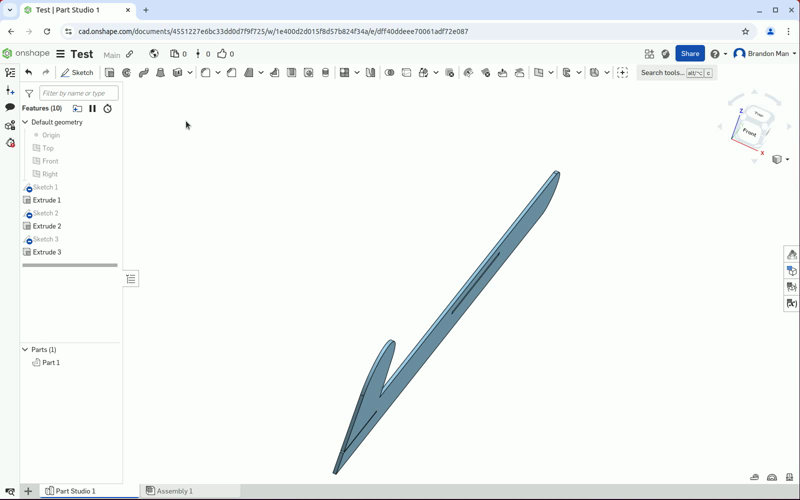
key(left, 2)
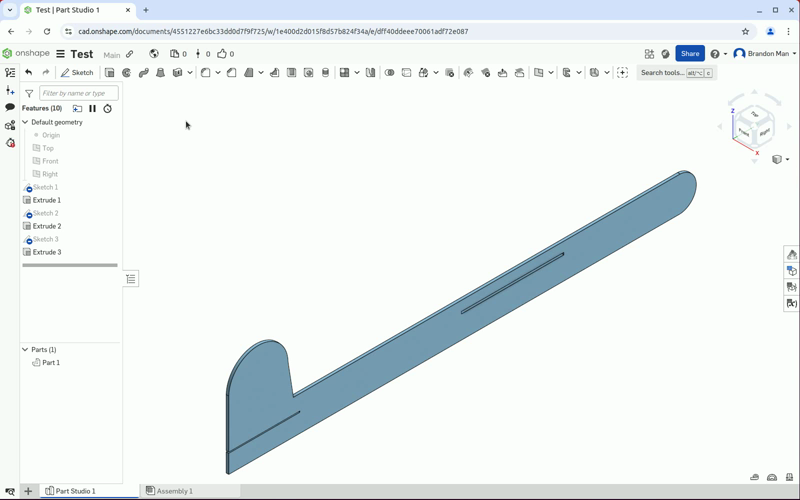
mouse_move(73, 189)
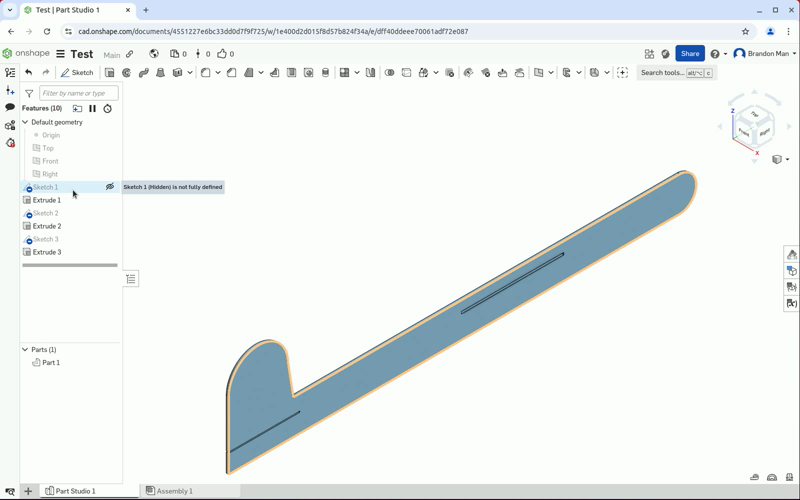
click(73, 189)